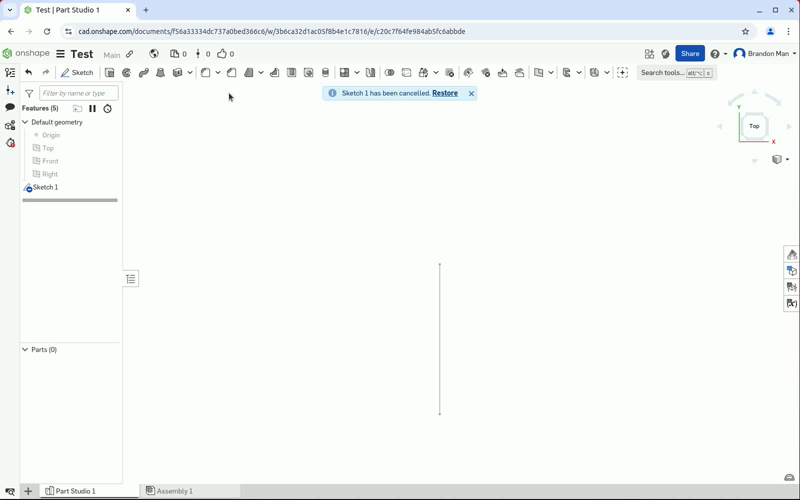
key(shift+h)
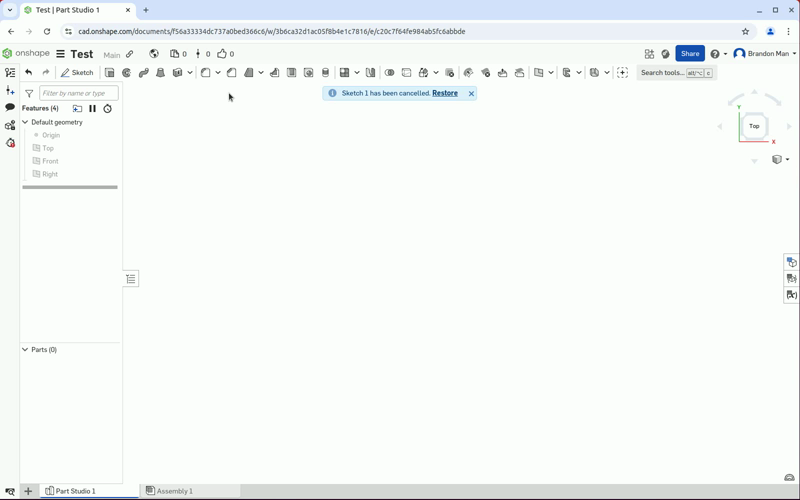
mouse_move(73, 352)
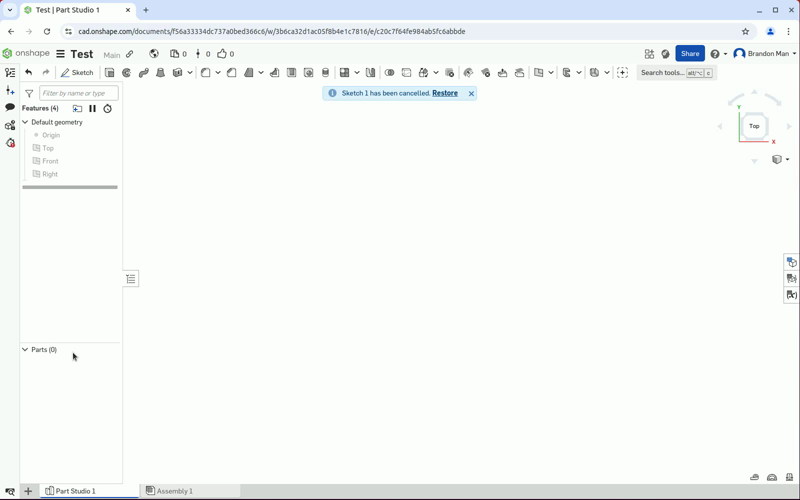
key(y)
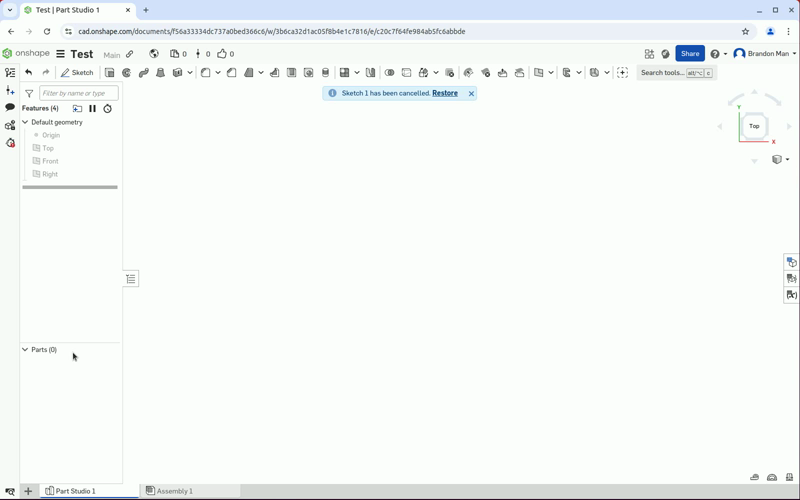
key(shift+p)
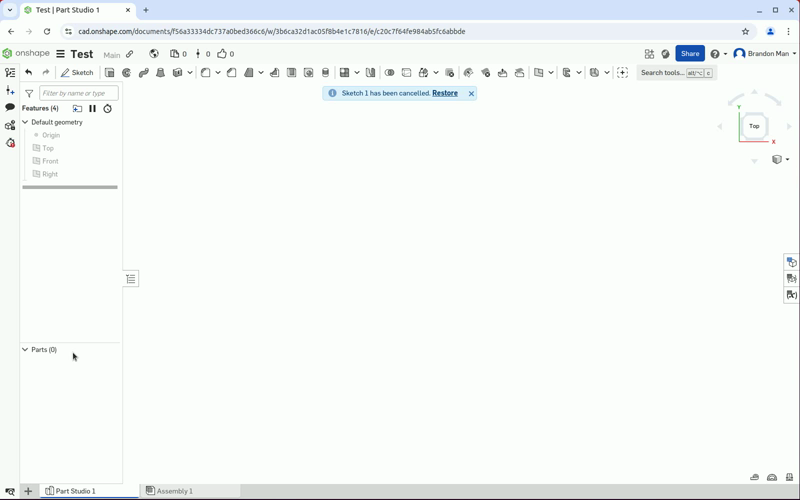
key(space)
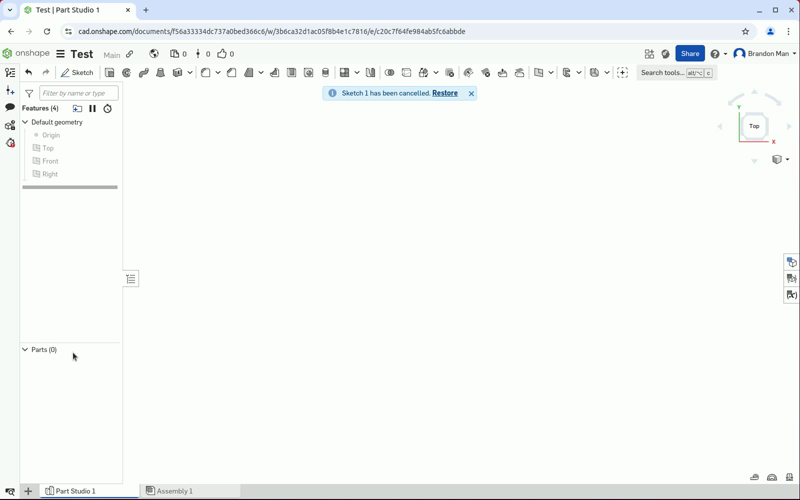
key_down(shift)
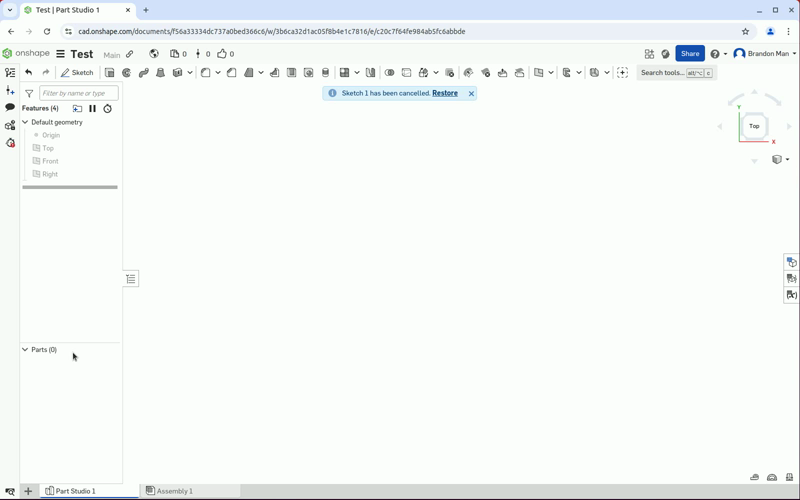
key(up)
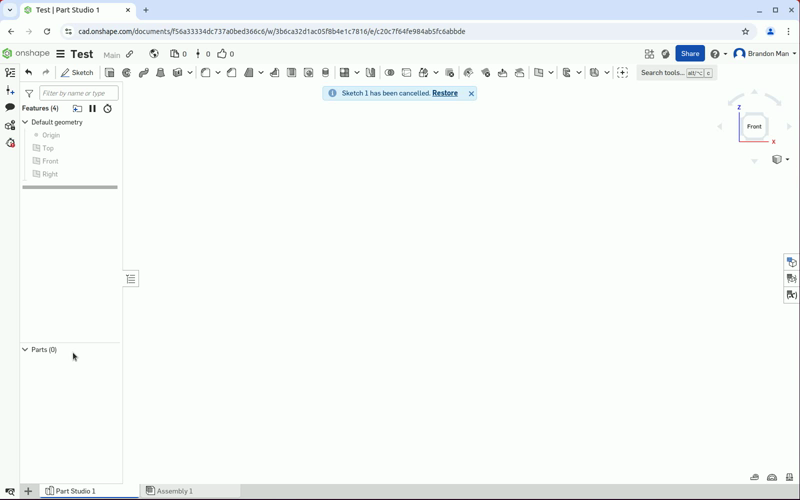
key_up(shift)
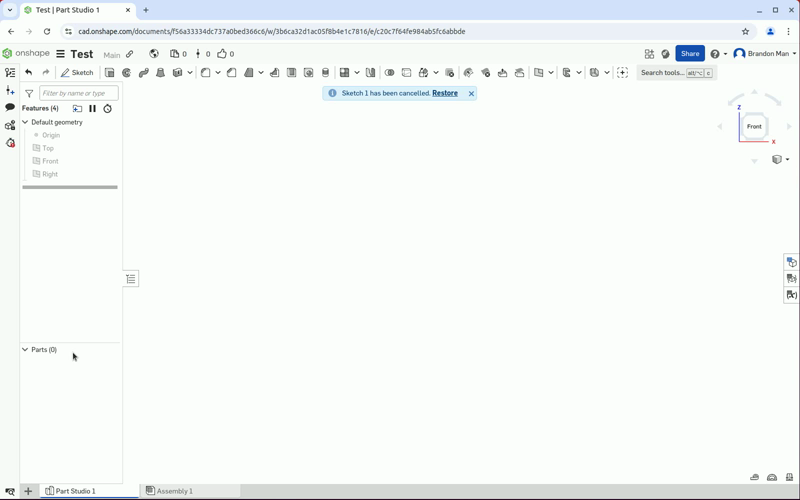
mouse_move(73, 352)
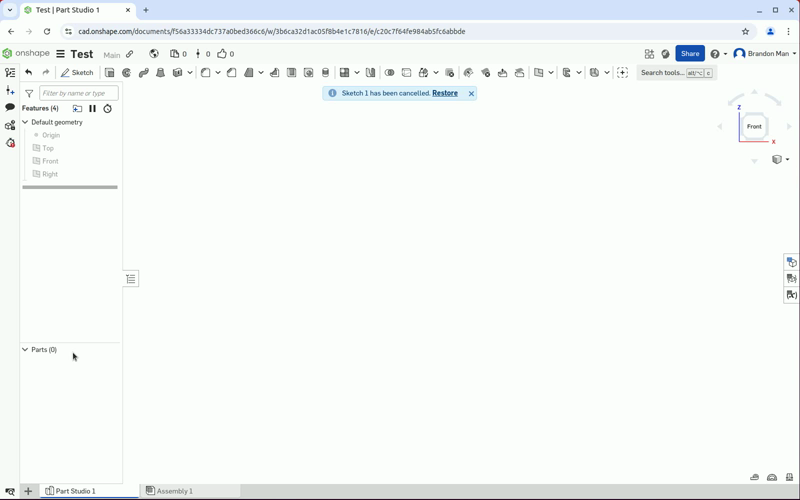
key(shift+y)
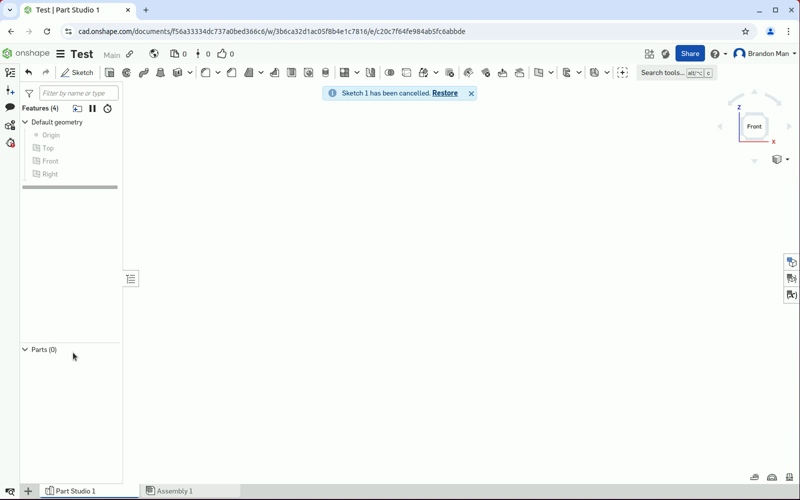
key(shift+s)
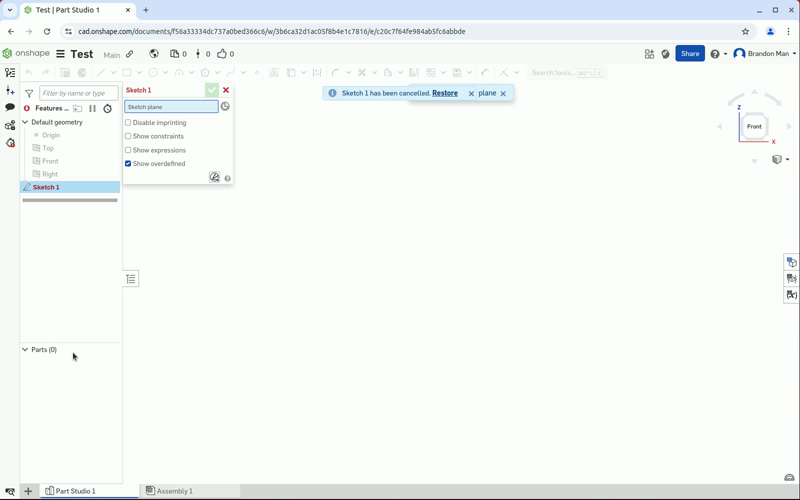
mouse_move(73, 163)
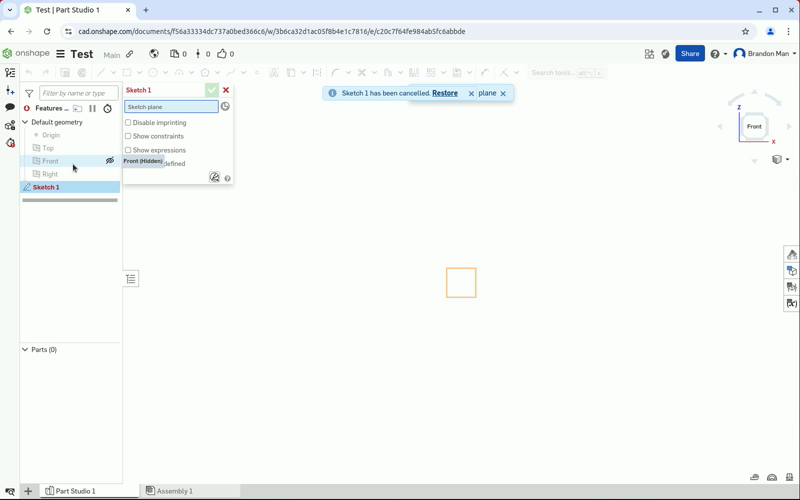
click(73, 163)
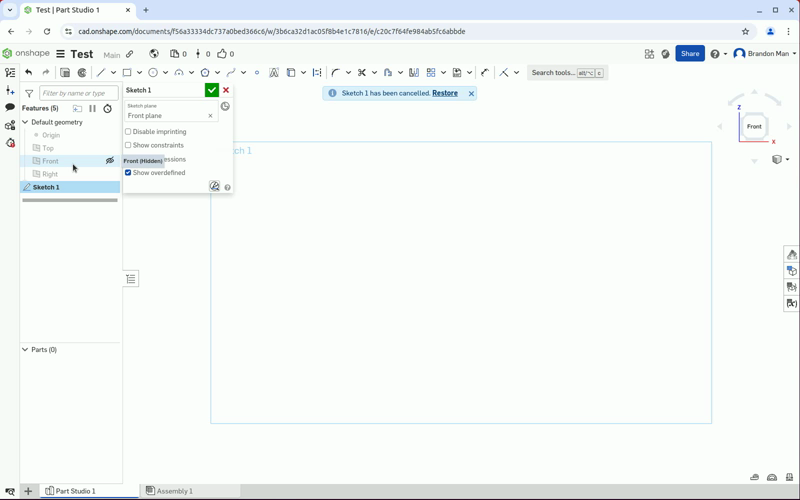
mouse_move(73, 352)
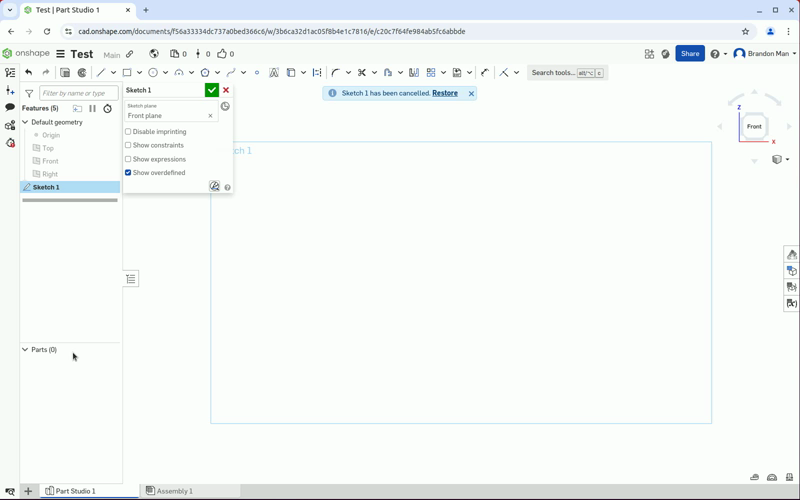
key(y)
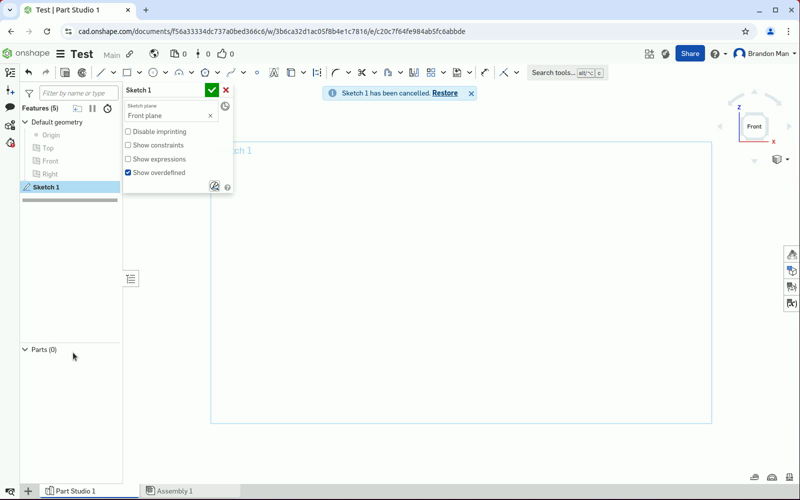
key(l)
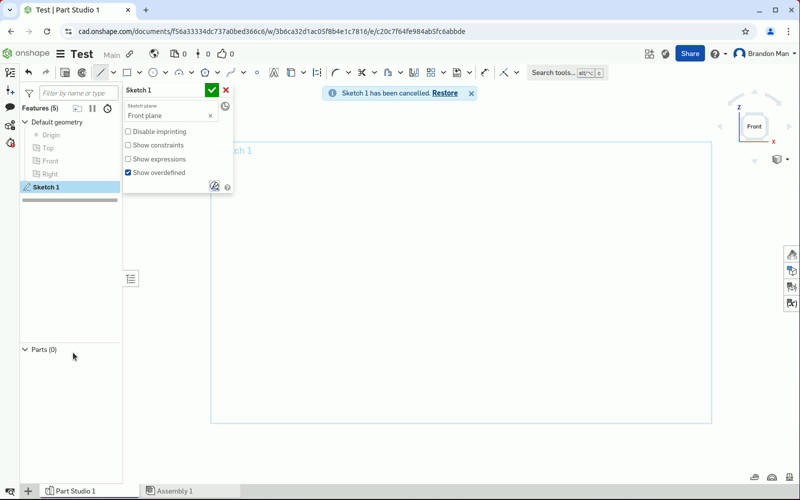
key_down(shift)
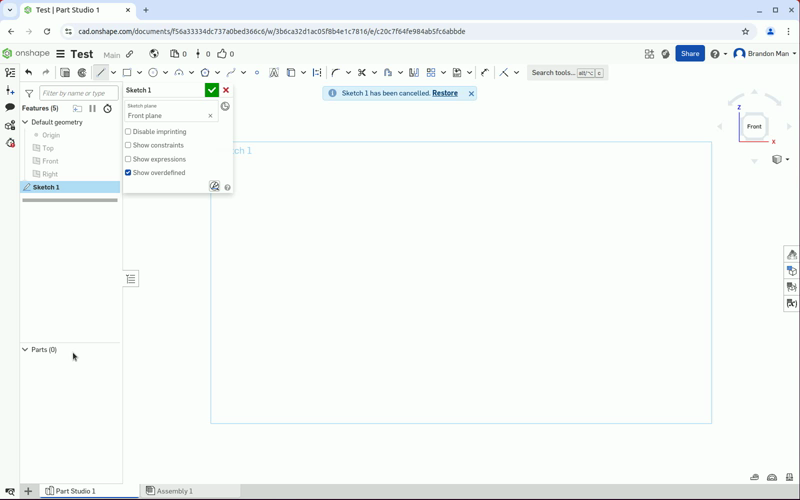
mouse_move(449, 360)
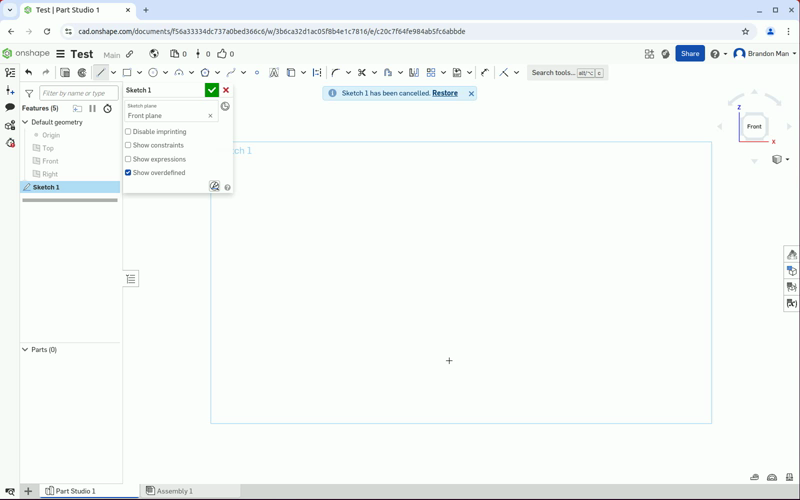
click(449, 360)
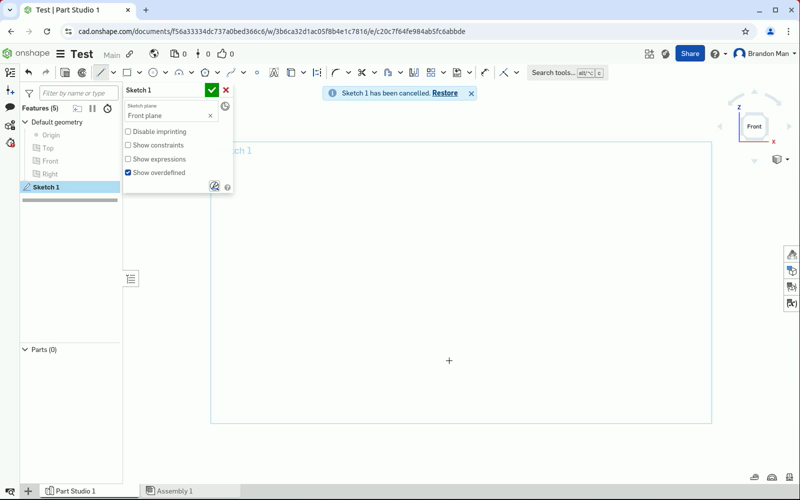
key_up(shift)
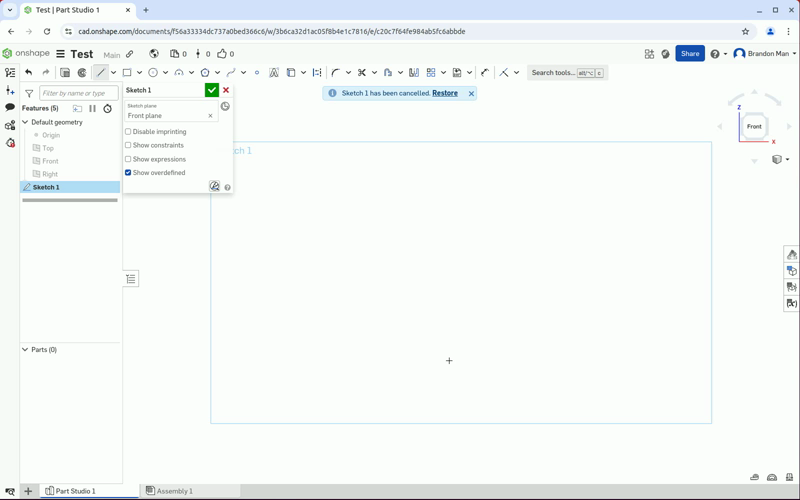
key_down(shift)
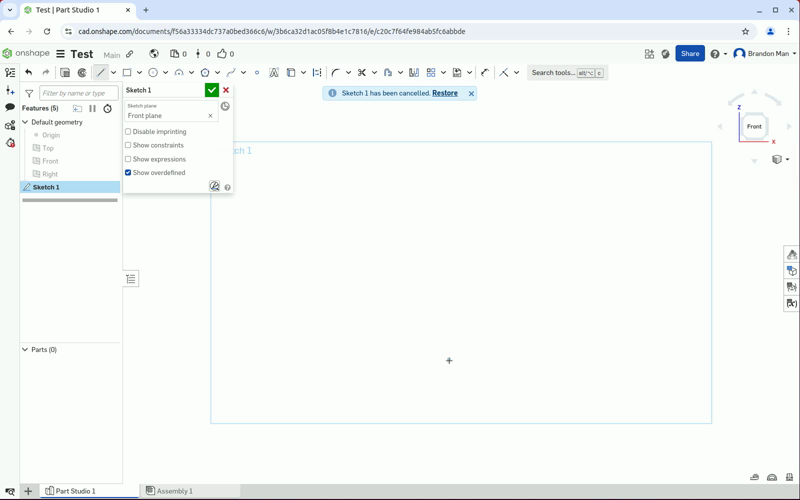
mouse_move(479, 360)
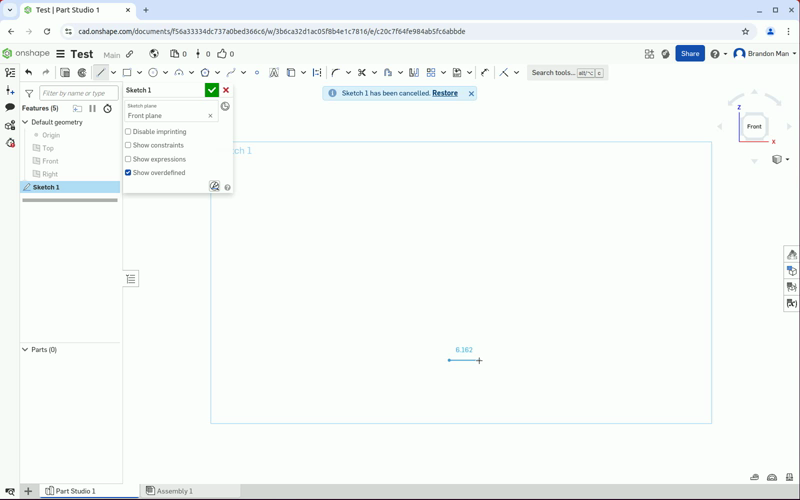
mouse_move(453, 360)
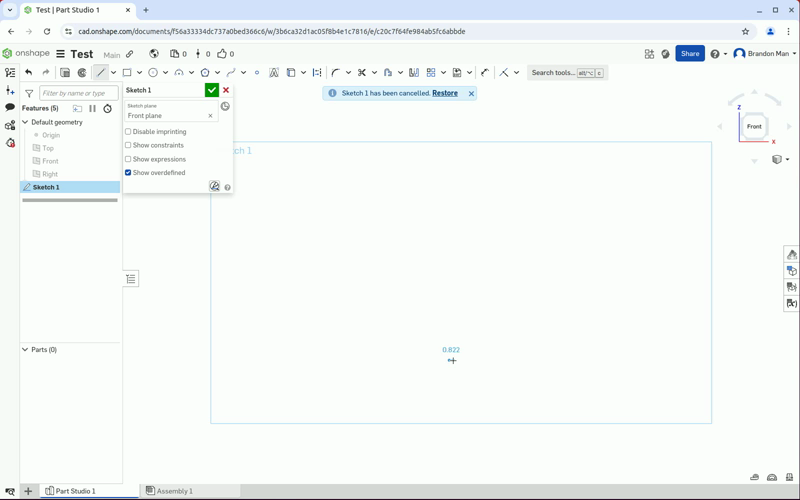
scroll(6)
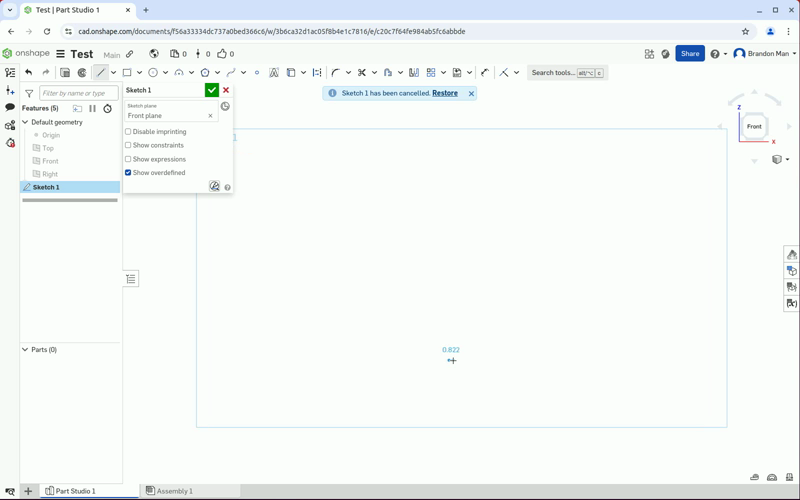
scroll(6)
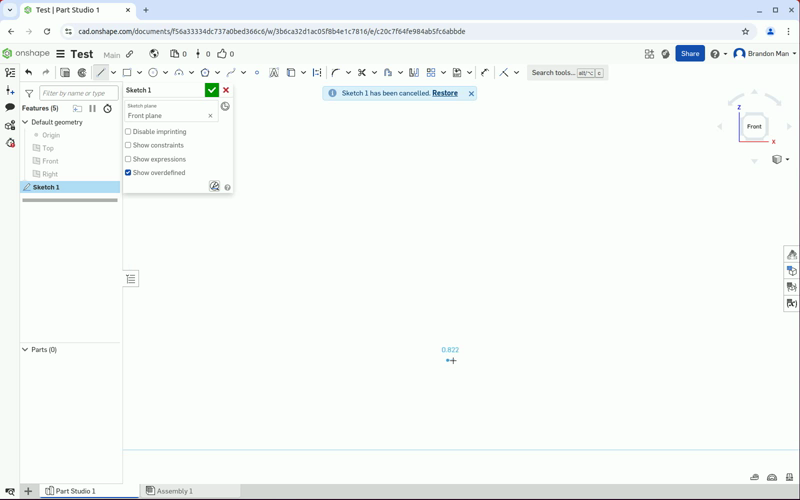
scroll(6)
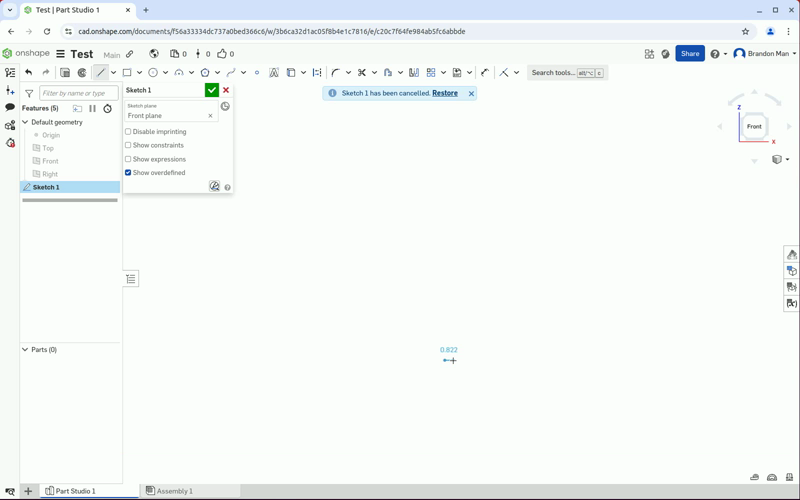
scroll(6)
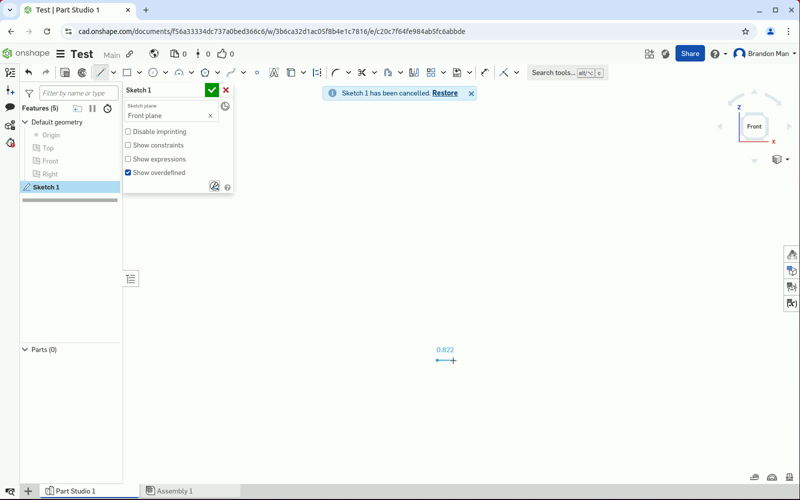
scroll(6)
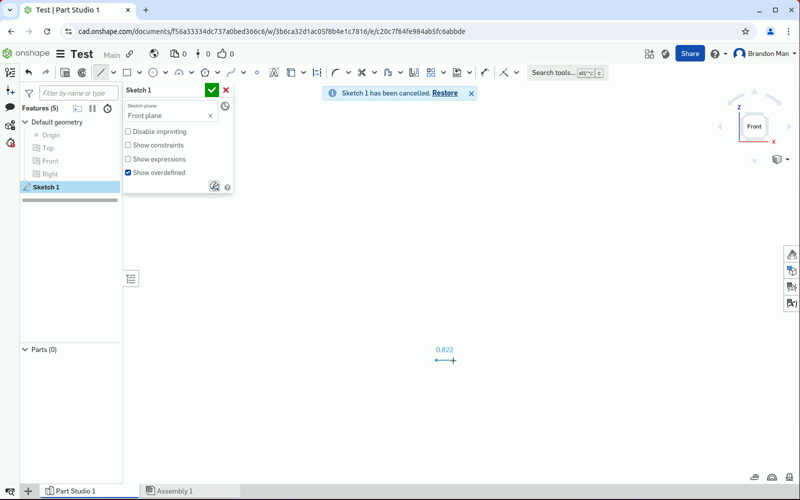
scroll(6)
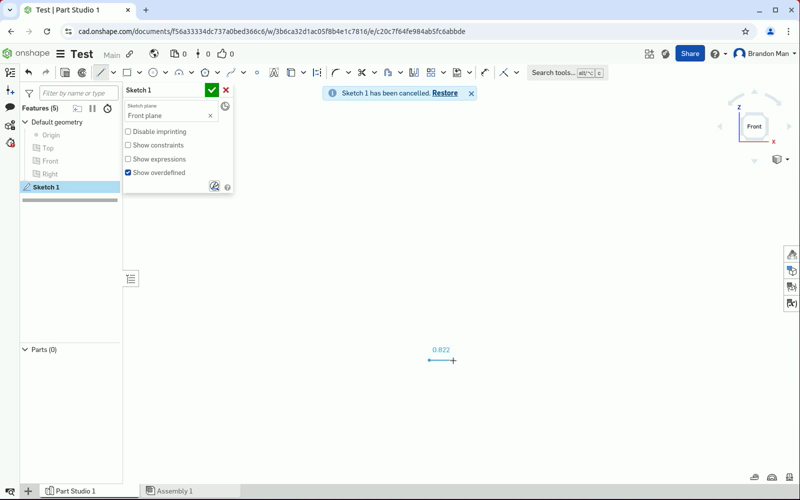
scroll(6)
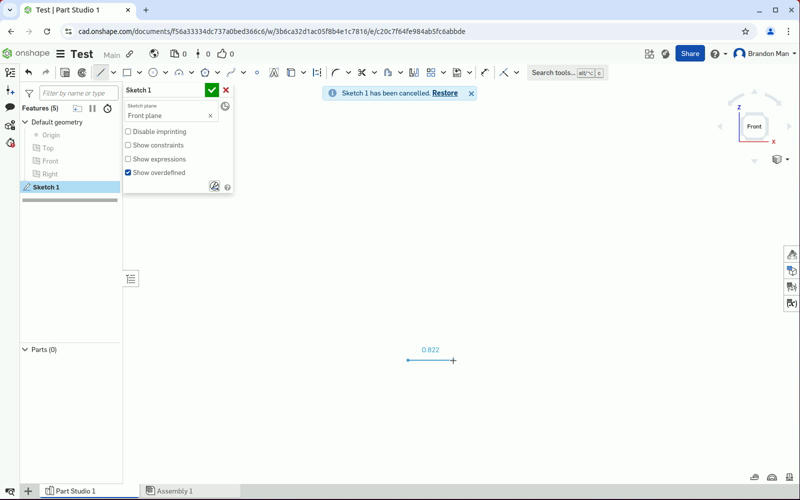
click(453, 360)
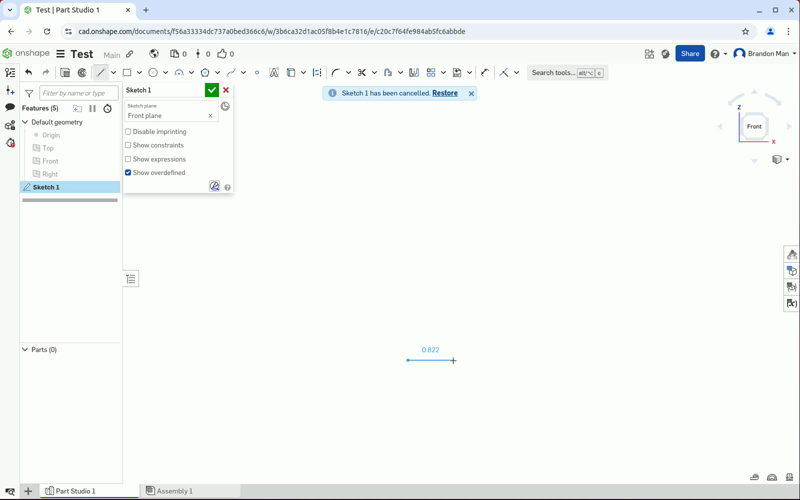
scroll(-6)
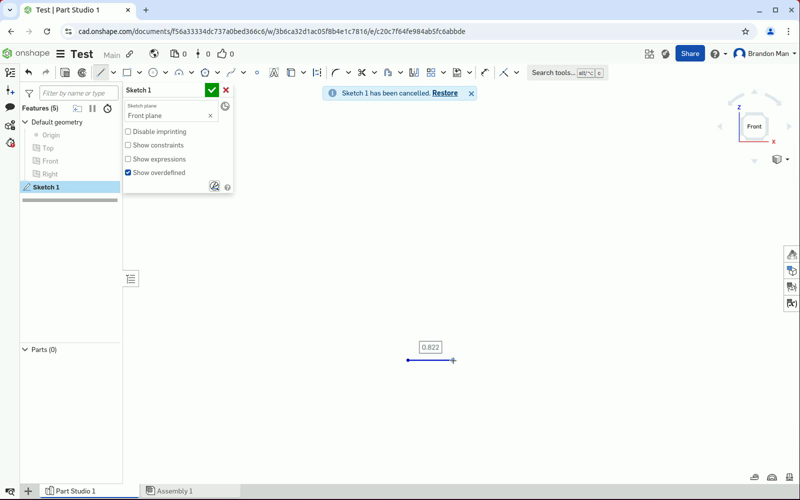
scroll(-6)
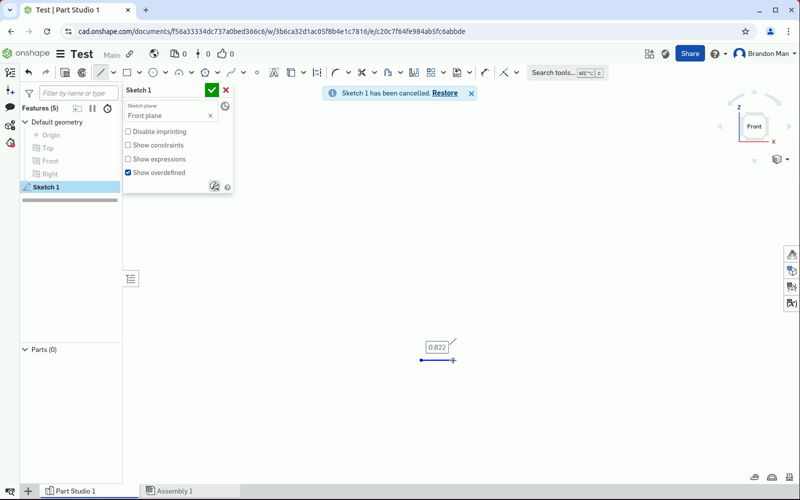
scroll(-6)
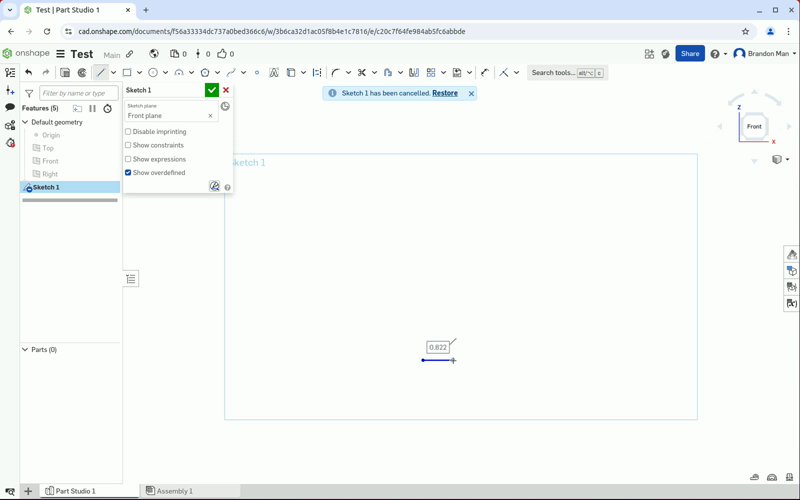
scroll(-6)
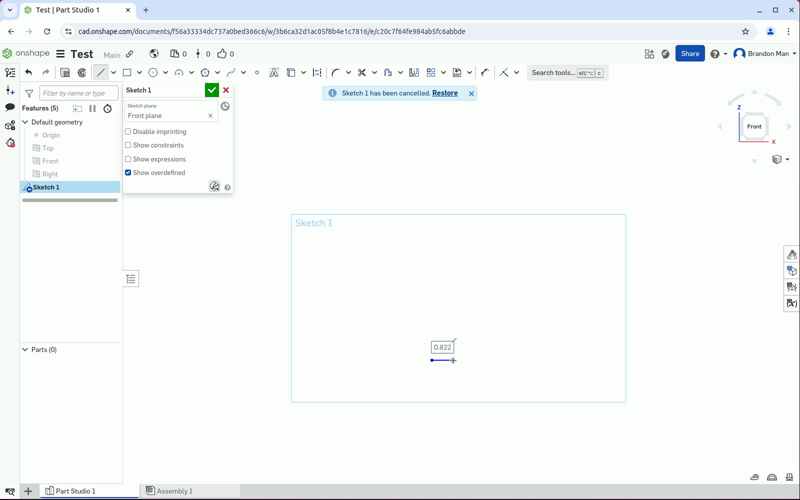
scroll(-6)
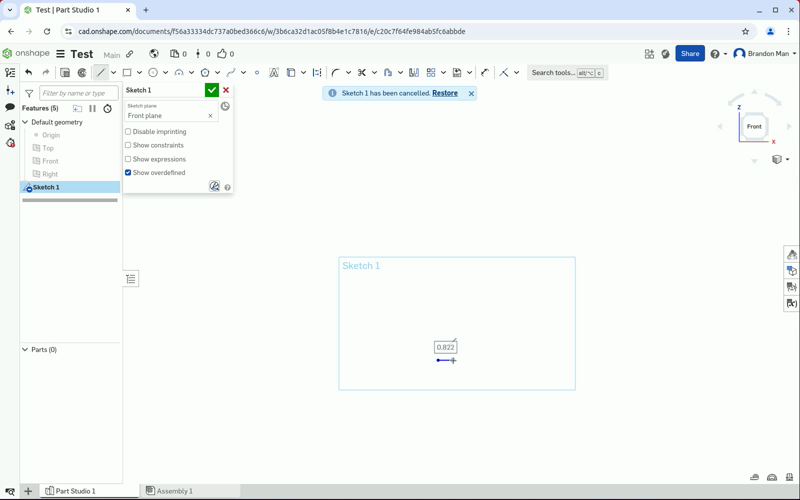
scroll(-6)
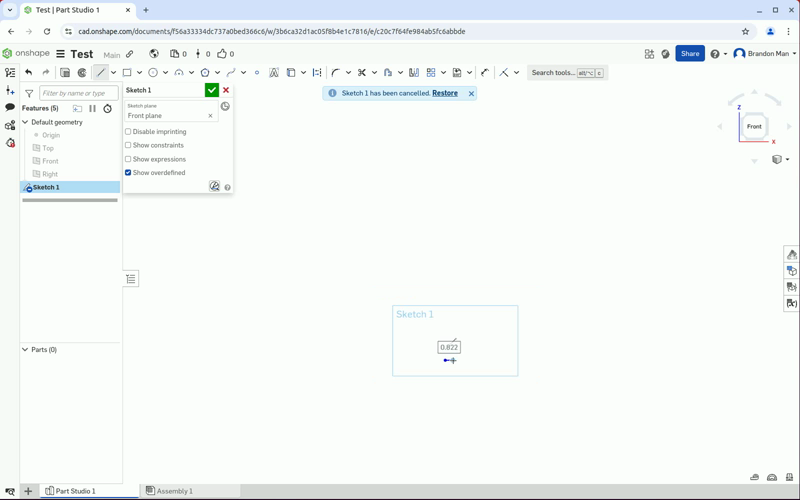
scroll(-6)
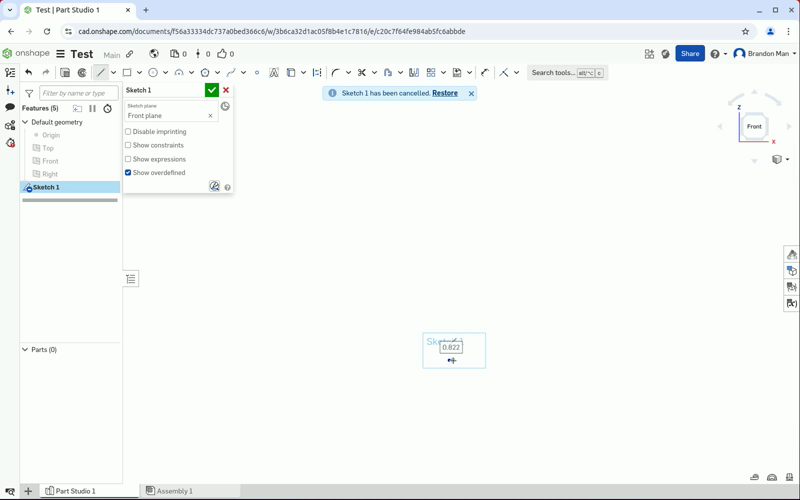
key_up(shift)
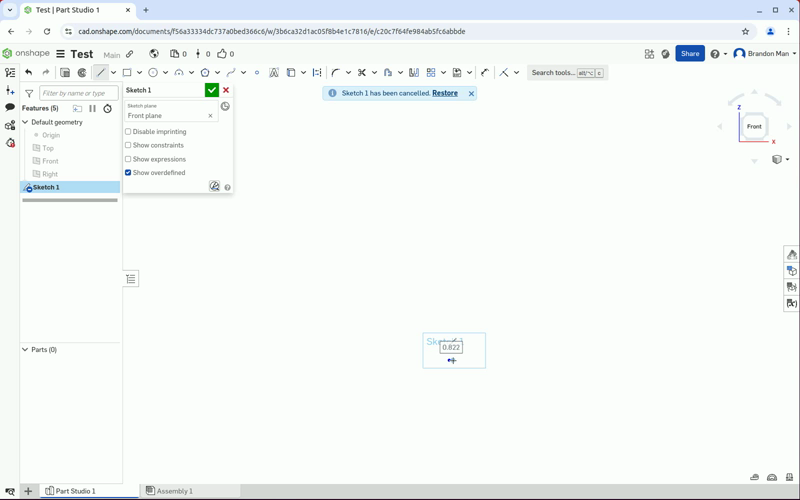
key_down(shift)
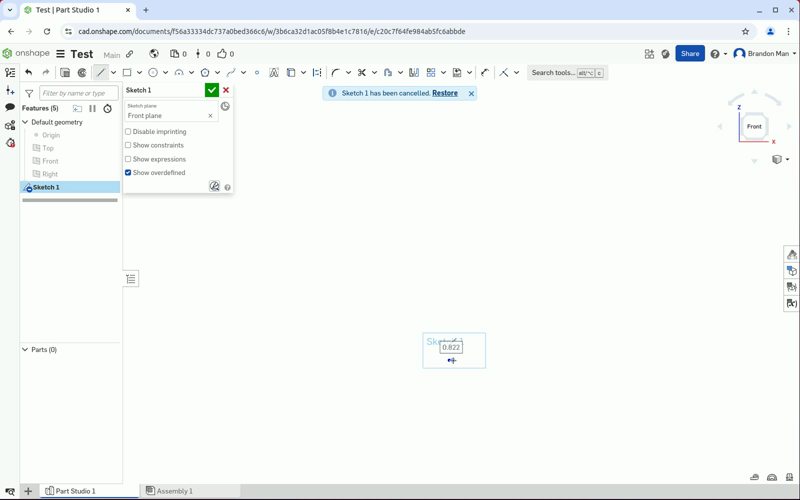
mouse_move(453, 171)
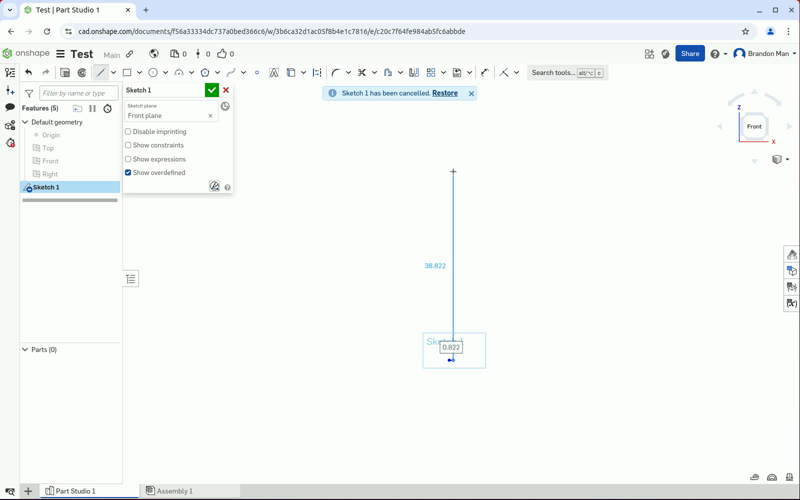
click(453, 171)
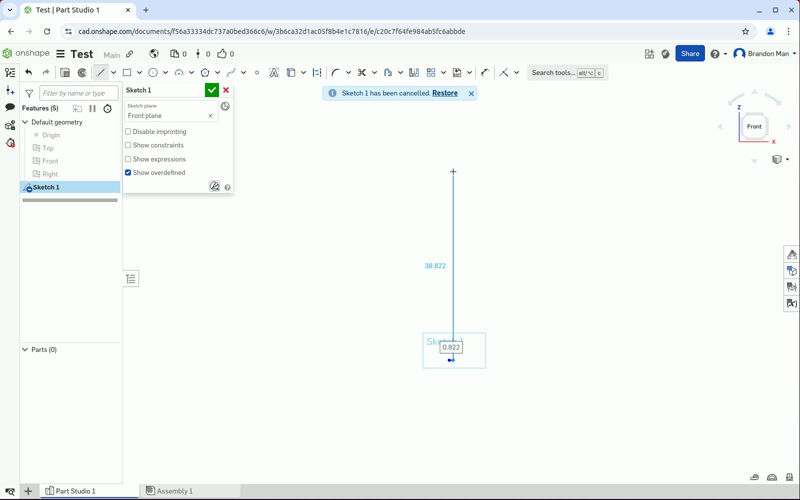
key_up(shift)
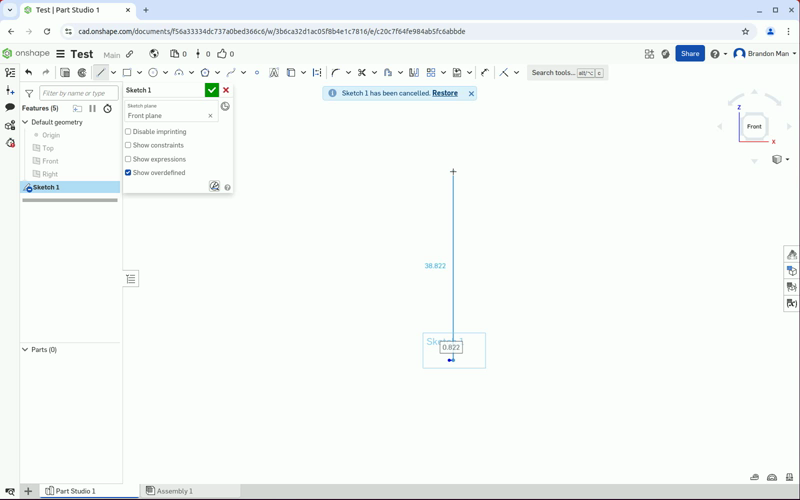
key_down(shift)
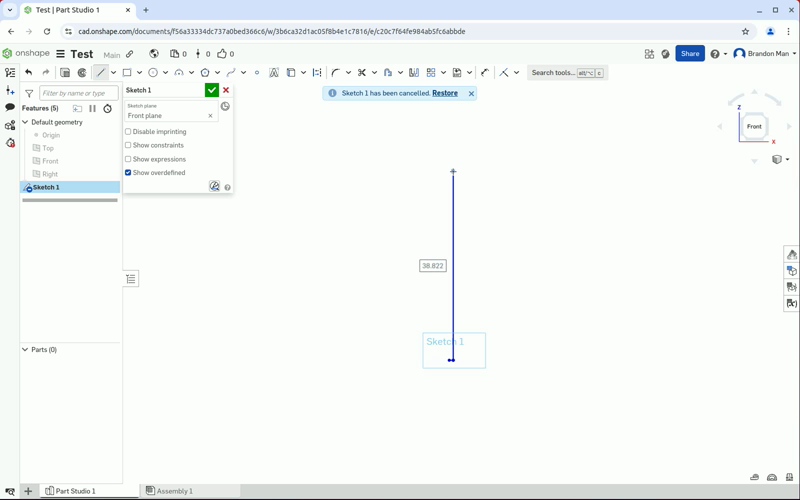
mouse_move(483, 171)
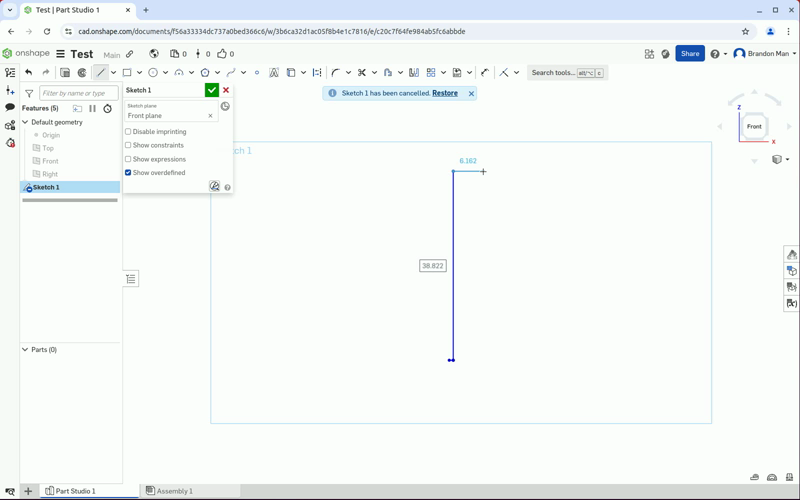
mouse_move(449, 171)
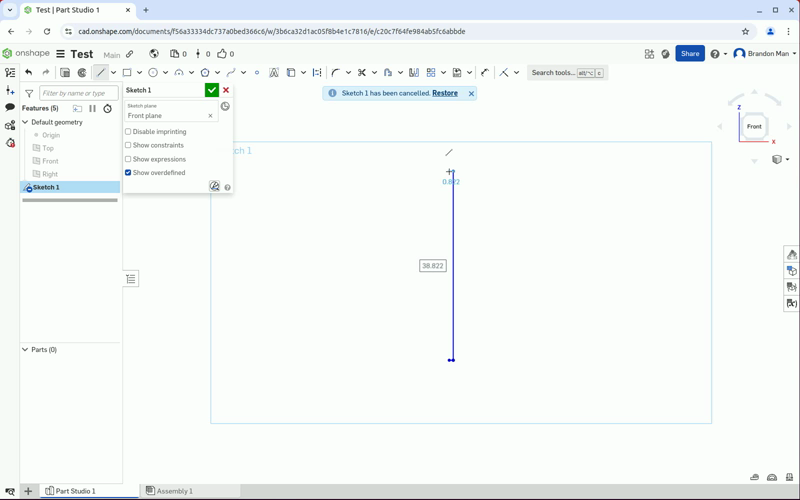
scroll(6)
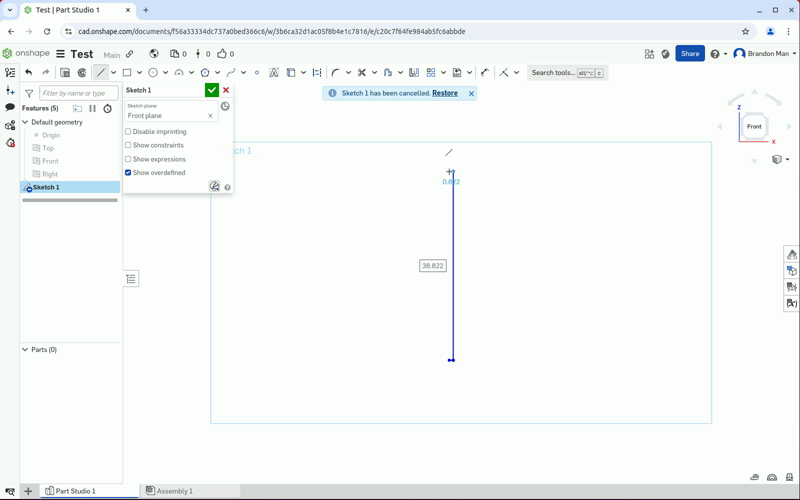
scroll(6)
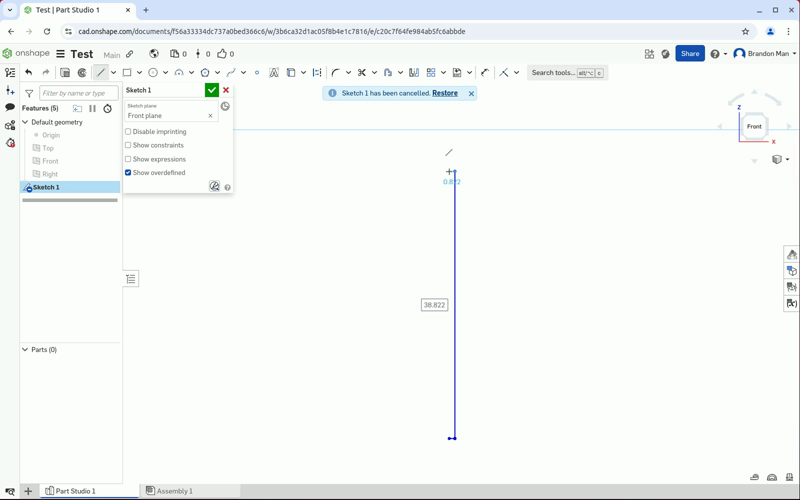
scroll(6)
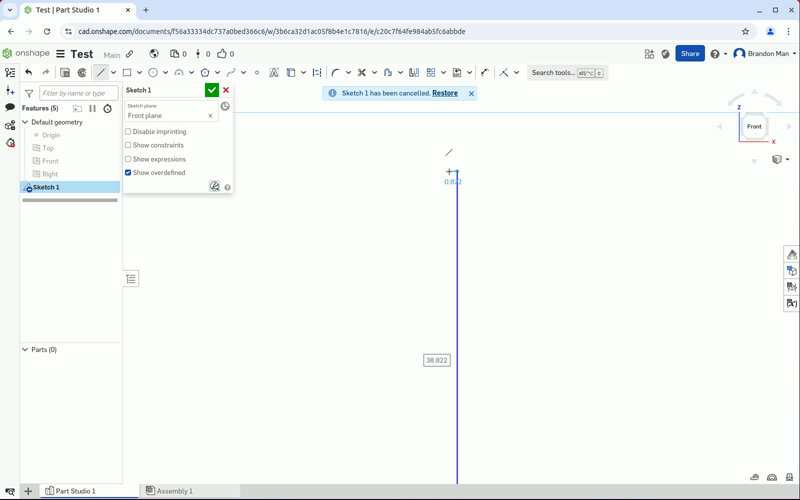
scroll(6)
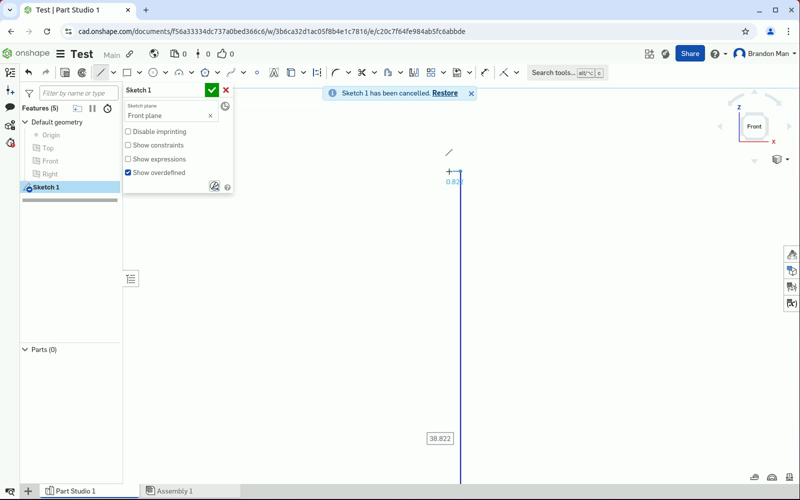
scroll(6)
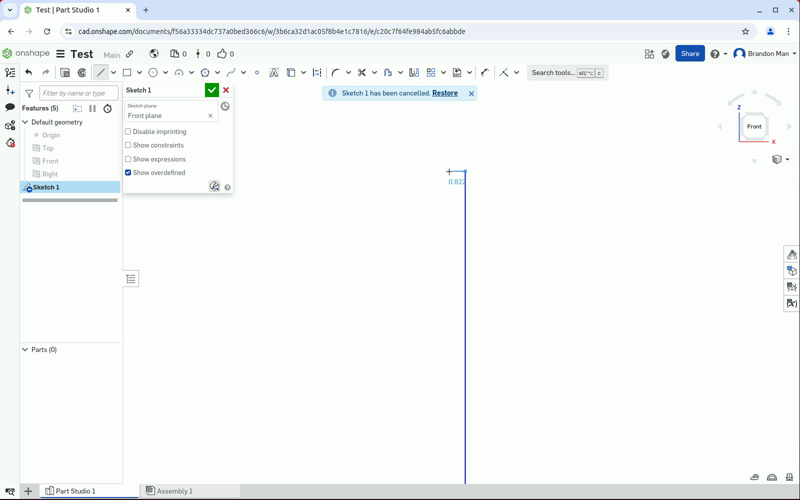
scroll(6)
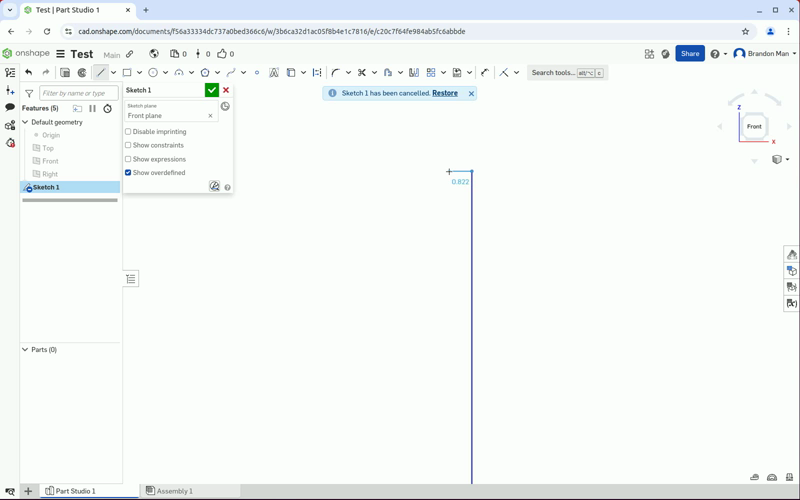
scroll(6)
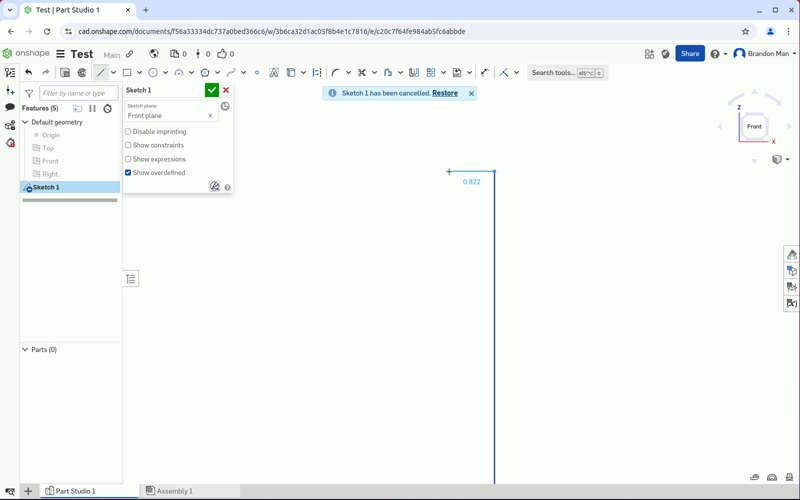
click(449, 171)
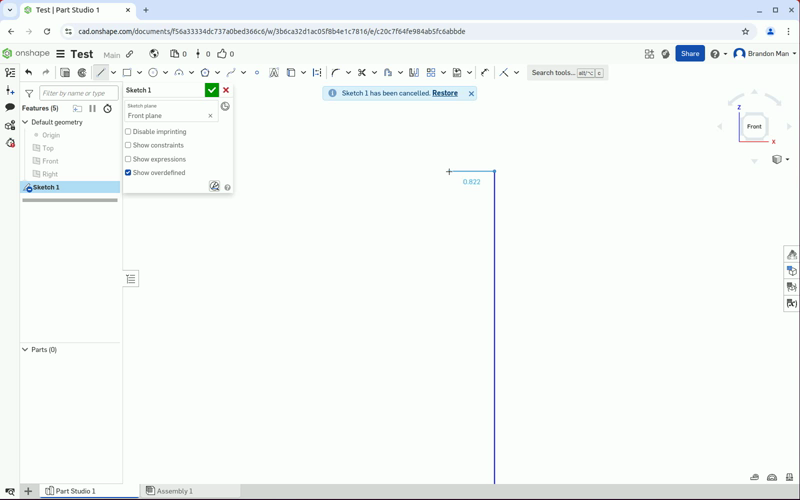
scroll(-6)
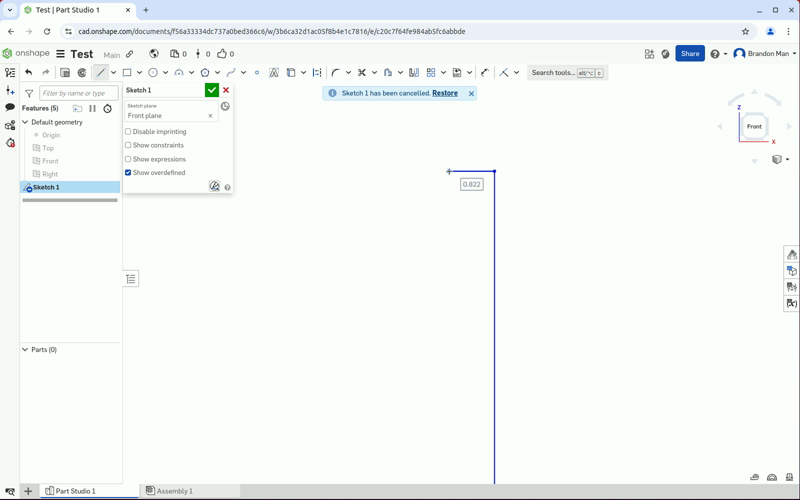
scroll(-6)
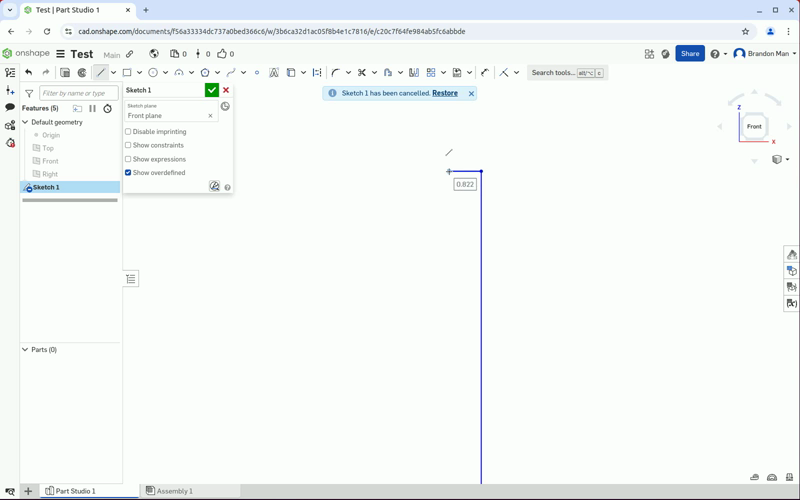
scroll(-6)
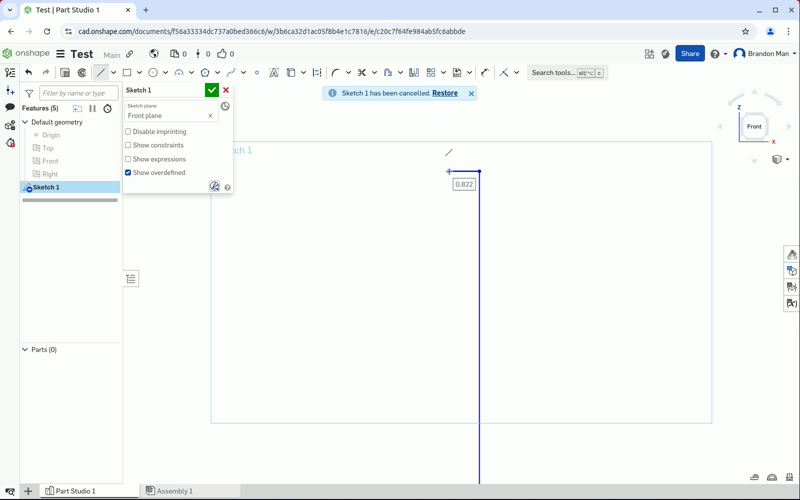
scroll(-6)
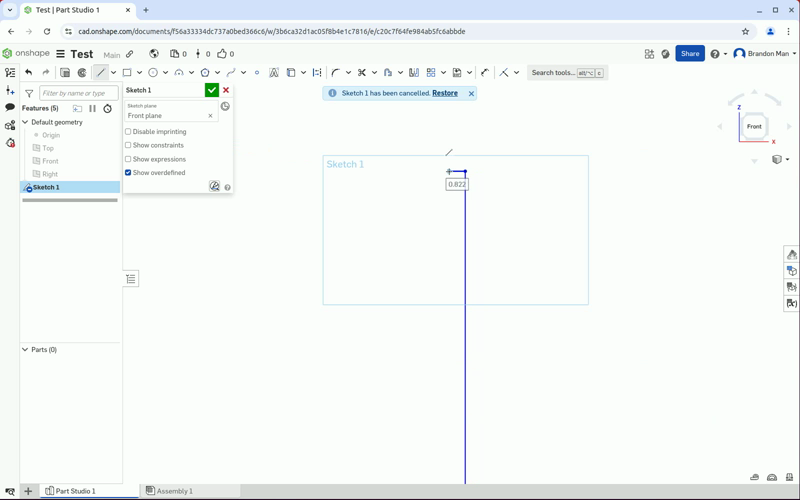
scroll(-6)
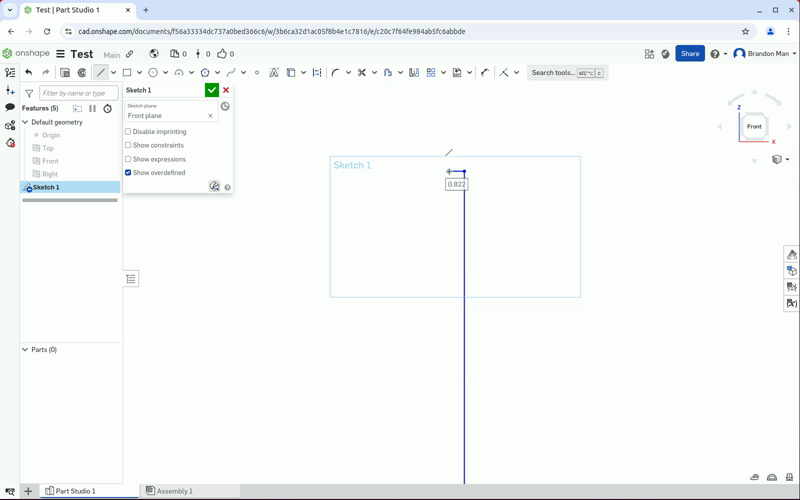
scroll(-6)
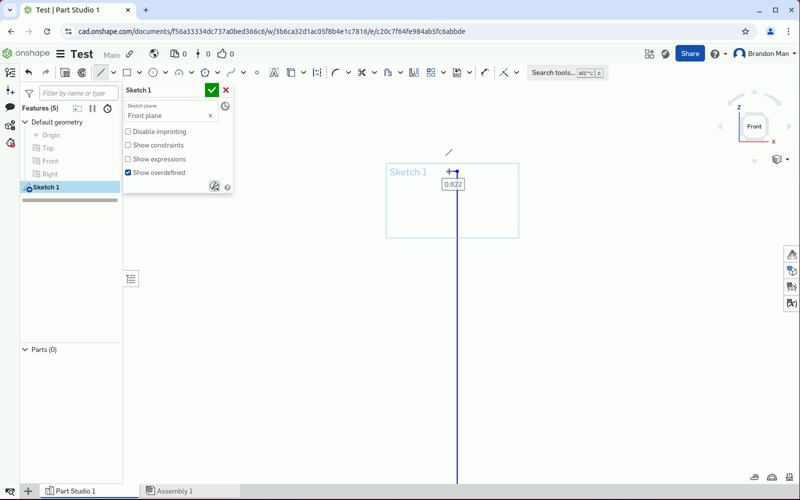
scroll(-6)
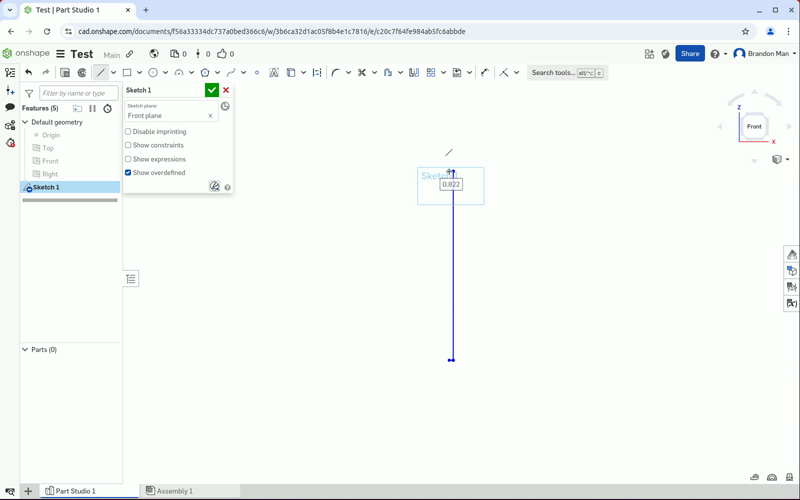
key_up(shift)
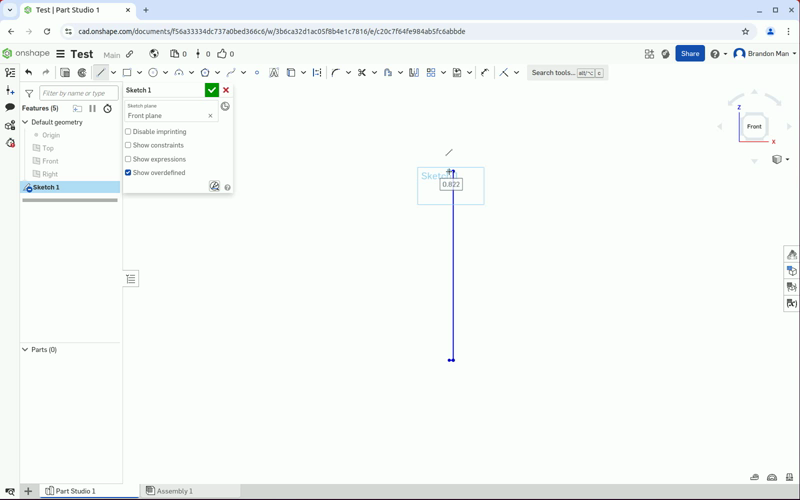
key_down(shift)
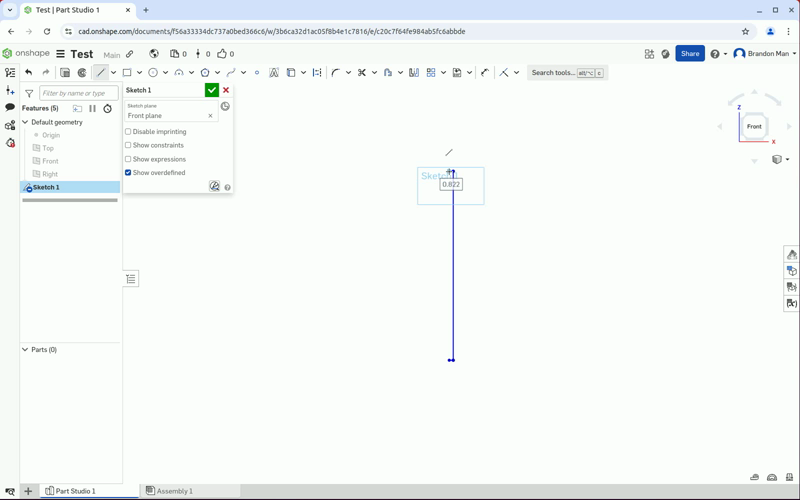
mouse_move(449, 360)
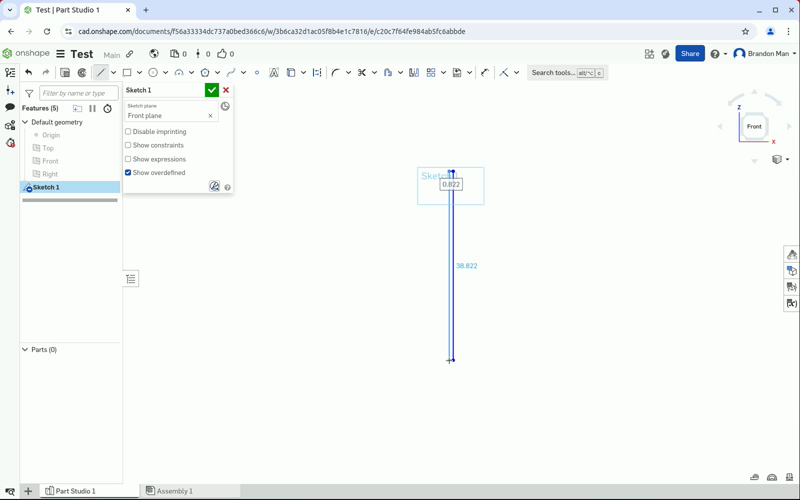
scroll(6)
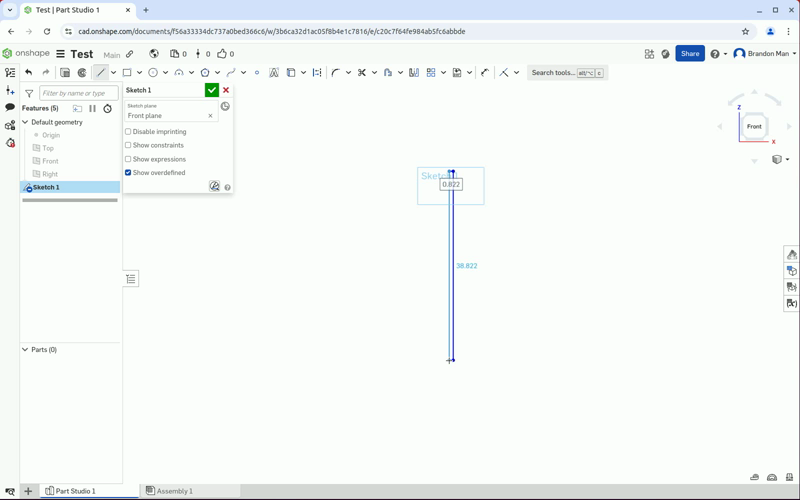
scroll(6)
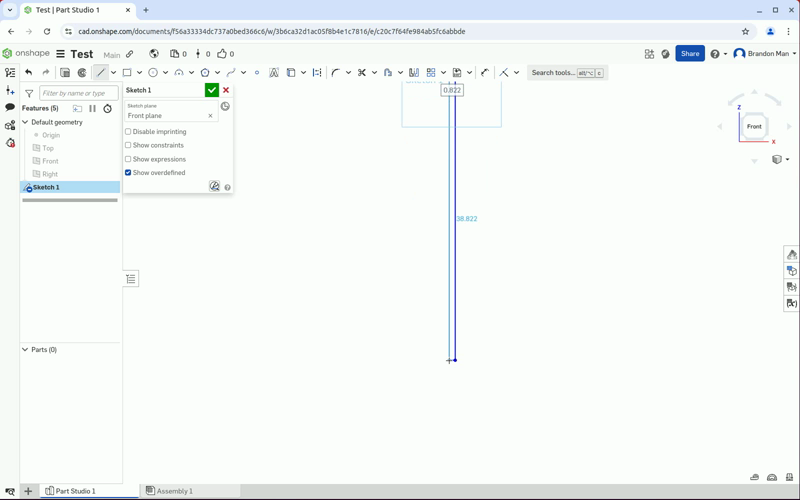
scroll(6)
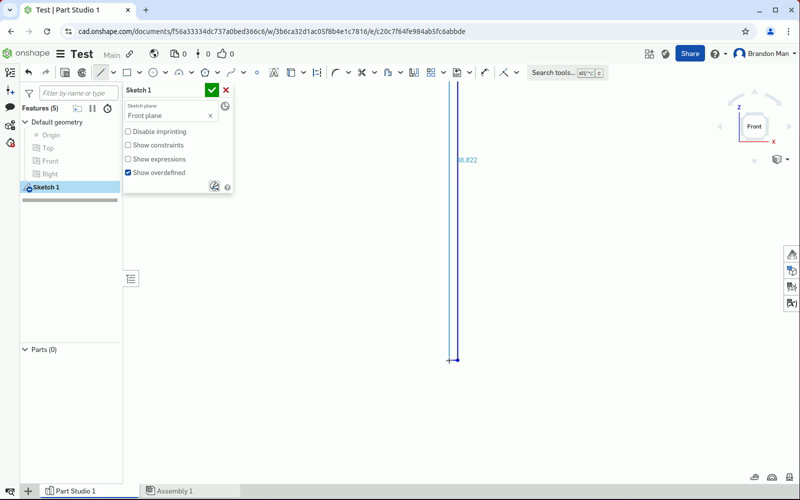
scroll(6)
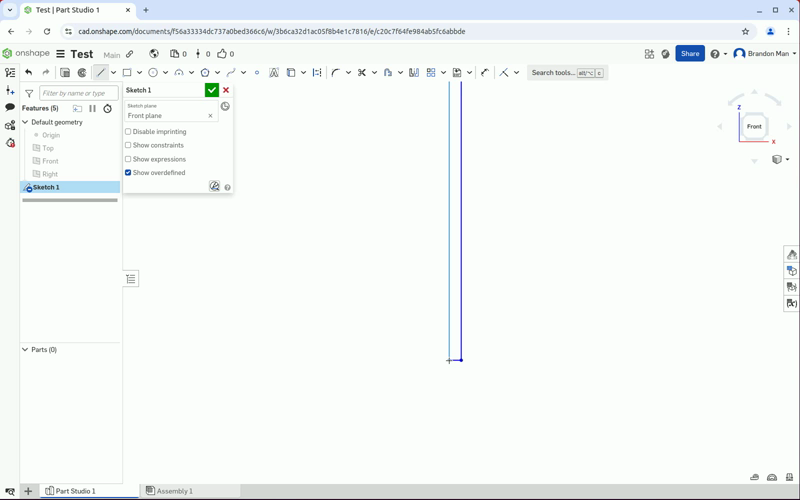
scroll(6)
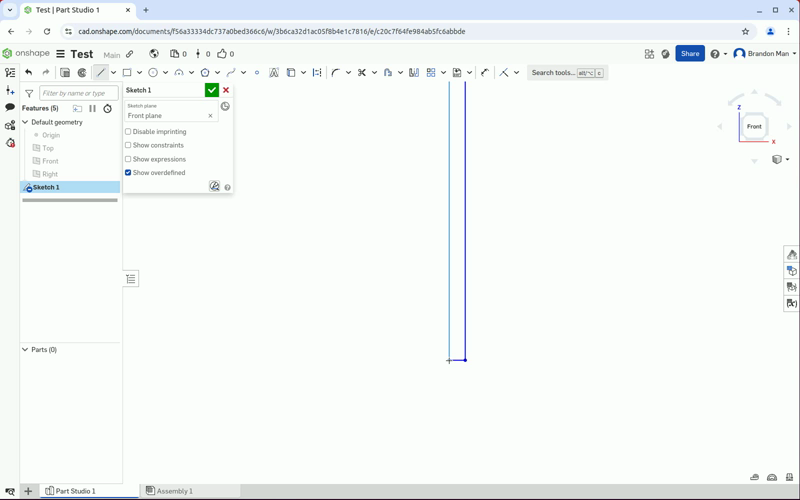
scroll(6)
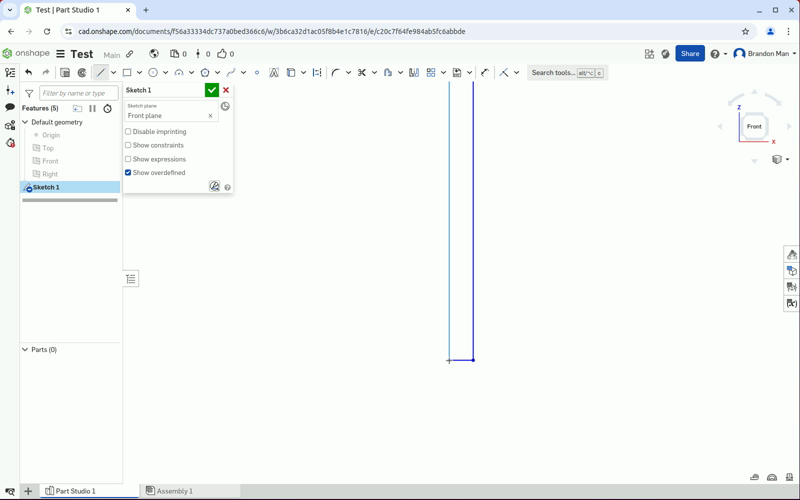
scroll(6)
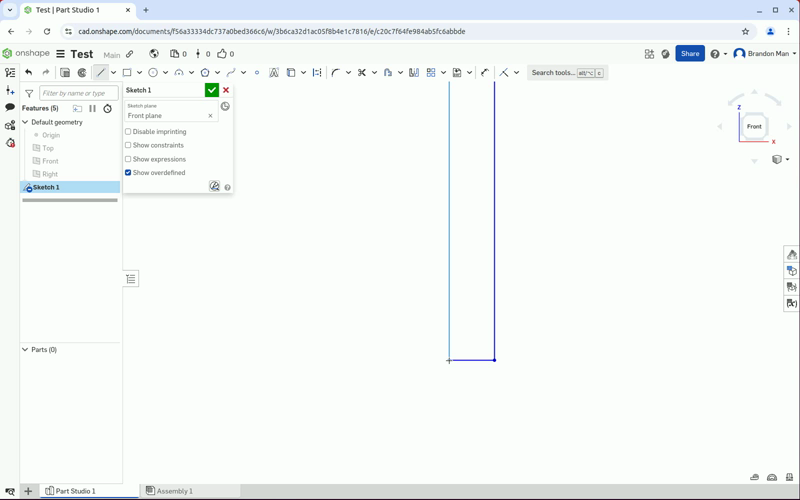
key_up(shift)
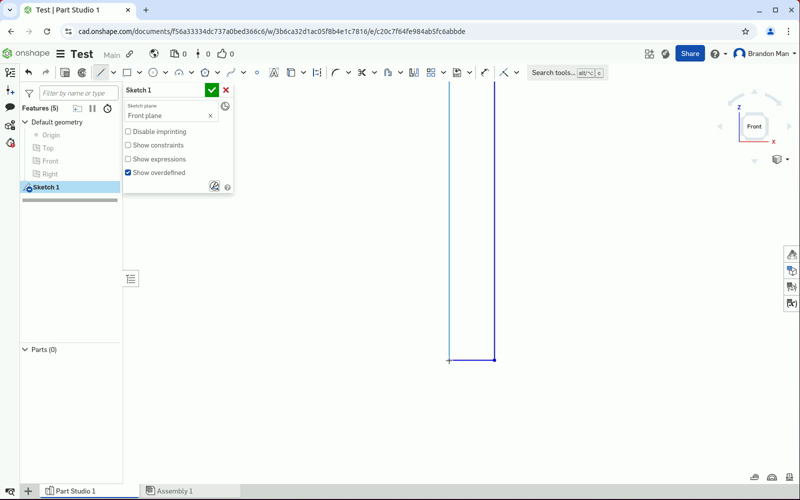
click(449, 360)
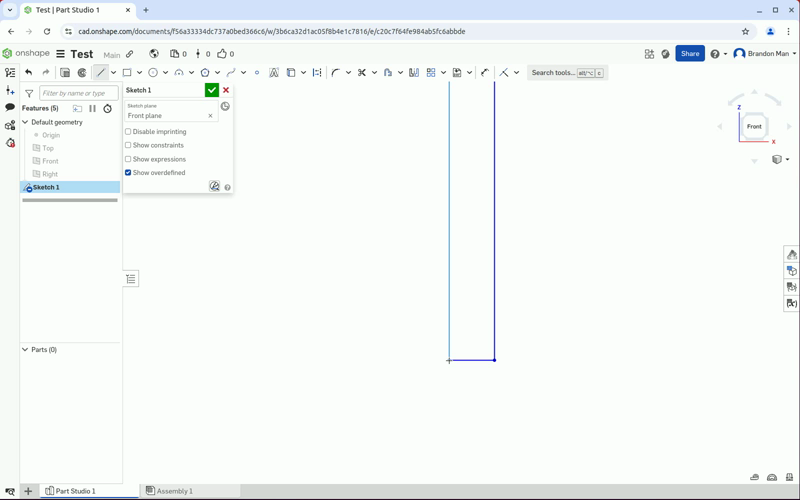
scroll(-6)
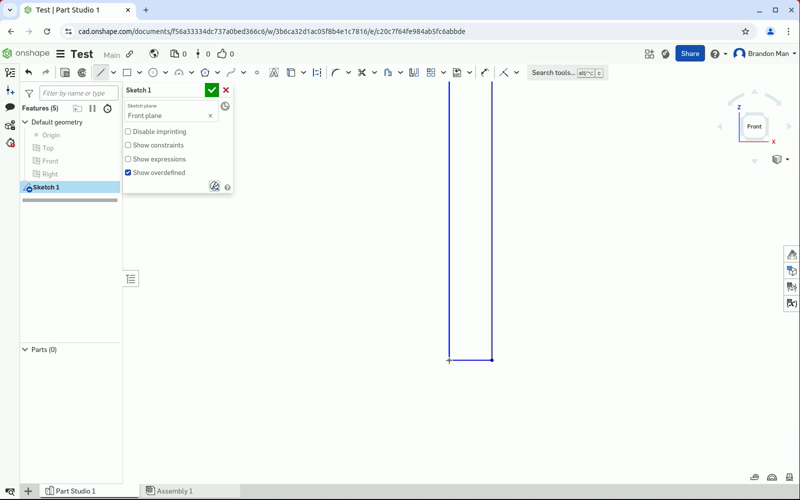
scroll(-6)
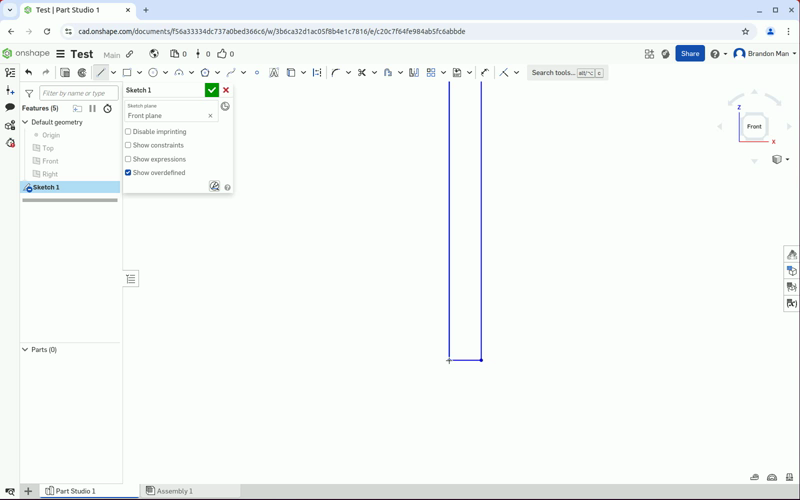
scroll(-6)
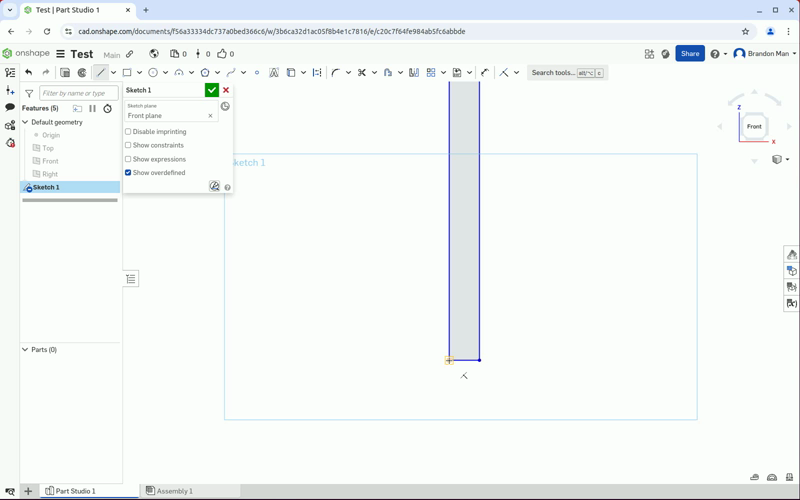
scroll(-6)
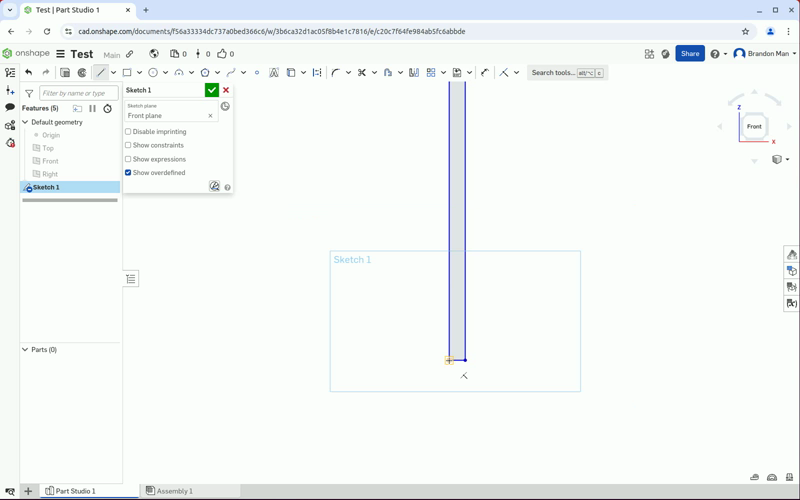
scroll(-6)
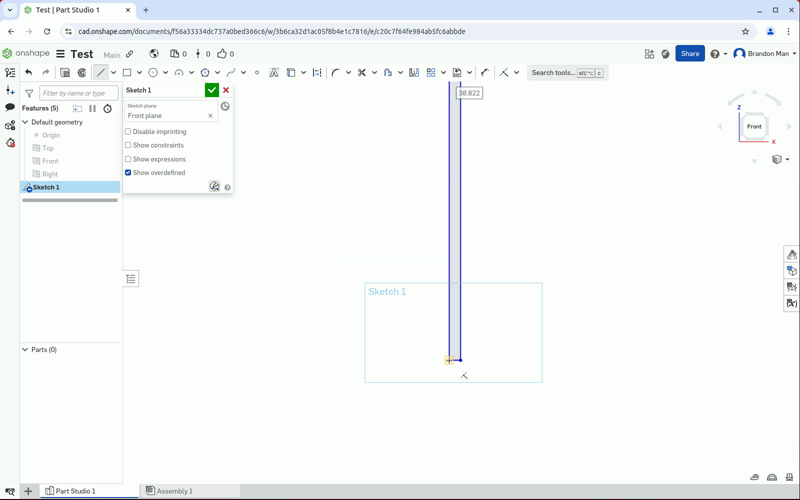
scroll(-6)
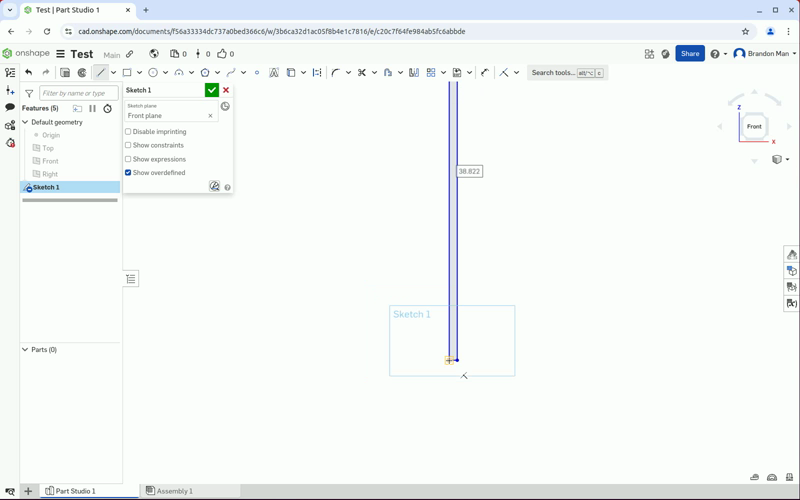
scroll(-6)
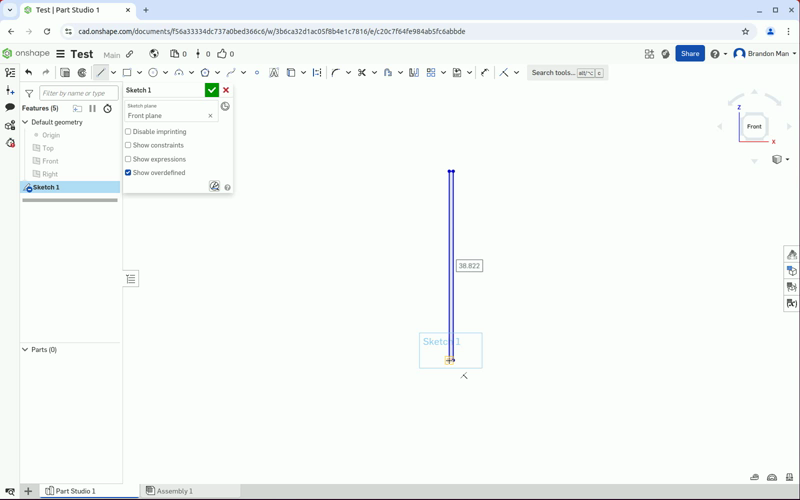
key(esc)
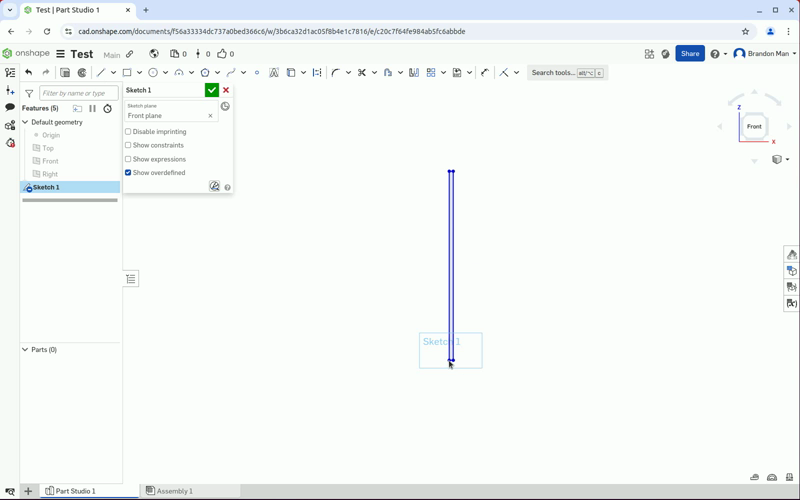
mouse_move(452, 208)
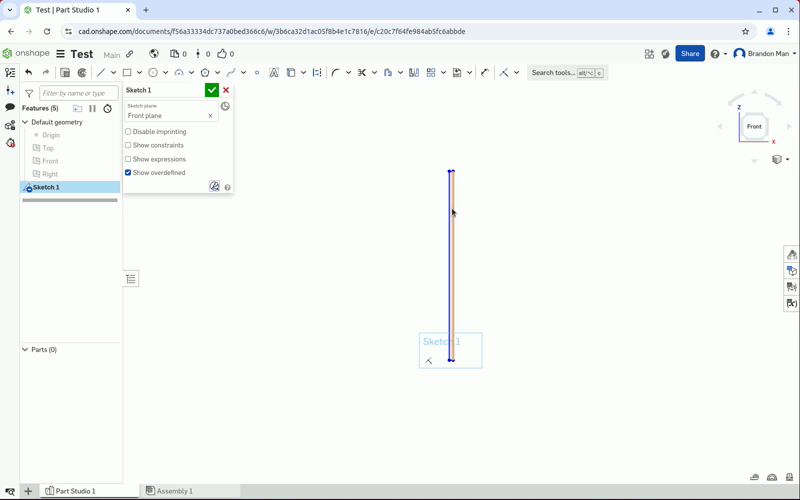
scroll(6)
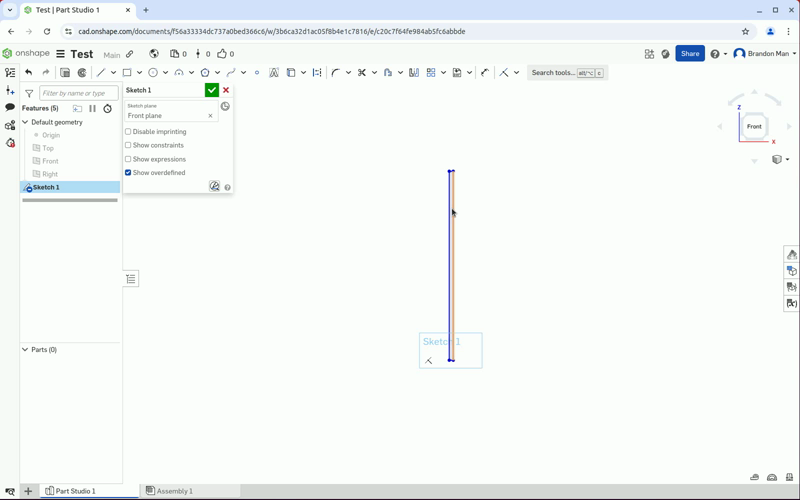
scroll(6)
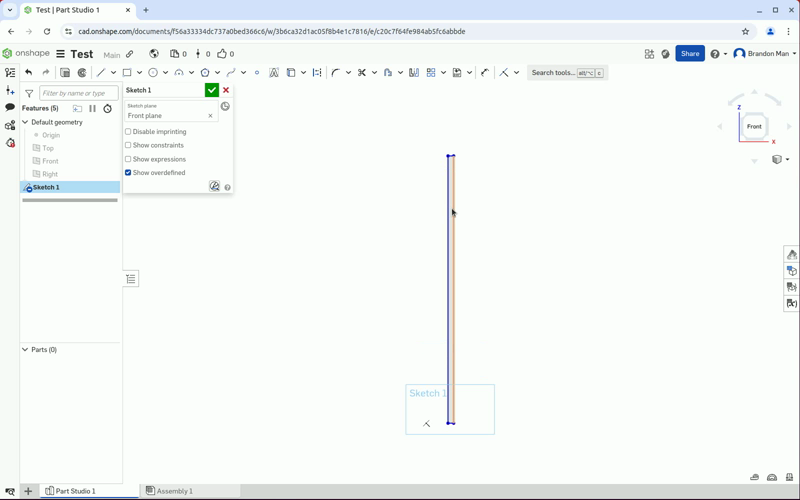
scroll(6)
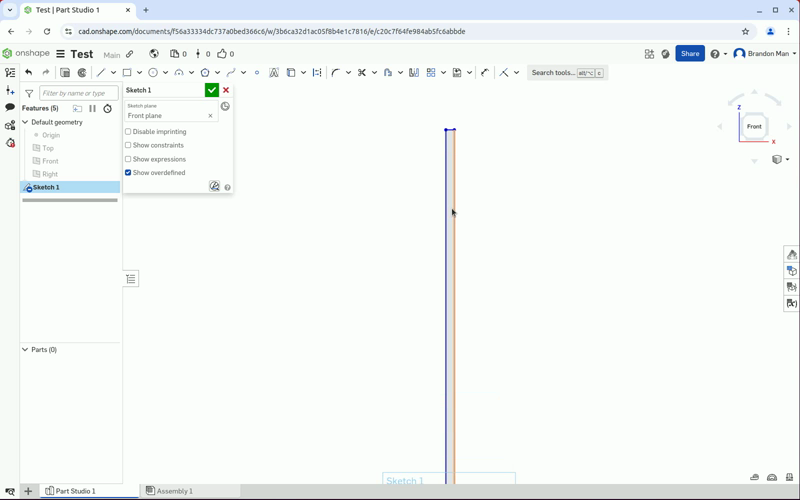
scroll(6)
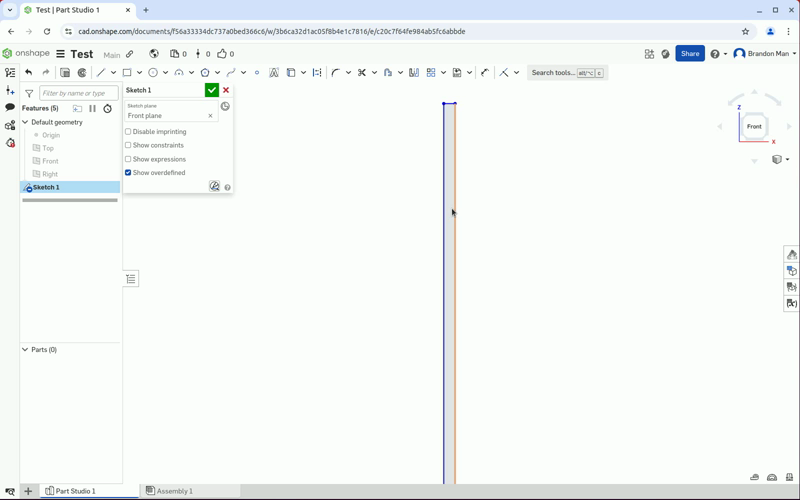
scroll(6)
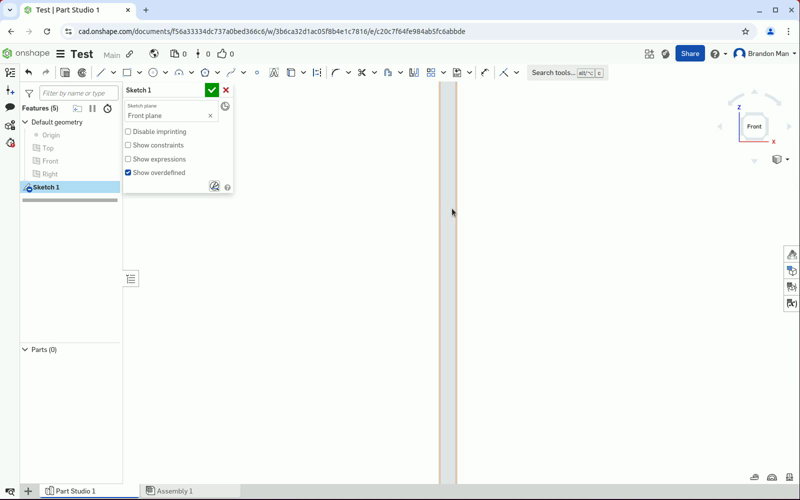
scroll(6)
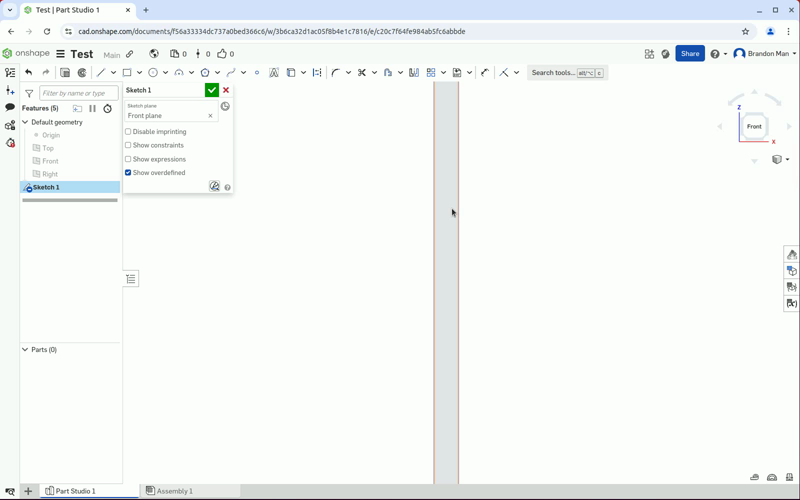
scroll(6)
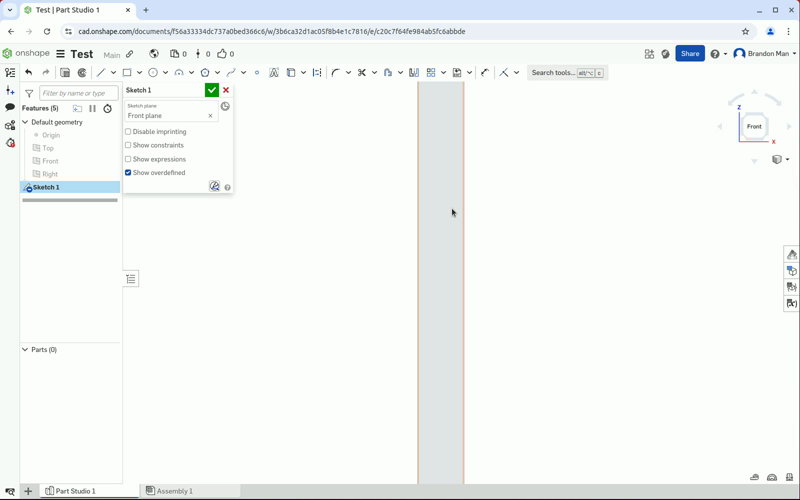
click(452, 208)
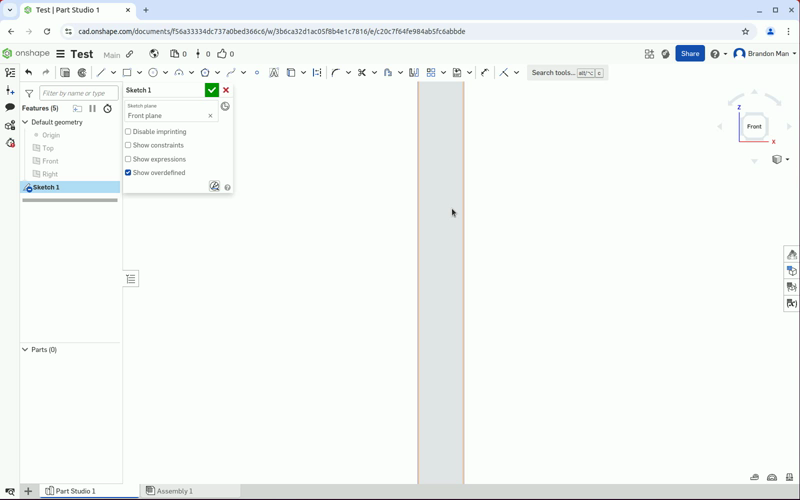
scroll(-6)
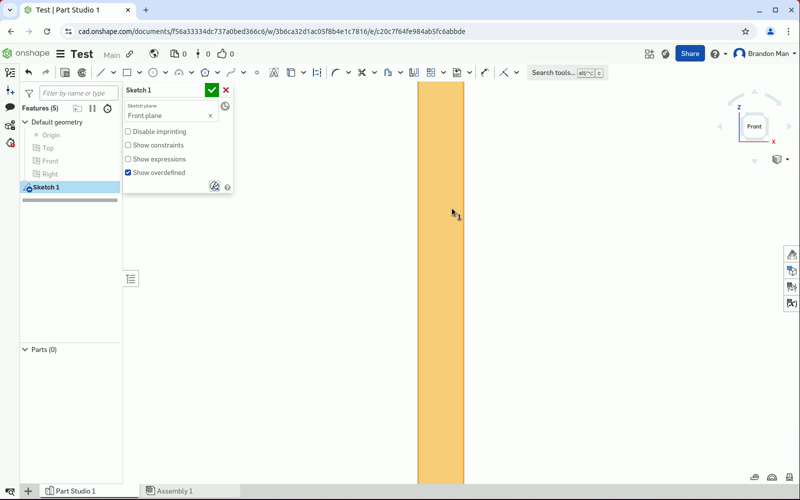
scroll(-6)
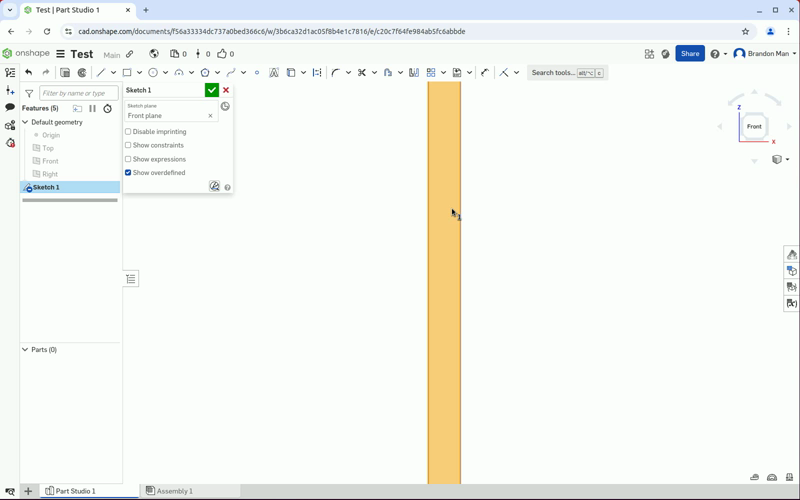
scroll(-6)
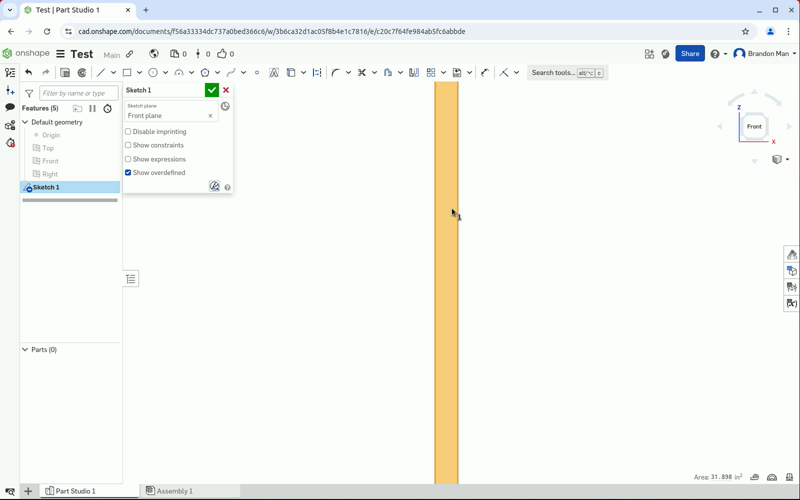
scroll(-6)
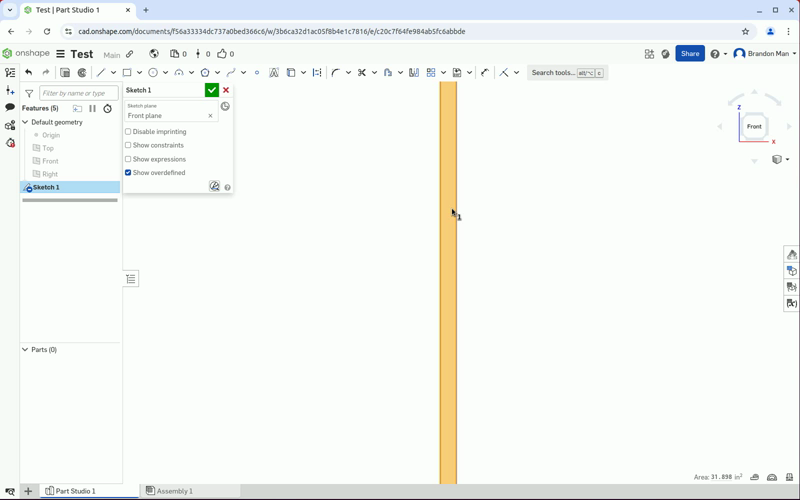
scroll(-6)
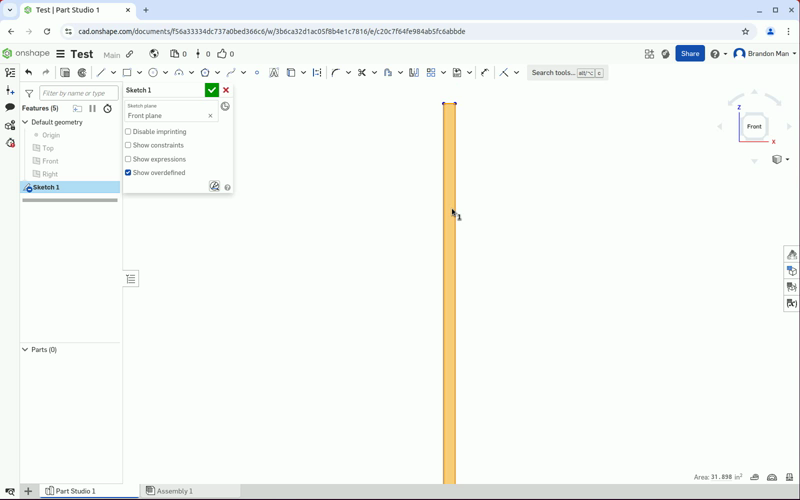
scroll(-6)
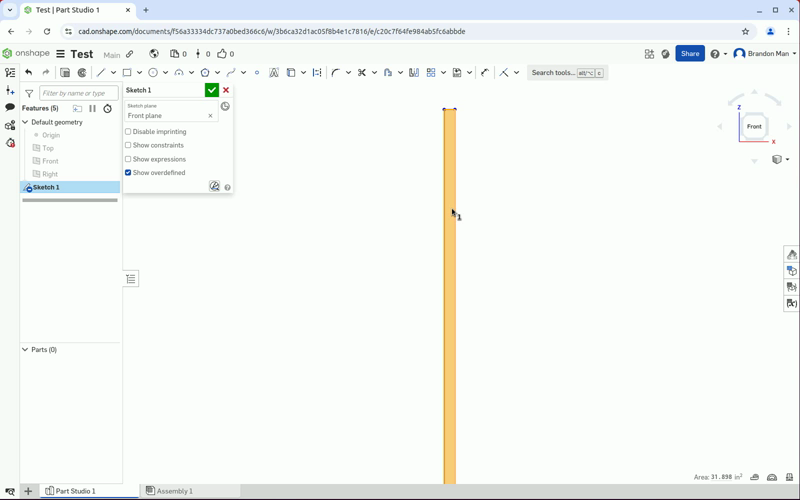
scroll(-6)
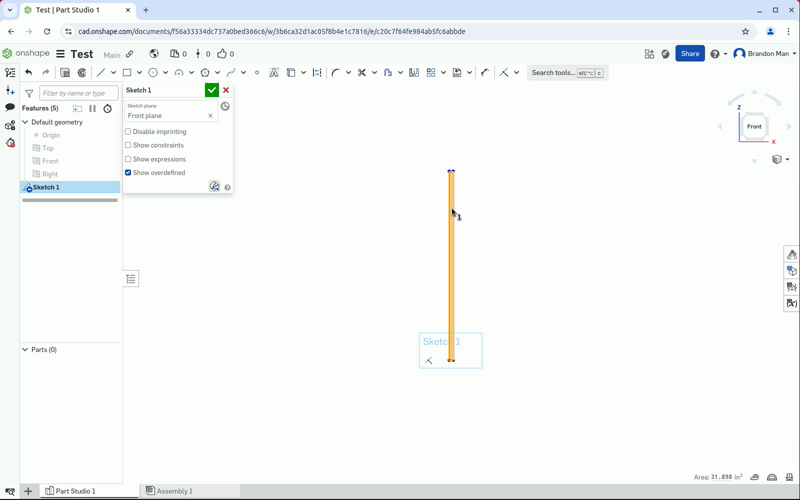
mouse_move(73, 352)
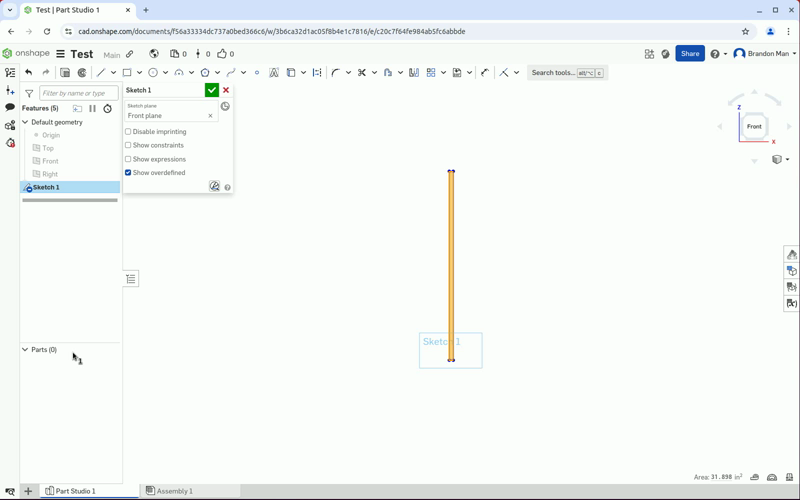
key(shift+y)
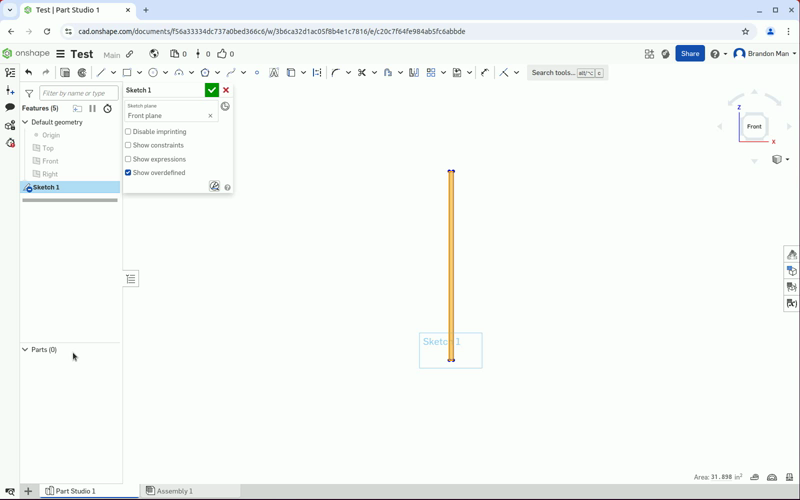
key(shift+e)
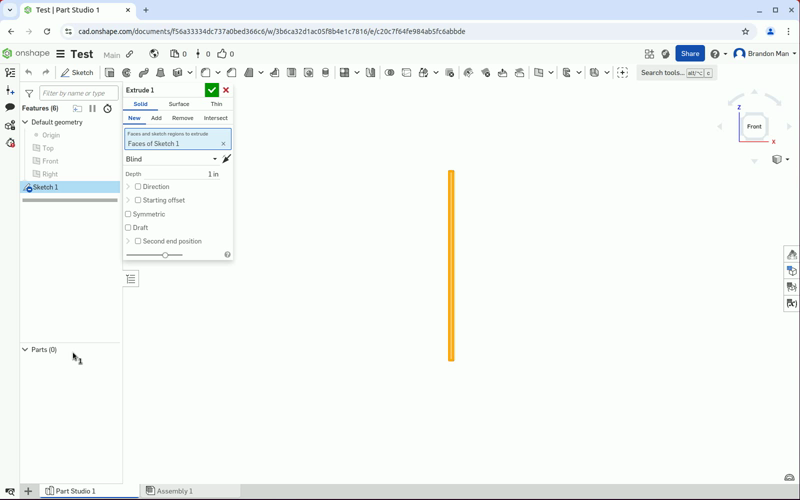
mouse_move(143, 106)
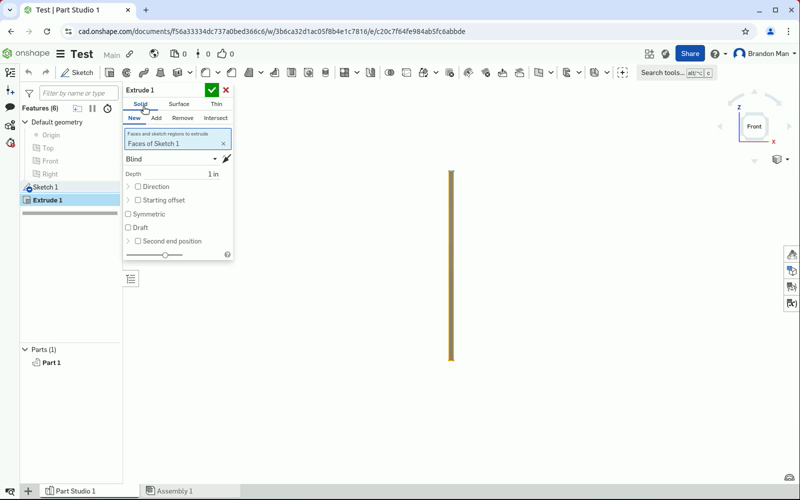
click(143, 106)
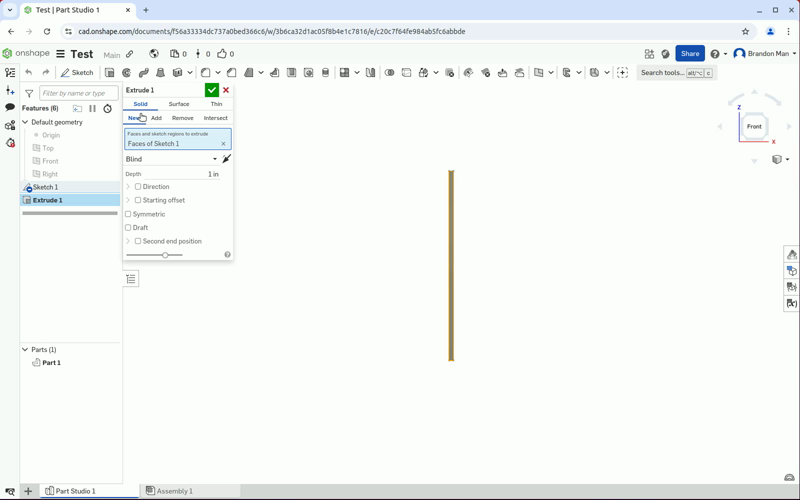
mouse_move(137, 120)
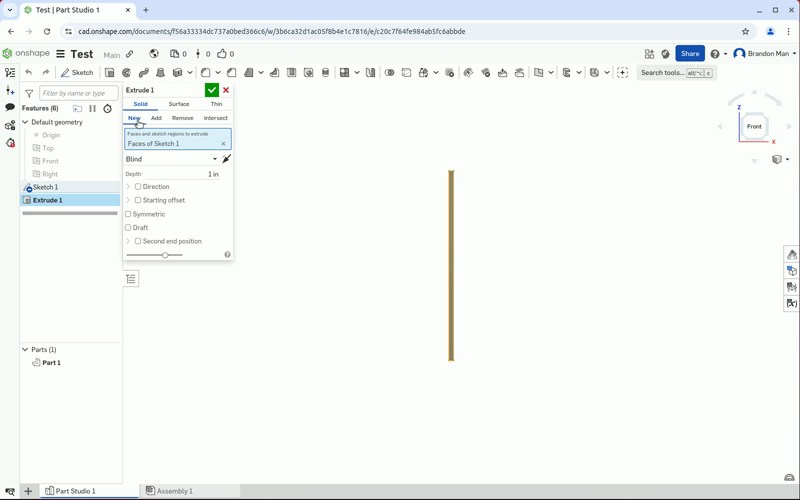
click(137, 120)
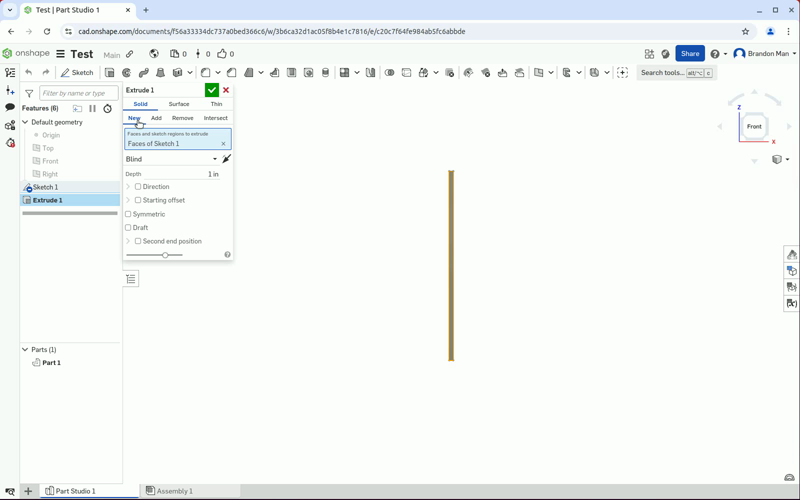
key(tab, 4)
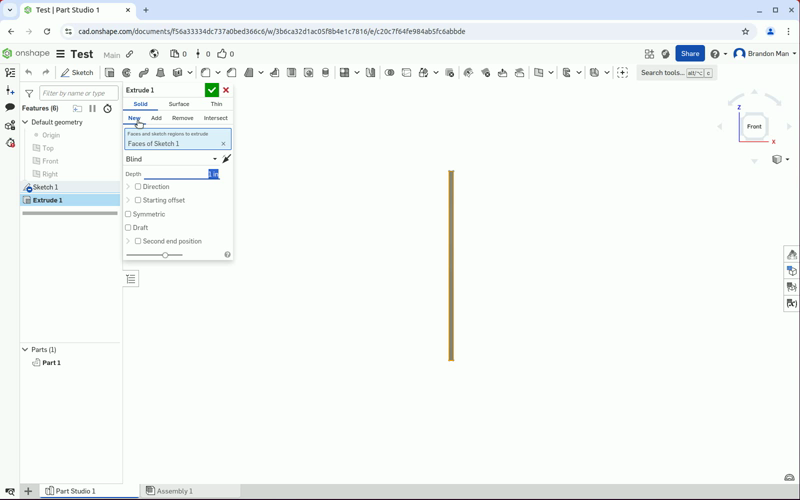
text(0.722)
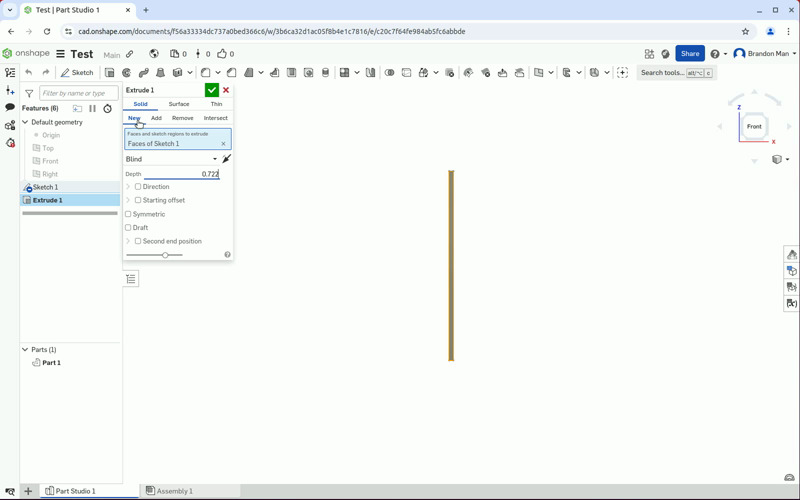
key(enter)
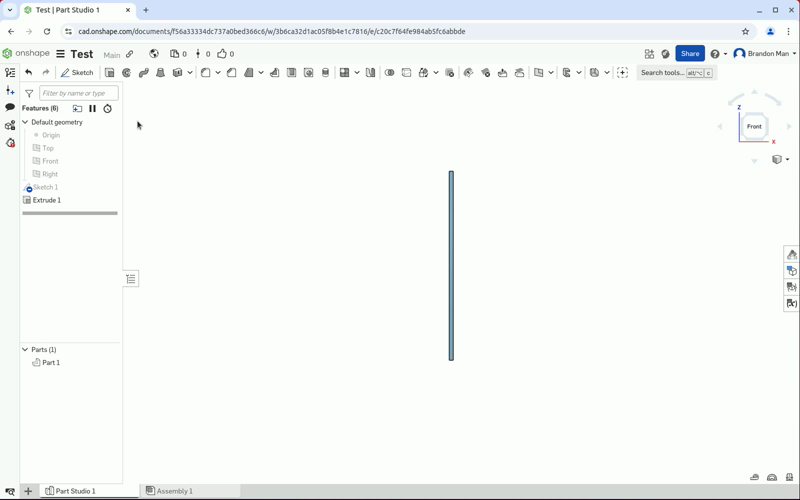
key(shift+h)
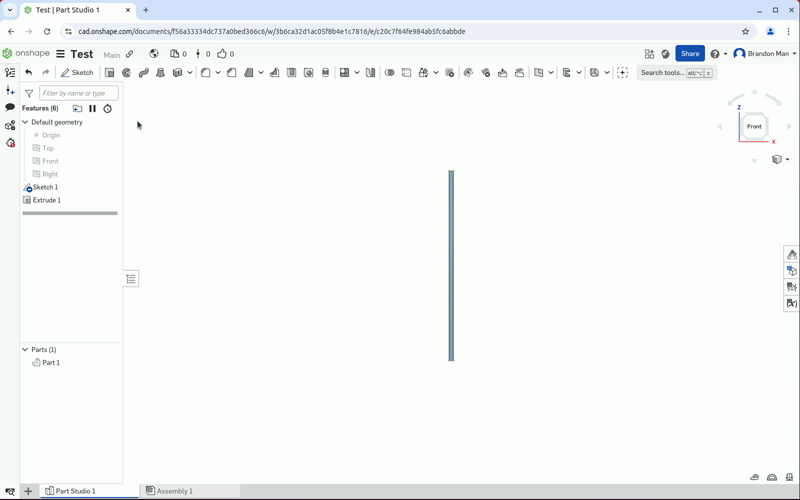
key(shift+h)
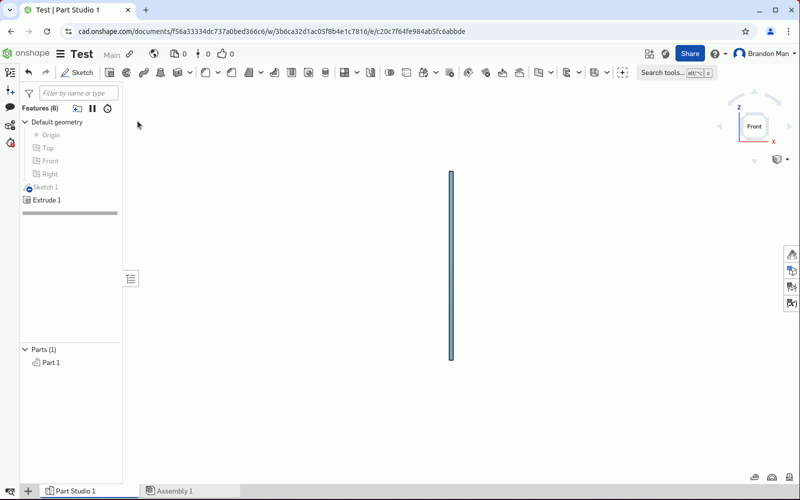
mouse_move(73, 189)
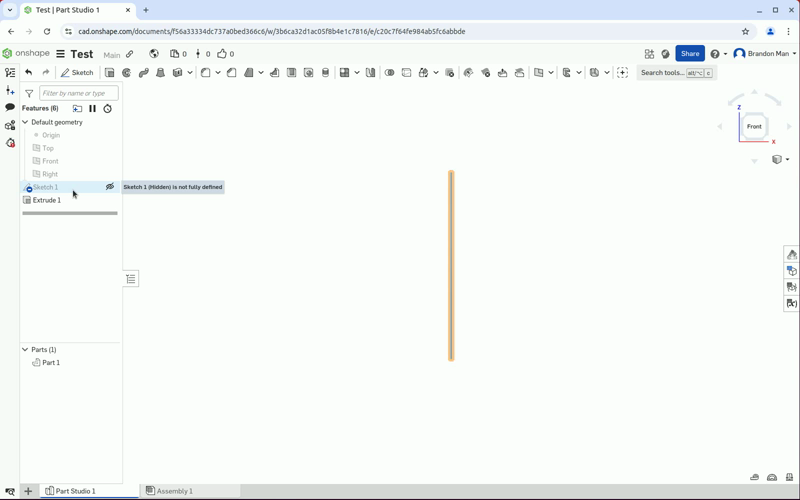
click(73, 189)
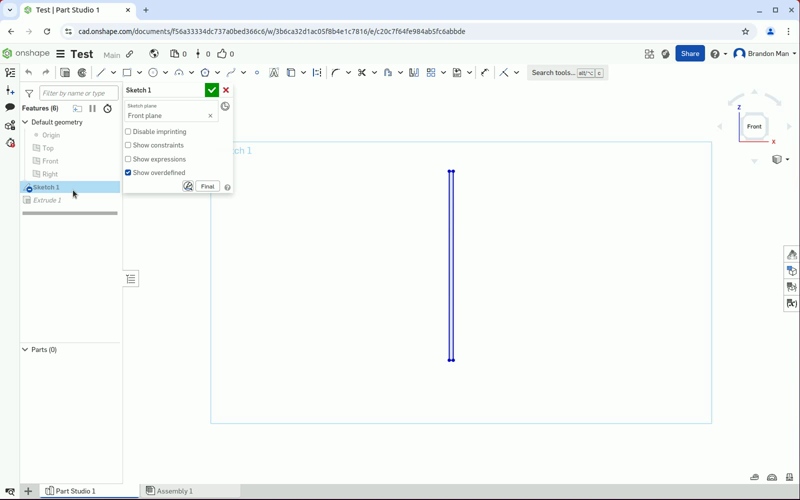
mouse_move(229, 92)
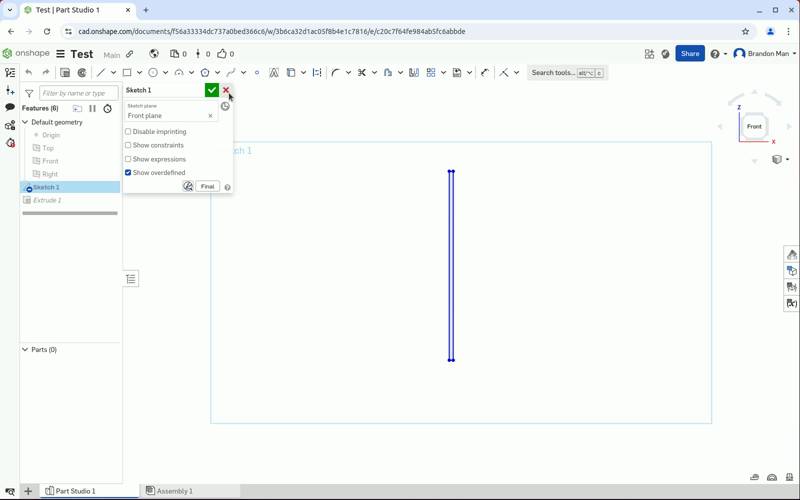
click(229, 92)
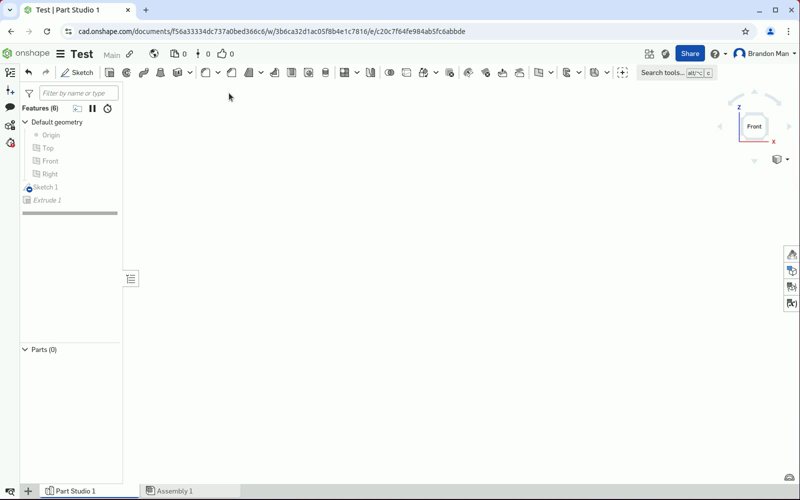
mouse_move(73, 352)
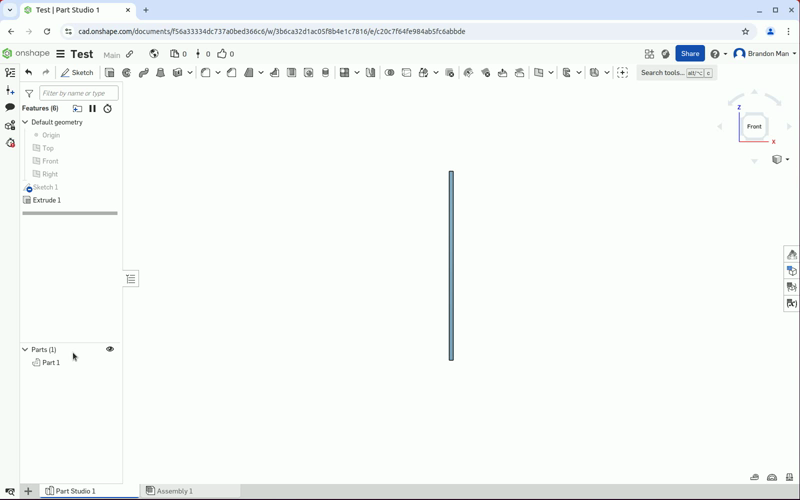
key(y)
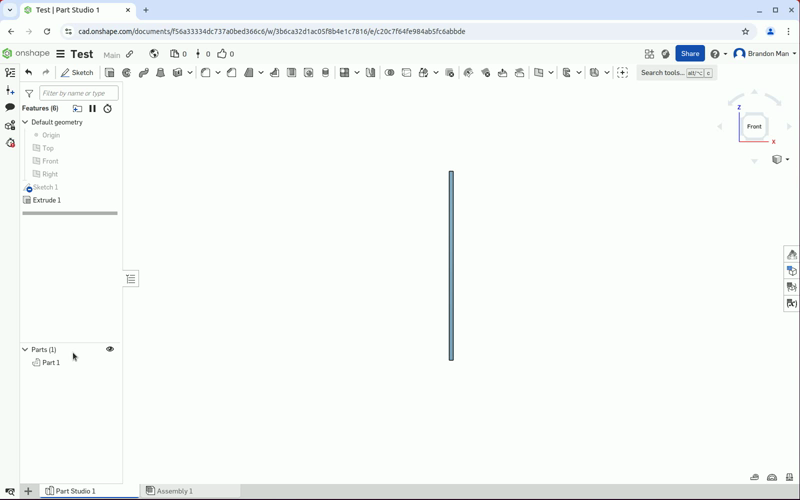
key(shift+p)
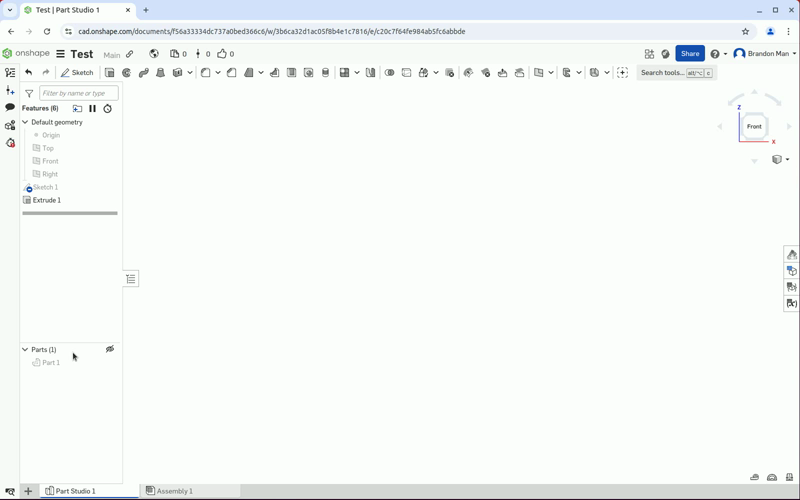
key(space)
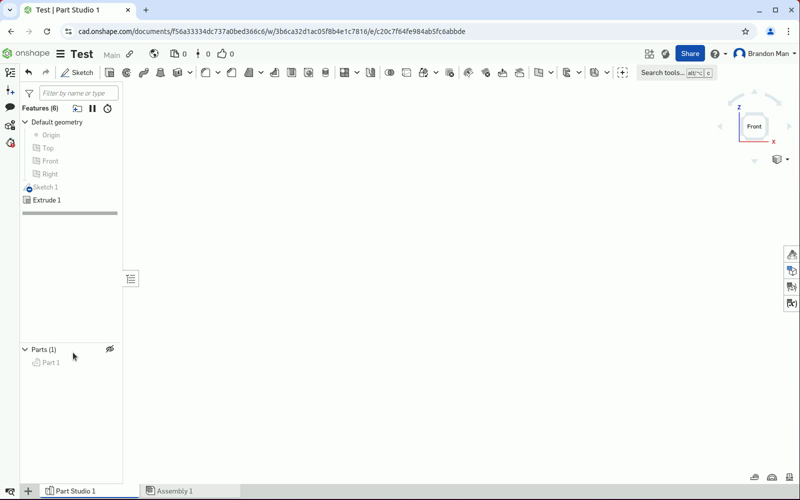
key_down(shift)
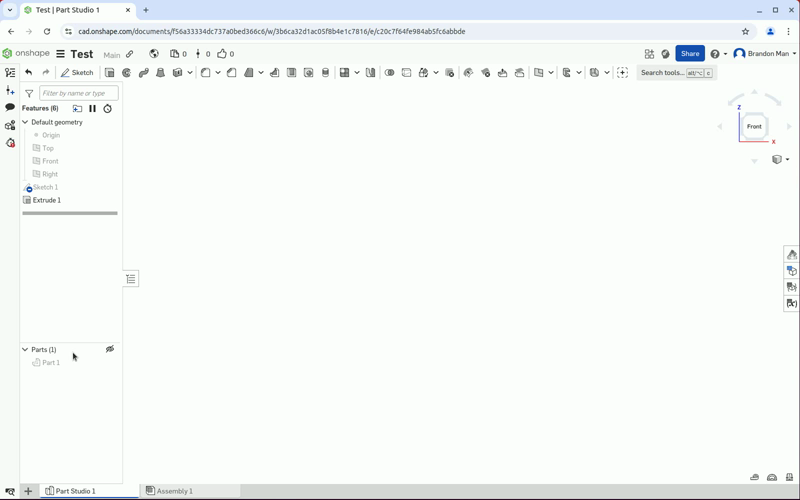
key(down)
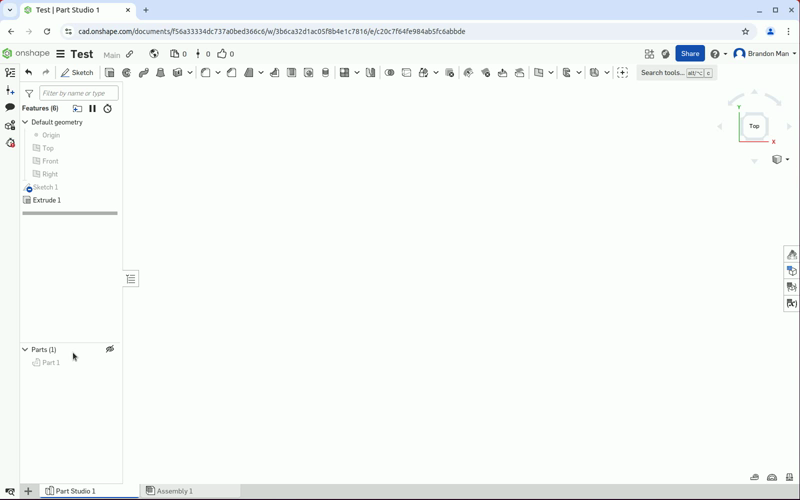
key_up(shift)
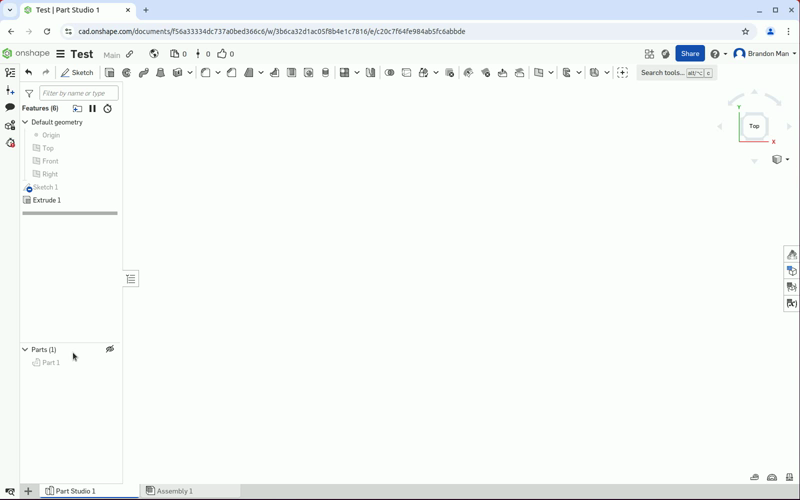
mouse_move(73, 352)
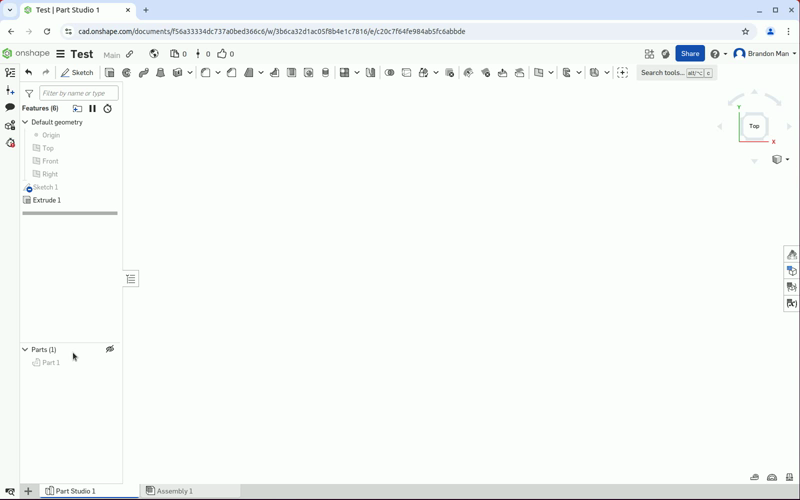
key(shift+y)
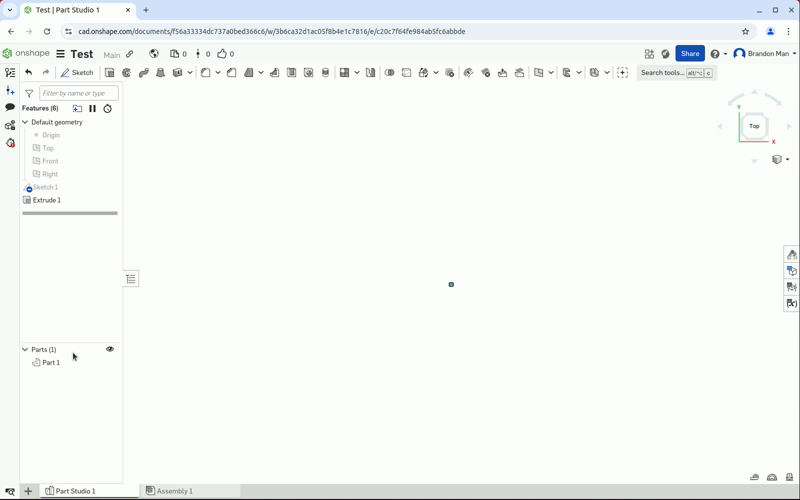
mouse_move(541, 75)
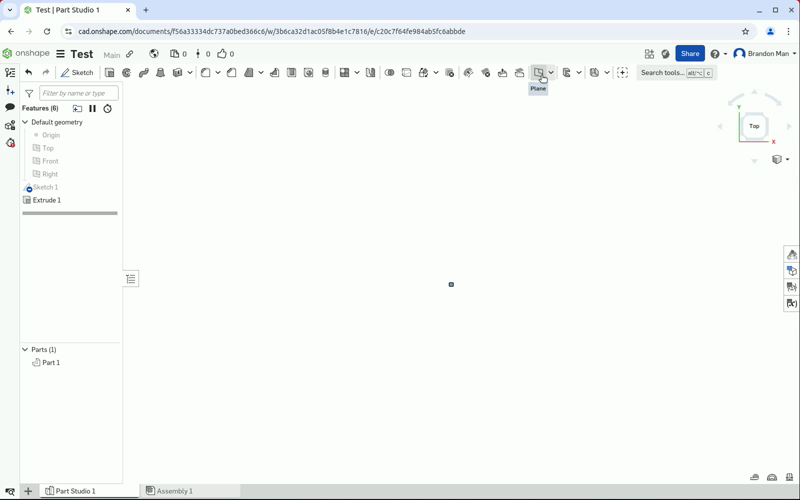
click(541, 75)
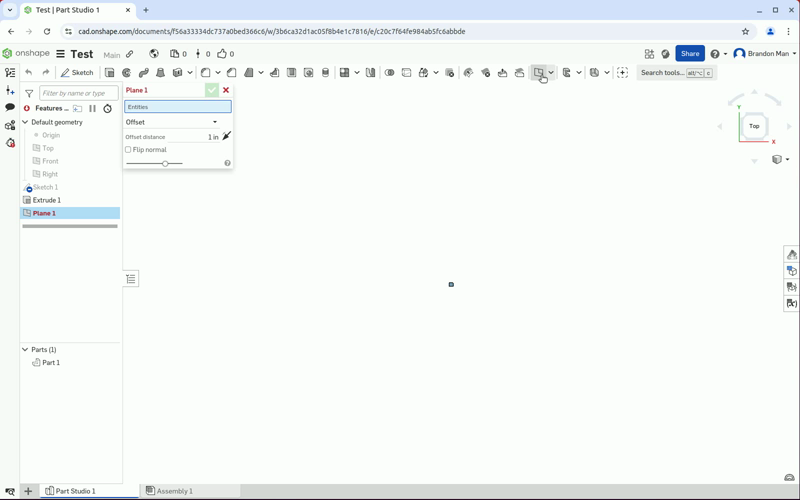
mouse_move(73, 150)
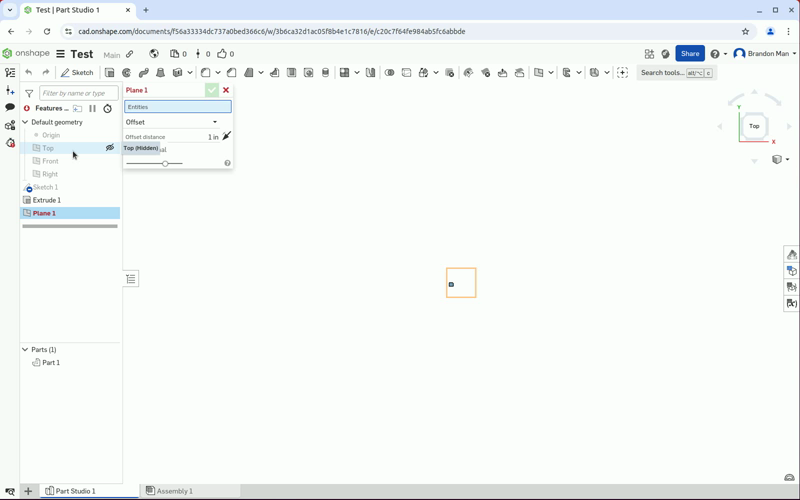
click(73, 150)
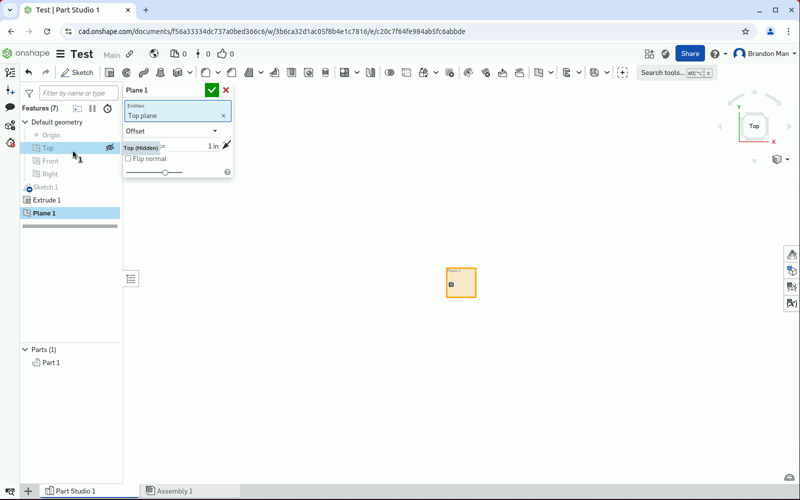
key(tab, 2)
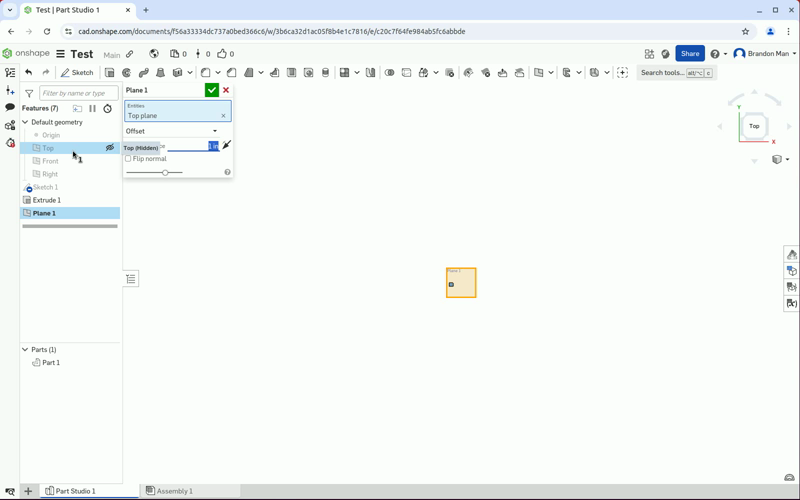
text(23.108)
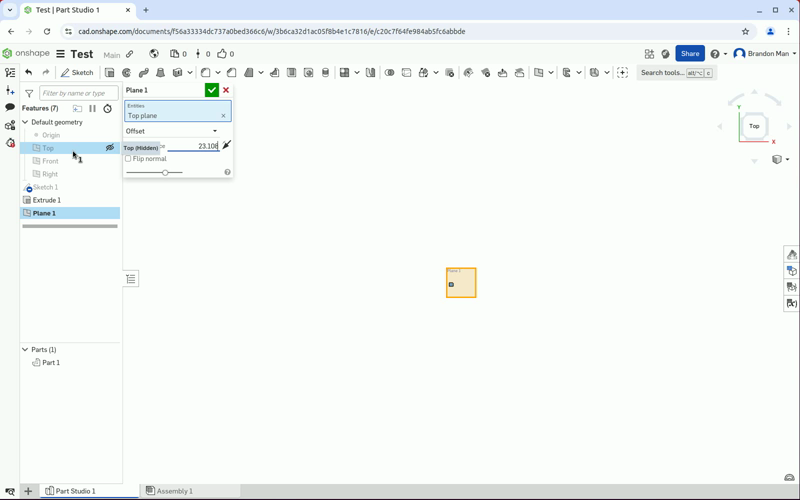
key(enter, 2)
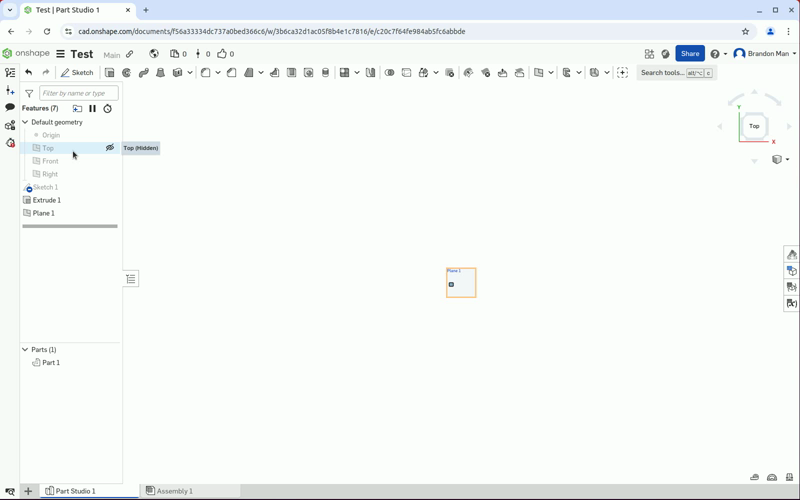
key(shift+s)
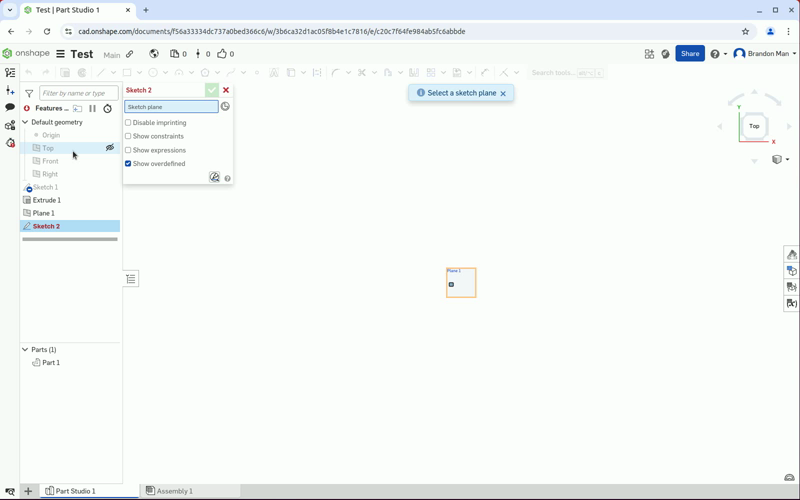
mouse_move(73, 215)
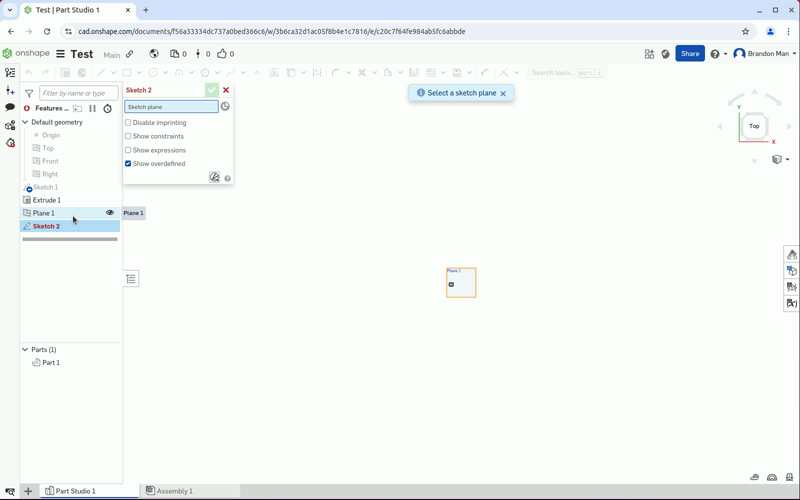
click(73, 215)
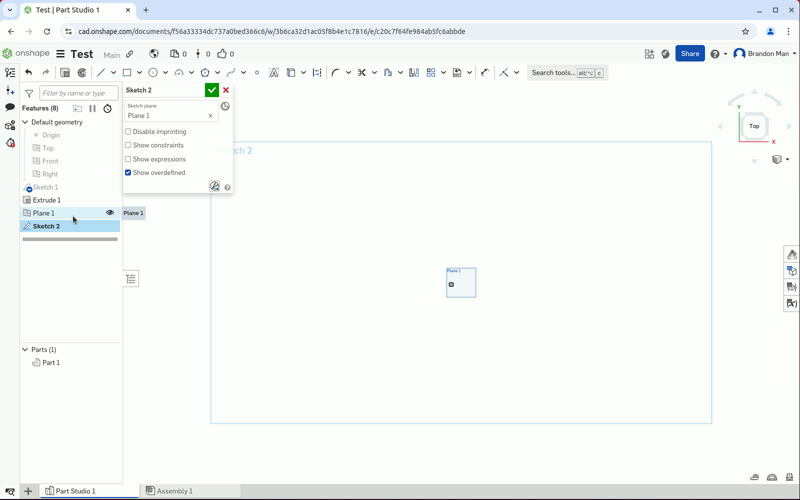
mouse_move(73, 352)
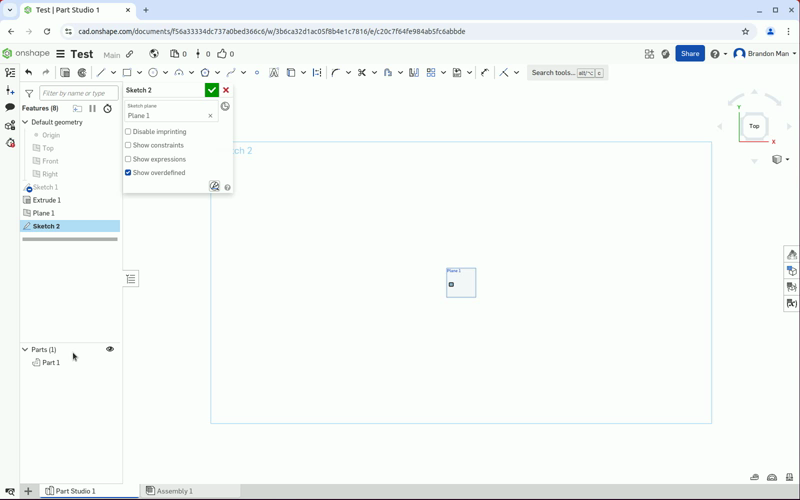
key(y)
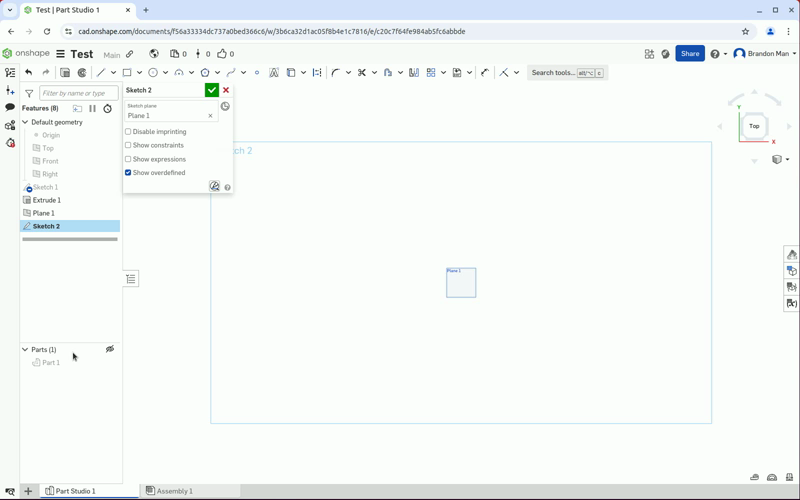
key(l)
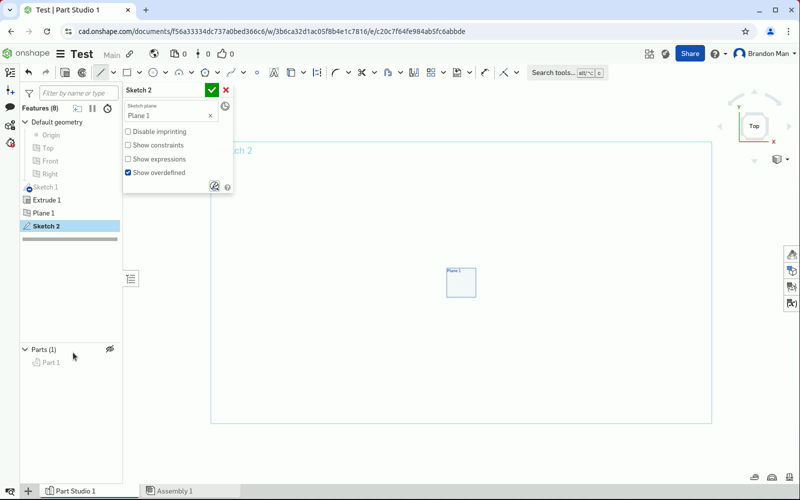
key_down(shift)
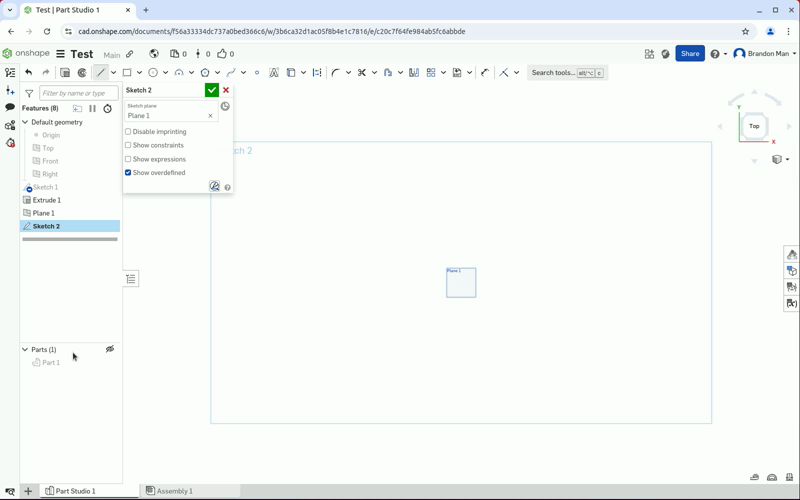
mouse_move(449, 286)
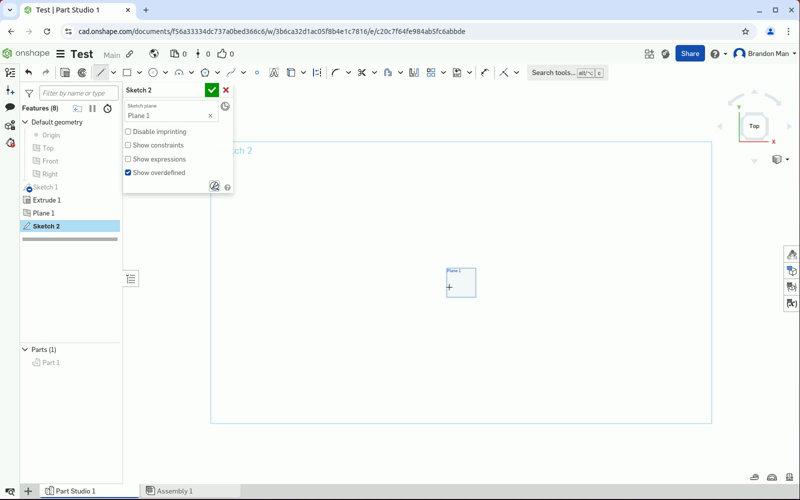
click(449, 286)
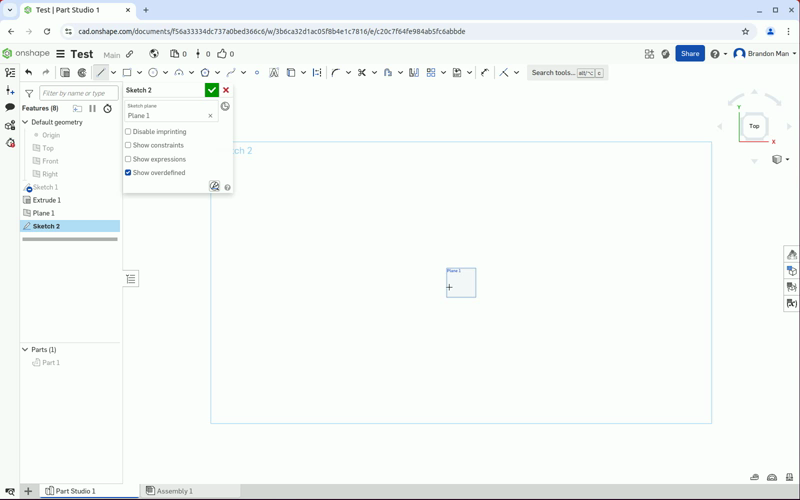
key_up(shift)
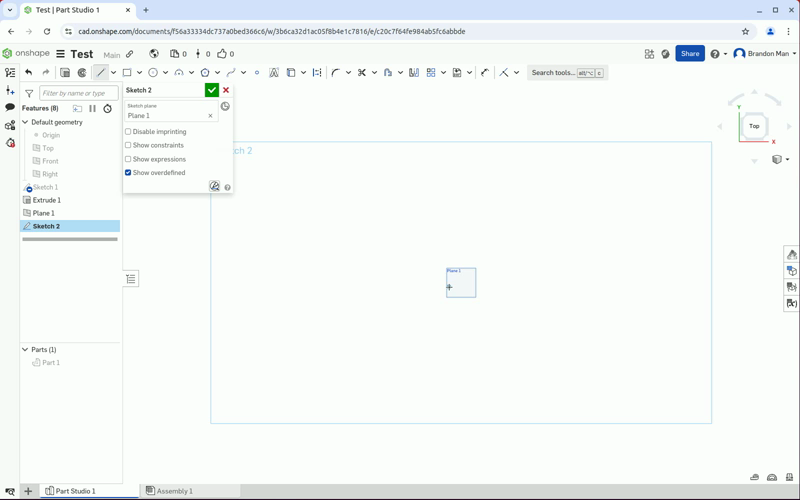
key_down(shift)
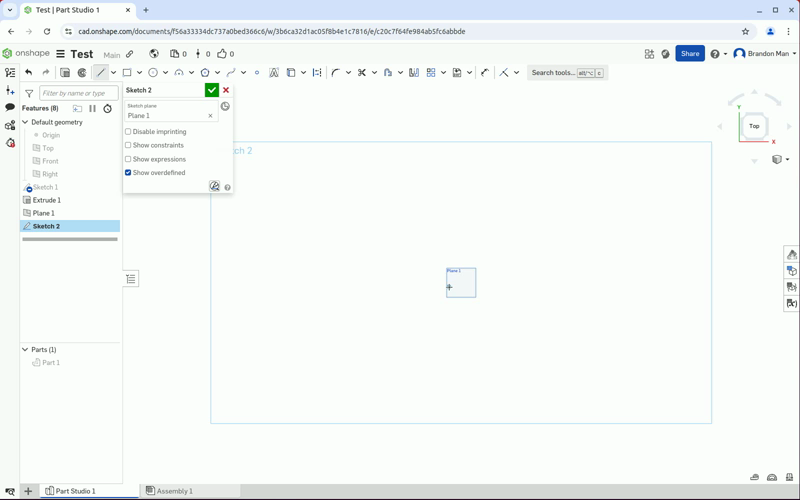
mouse_move(479, 286)
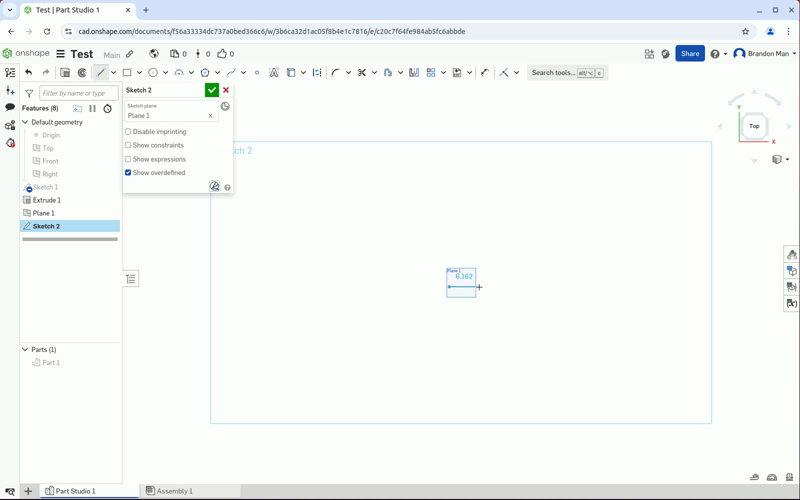
mouse_move(452, 286)
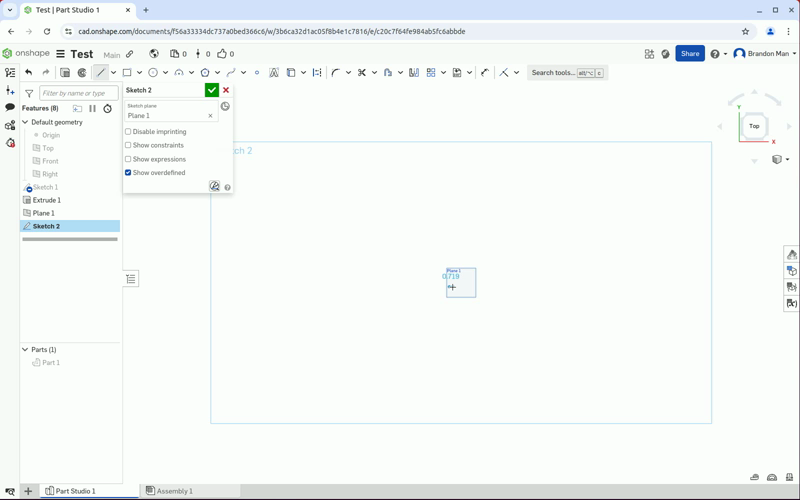
scroll(6)
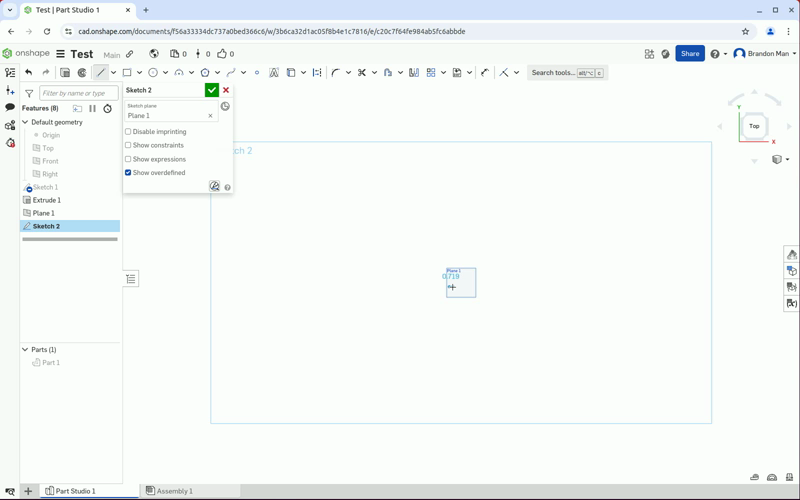
scroll(6)
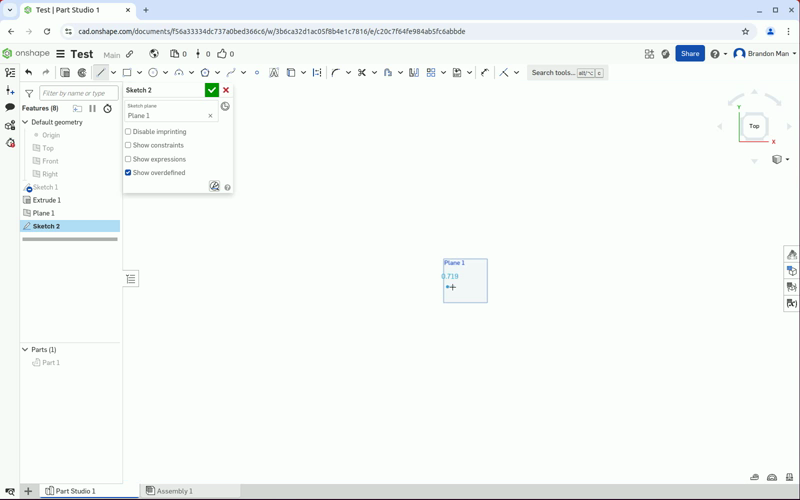
scroll(6)
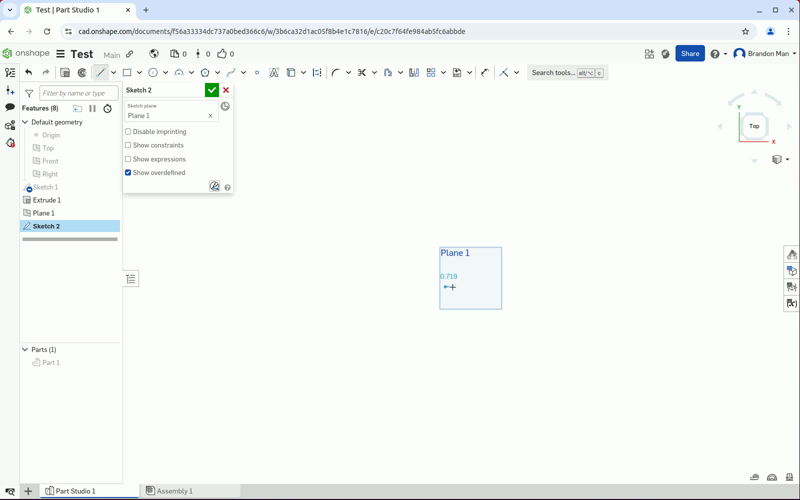
scroll(6)
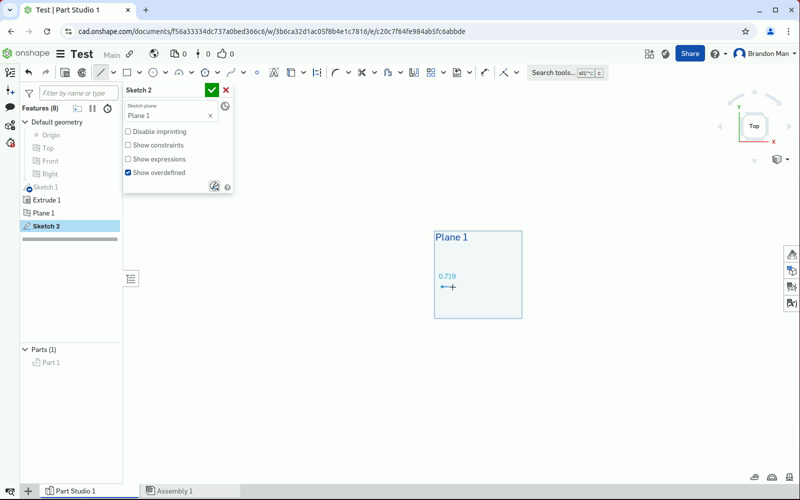
scroll(6)
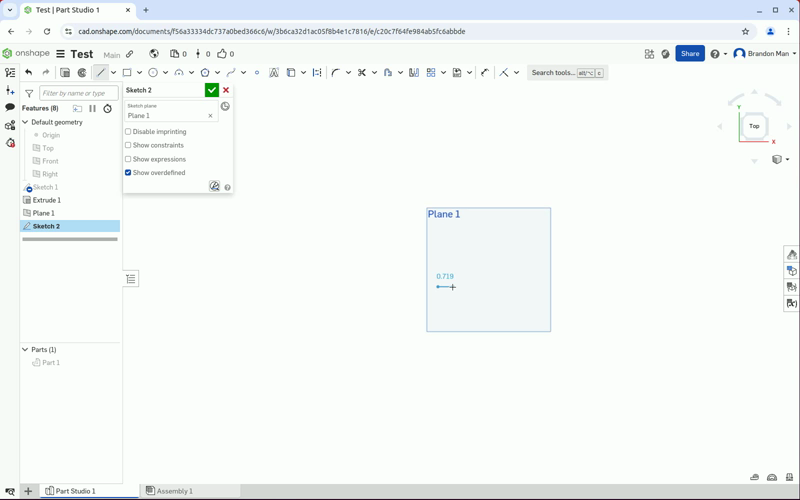
scroll(6)
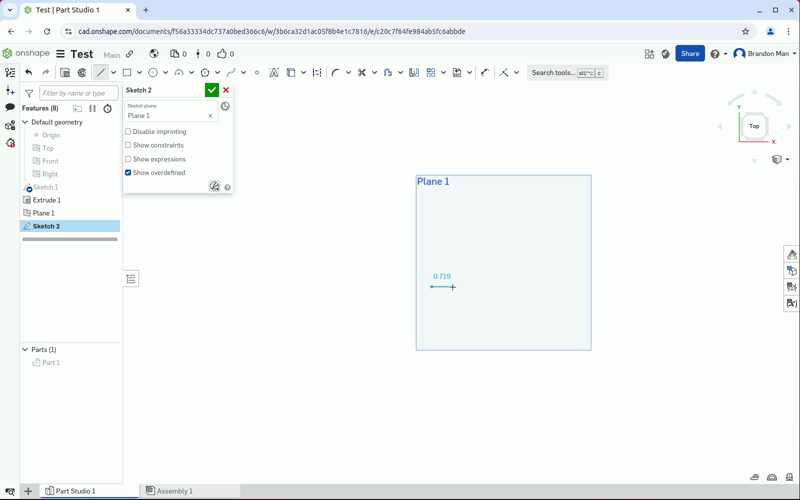
scroll(6)
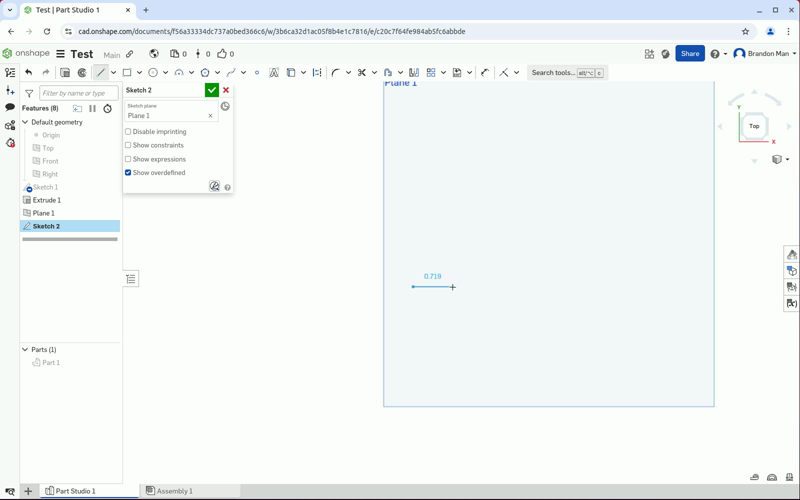
click(452, 286)
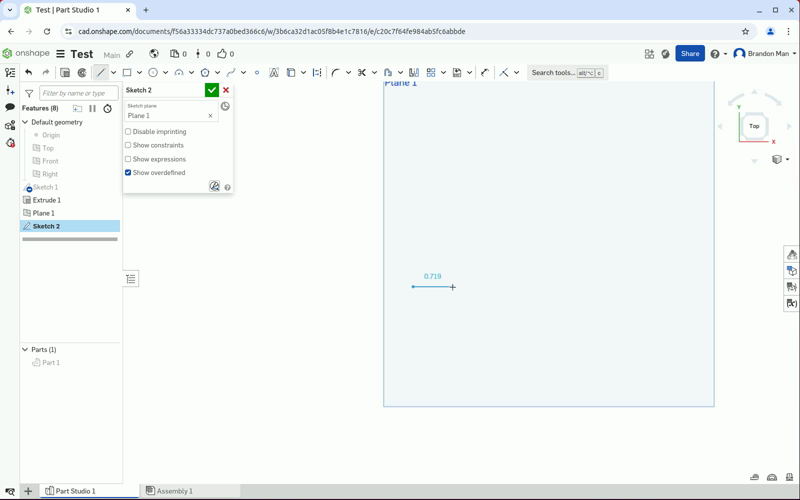
scroll(-6)
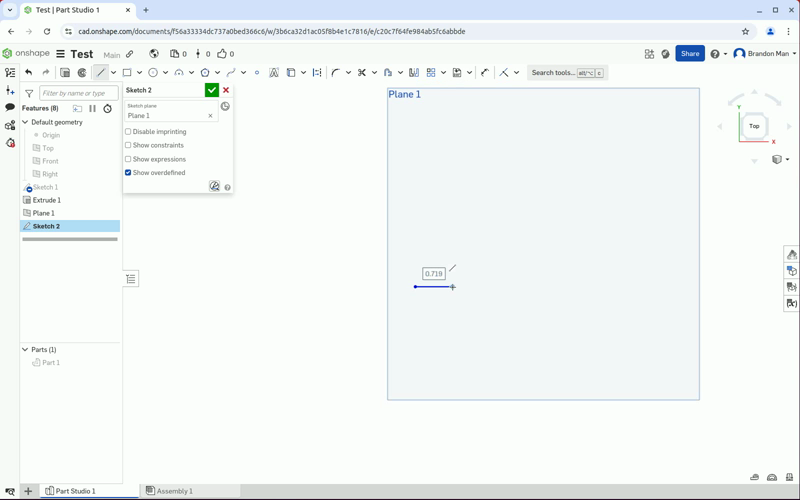
scroll(-6)
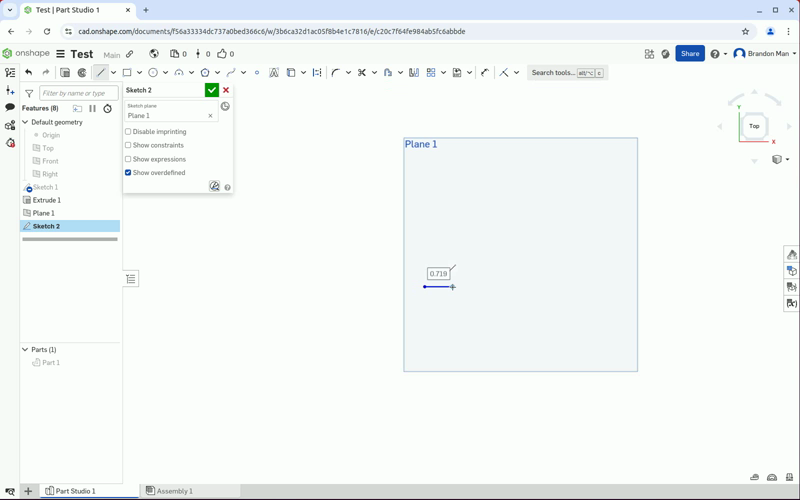
scroll(-6)
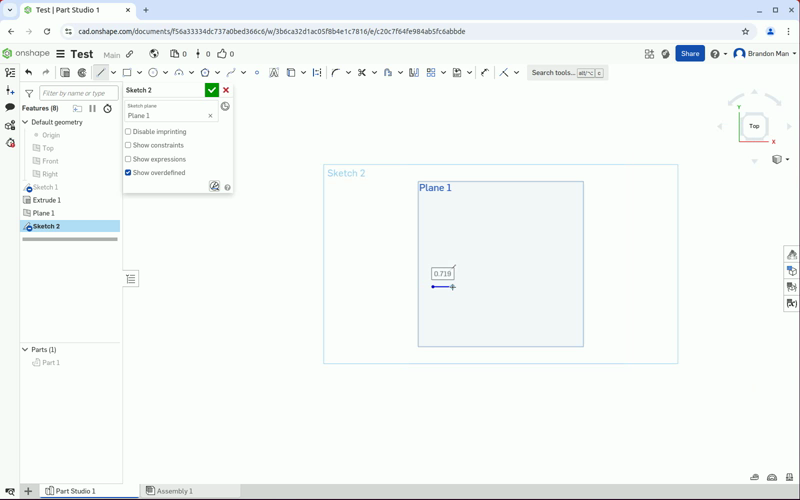
scroll(-6)
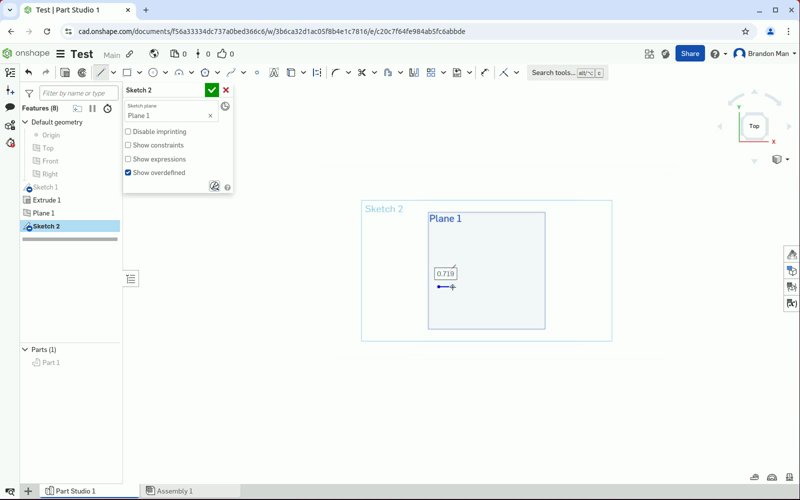
scroll(-6)
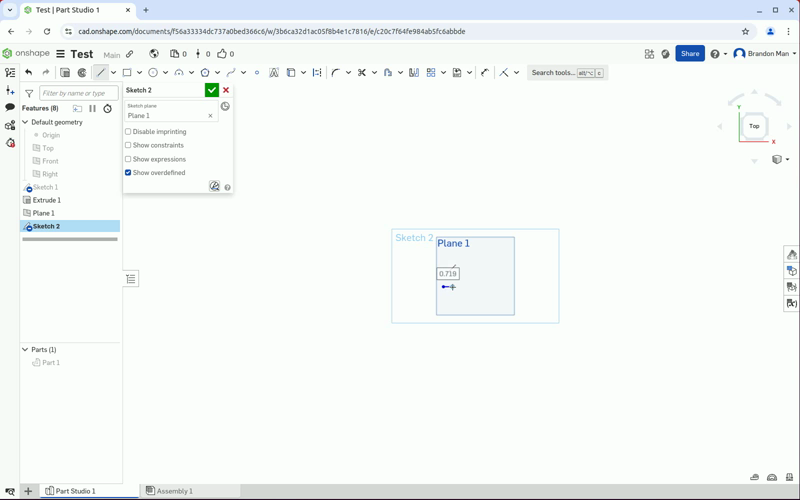
scroll(-6)
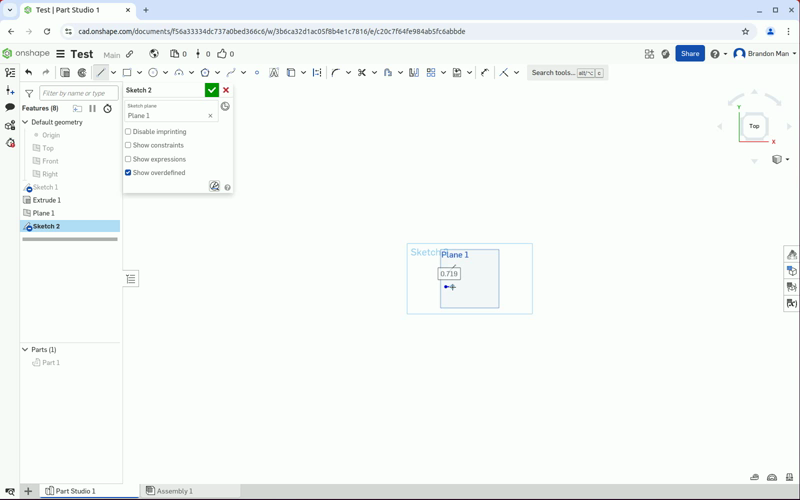
scroll(-6)
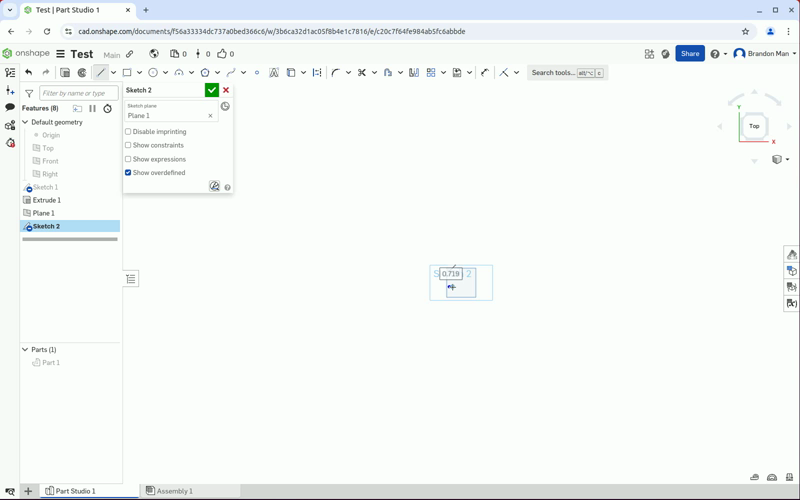
key_up(shift)
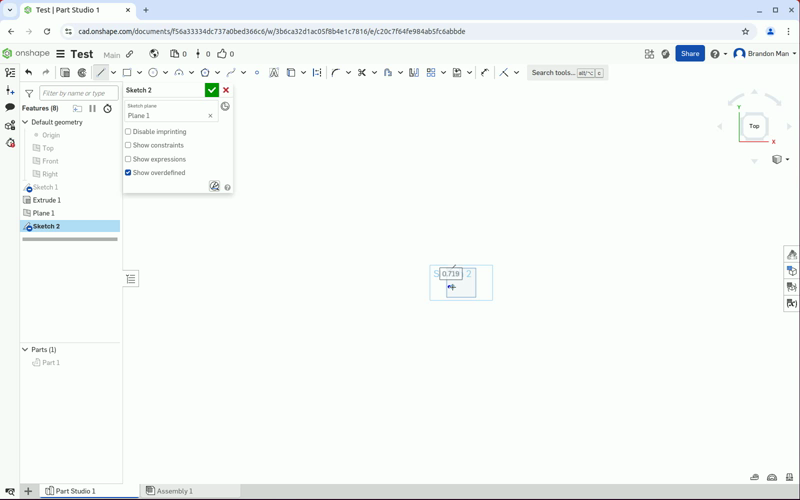
key_down(shift)
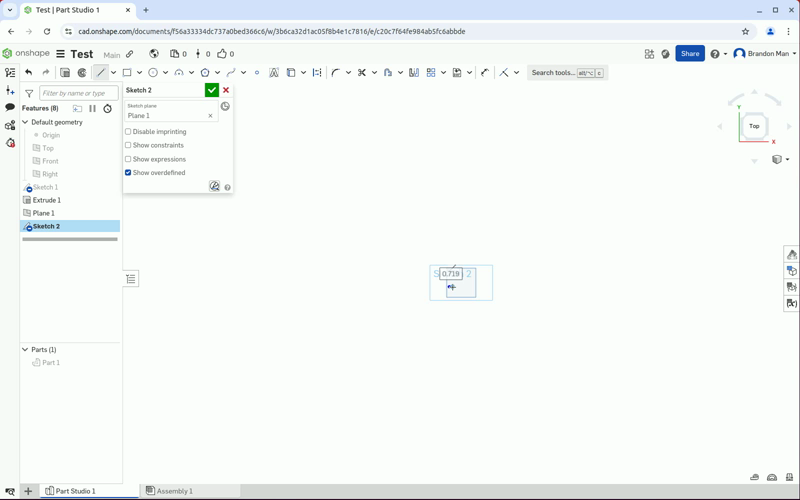
mouse_move(482, 286)
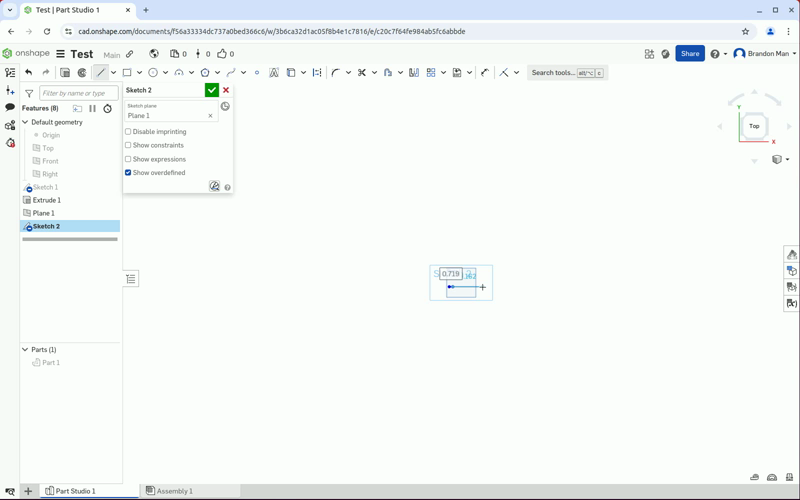
mouse_move(452, 282)
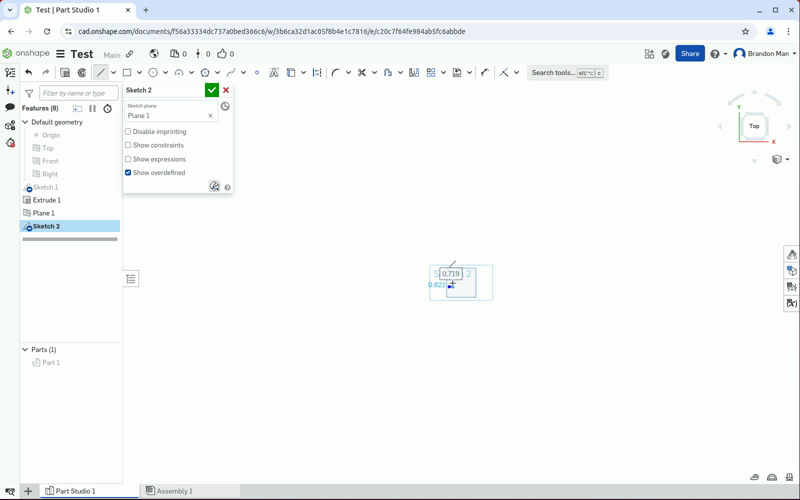
scroll(6)
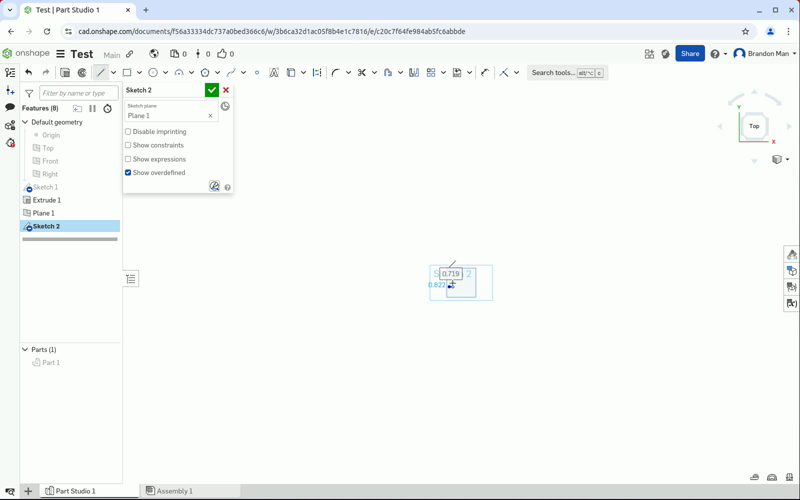
scroll(6)
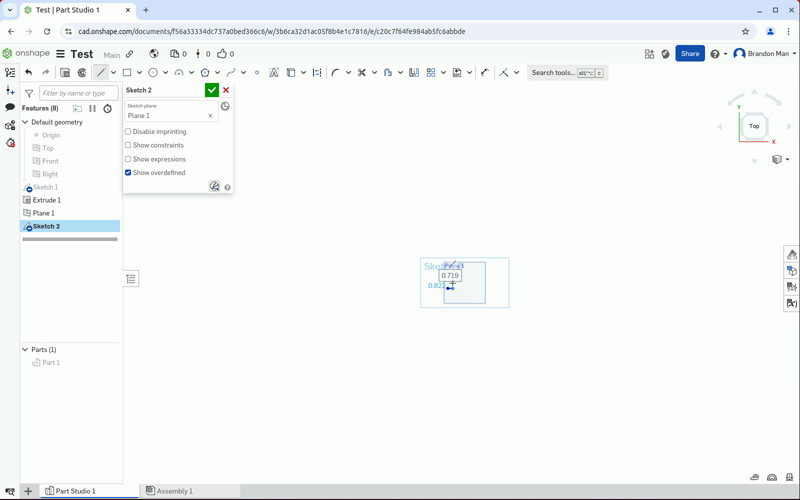
scroll(6)
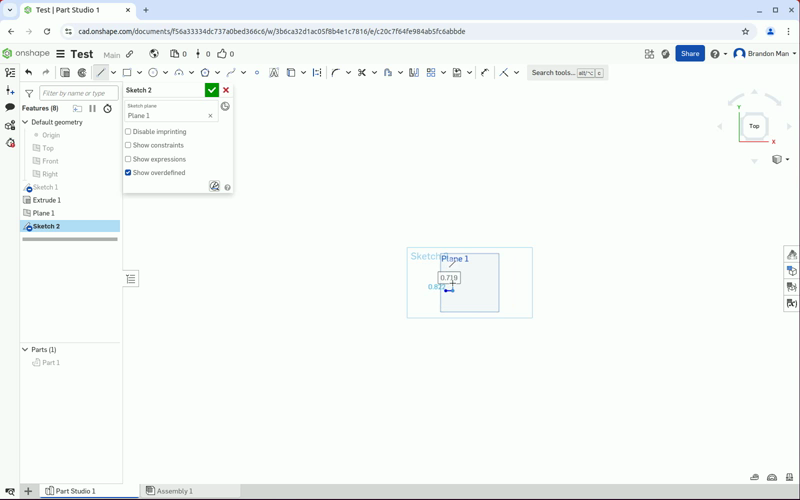
scroll(6)
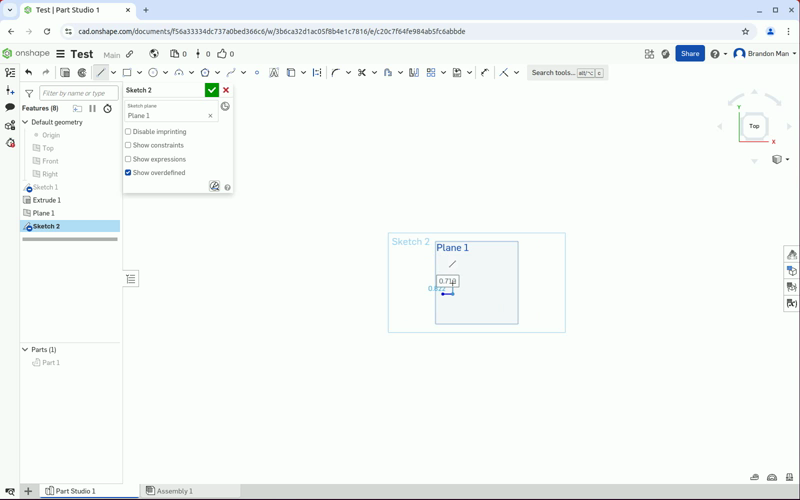
scroll(6)
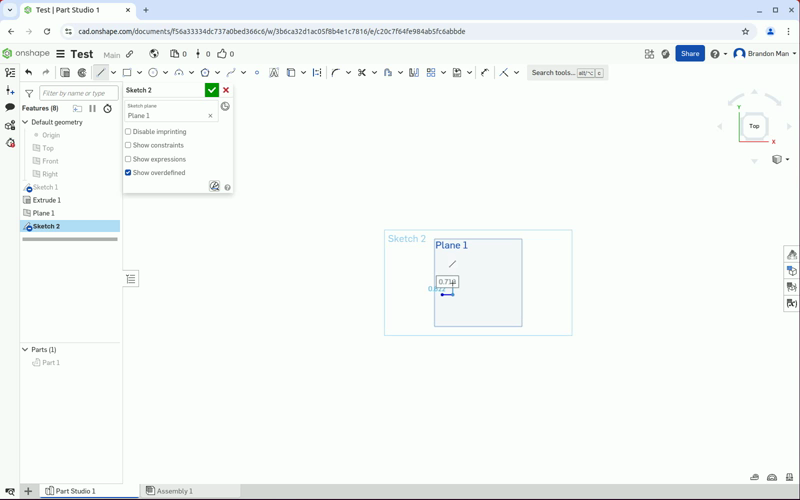
scroll(6)
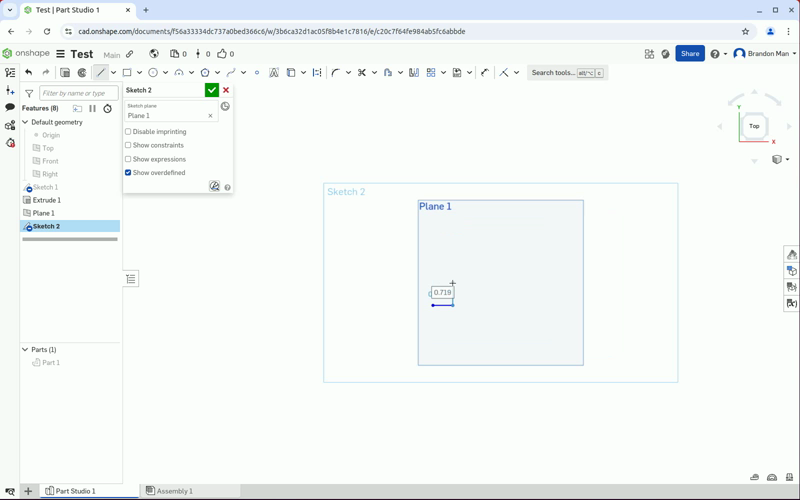
scroll(6)
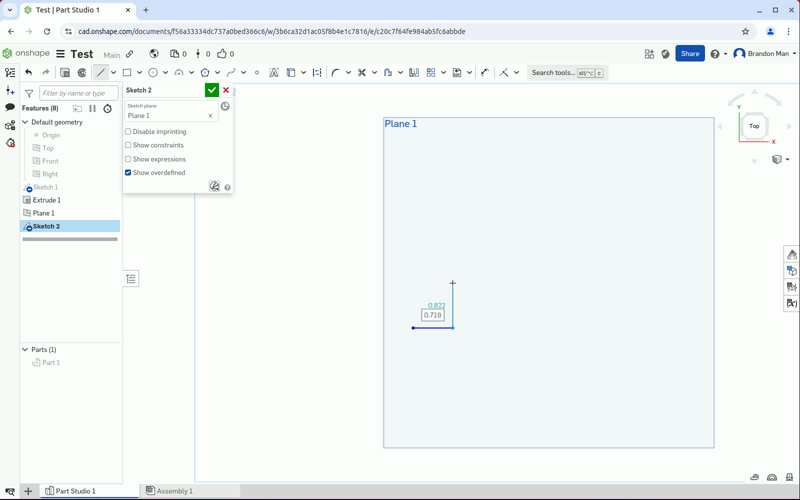
click(452, 282)
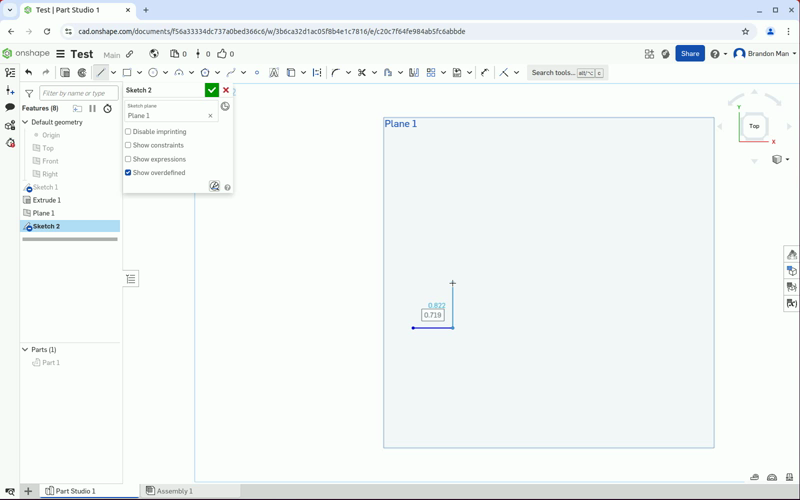
scroll(-6)
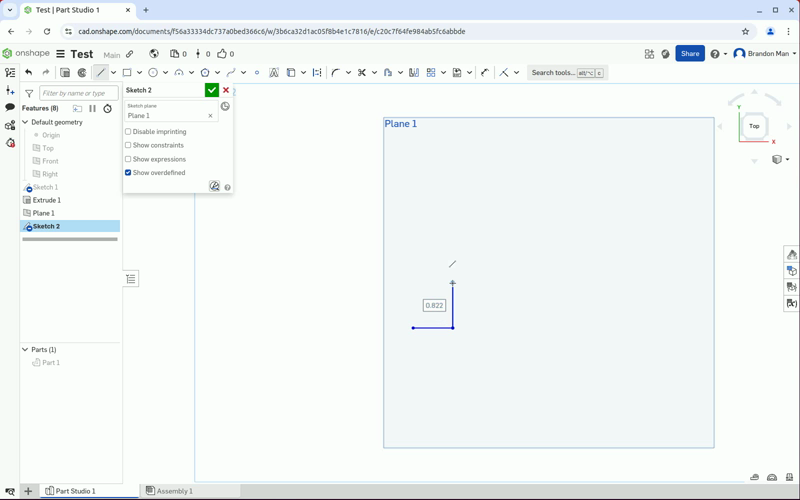
scroll(-6)
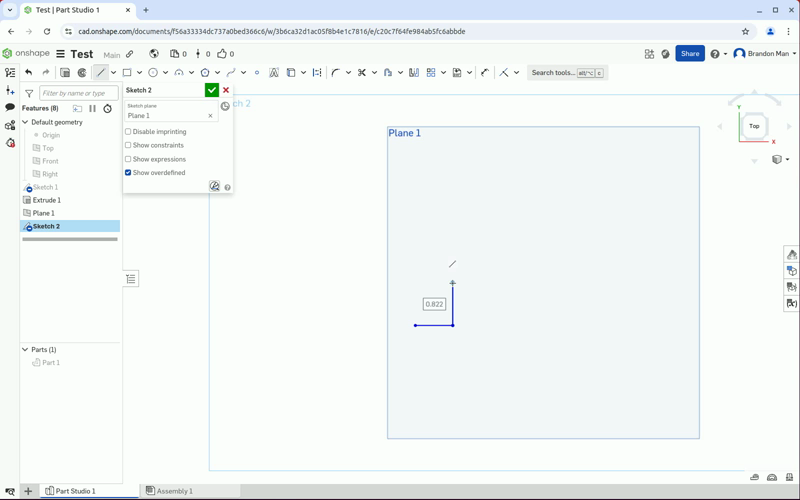
scroll(-6)
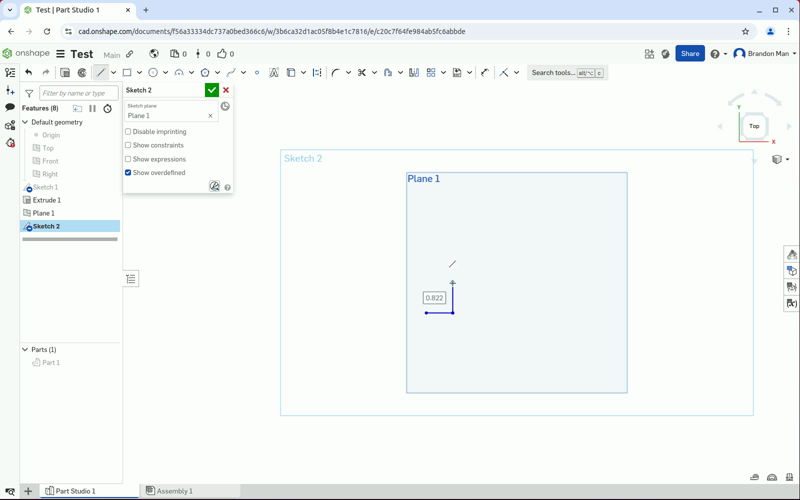
scroll(-6)
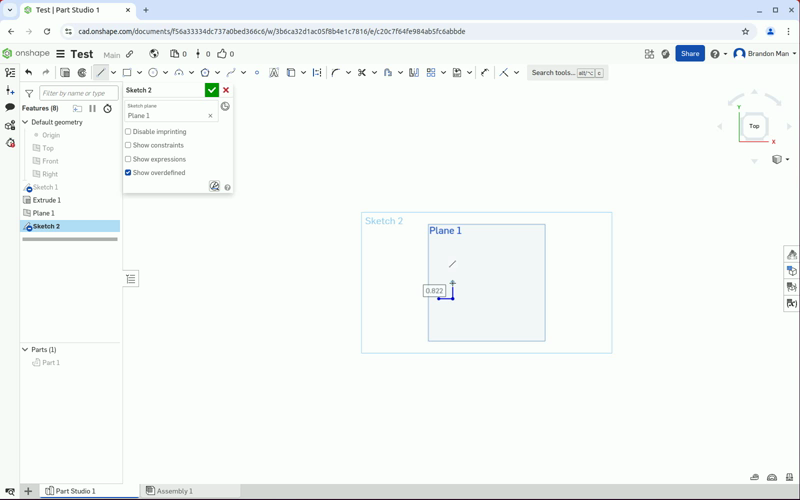
scroll(-6)
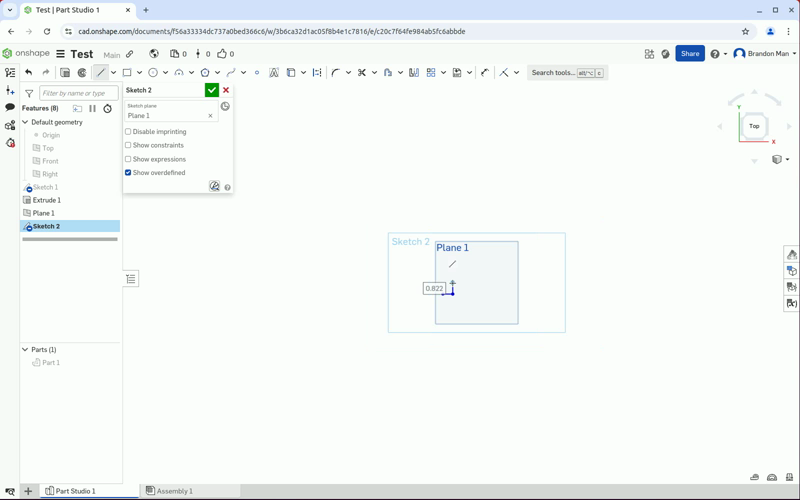
scroll(-6)
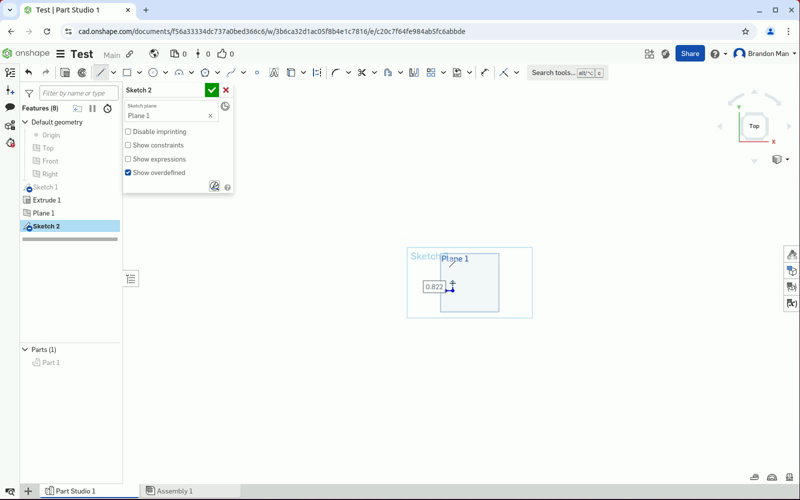
scroll(-6)
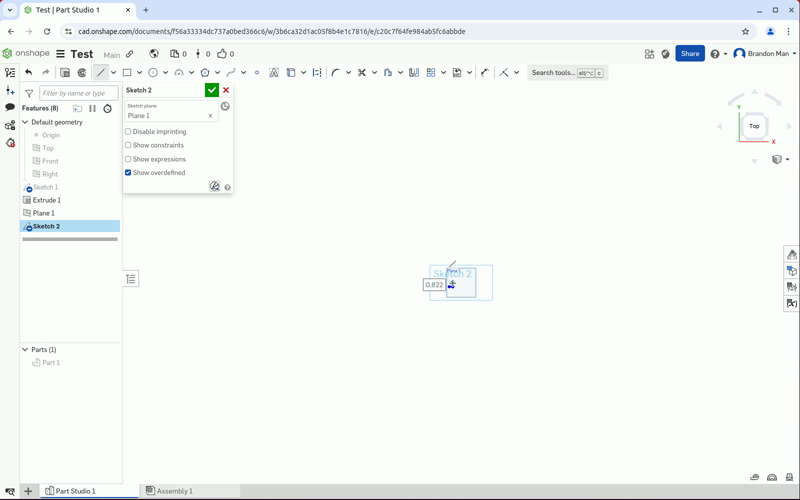
key_up(shift)
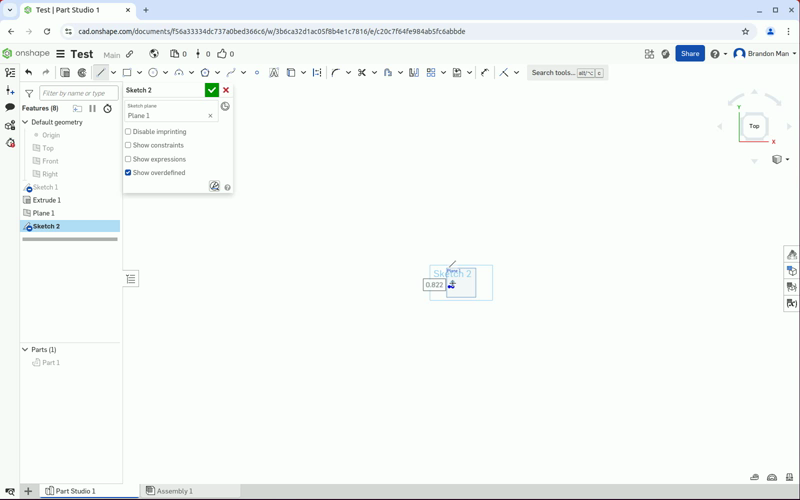
key_down(shift)
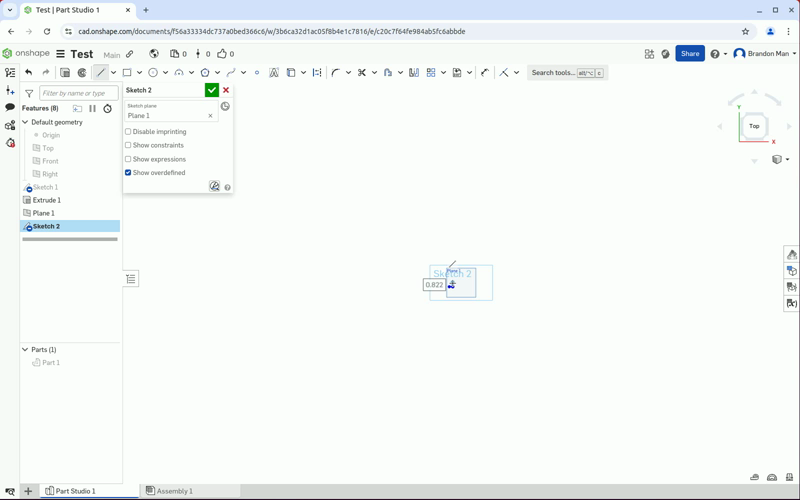
mouse_move(482, 282)
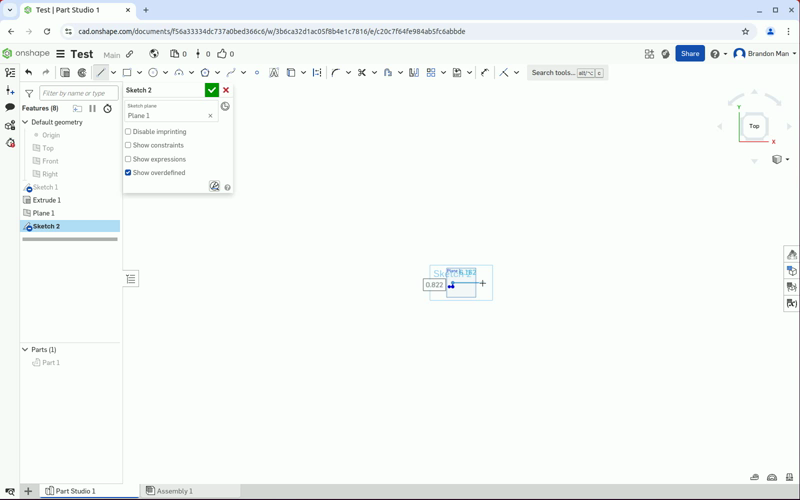
mouse_move(449, 282)
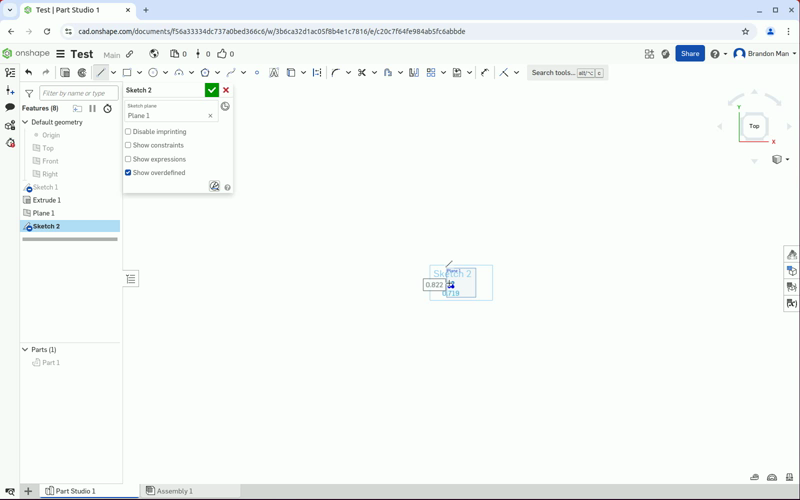
scroll(6)
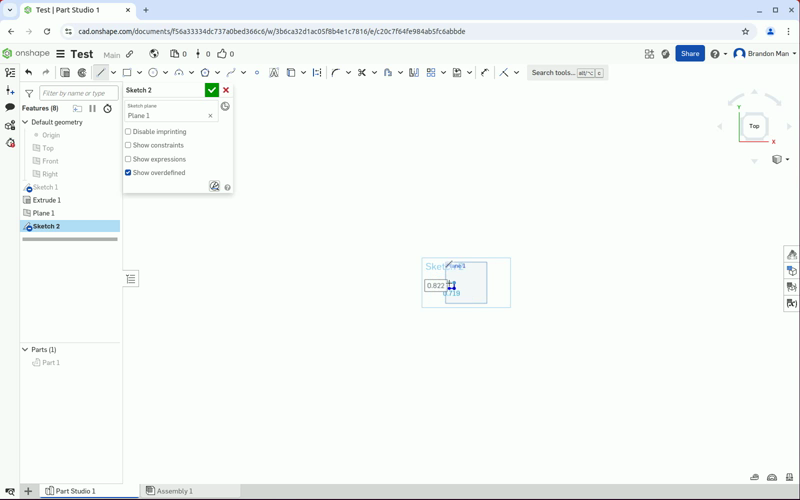
scroll(6)
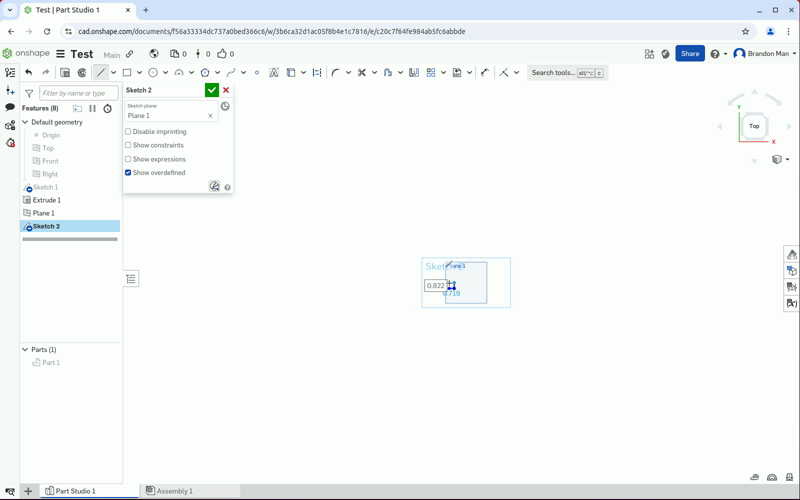
scroll(6)
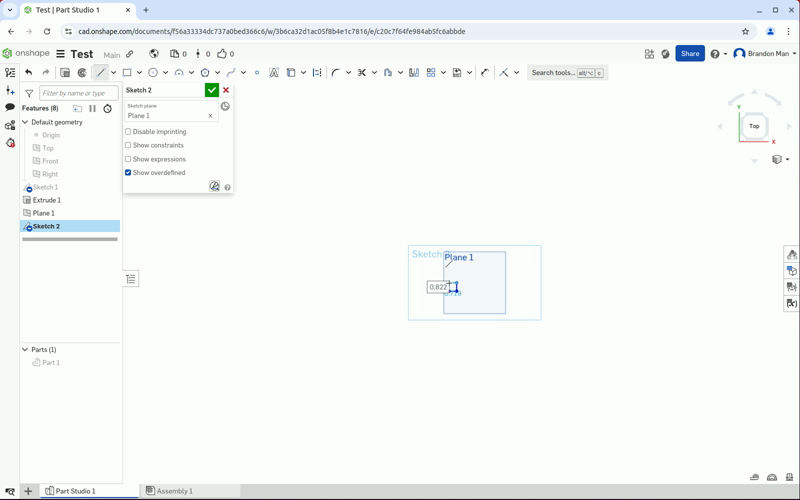
scroll(6)
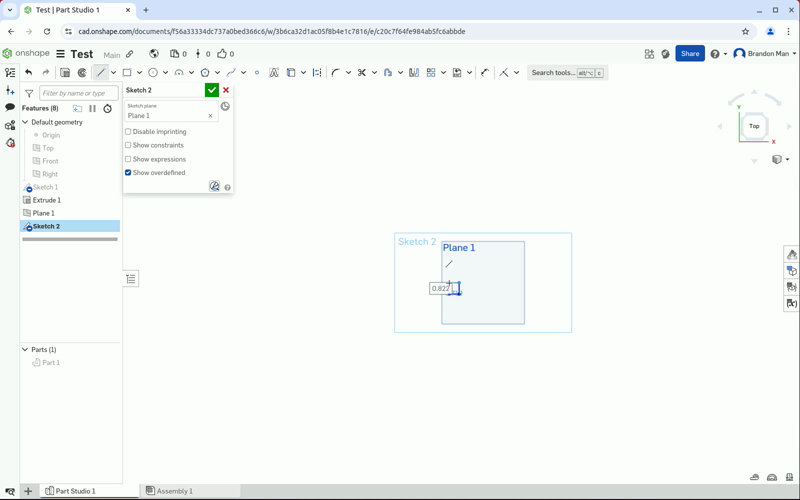
scroll(6)
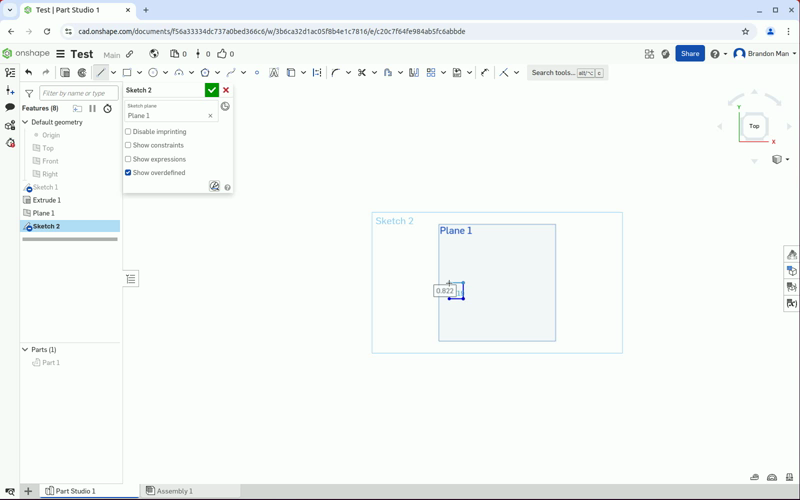
scroll(6)
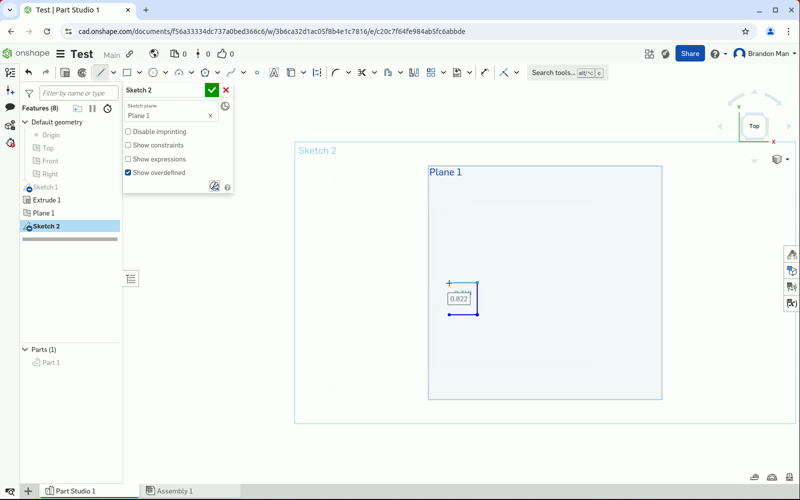
scroll(6)
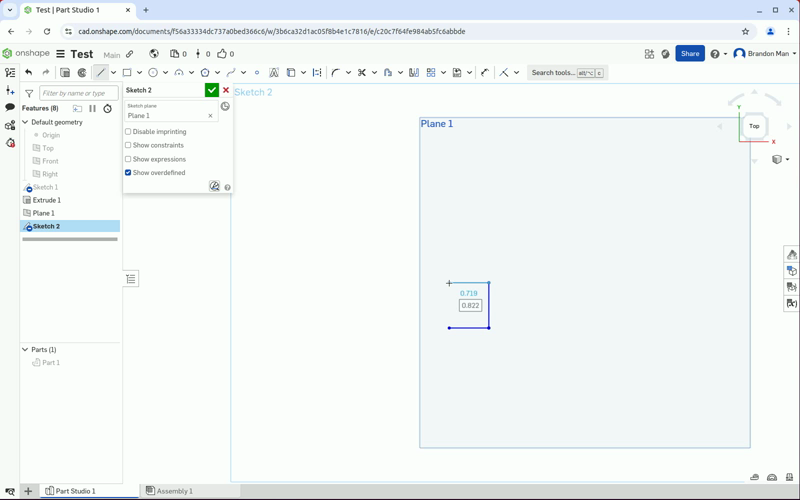
click(449, 282)
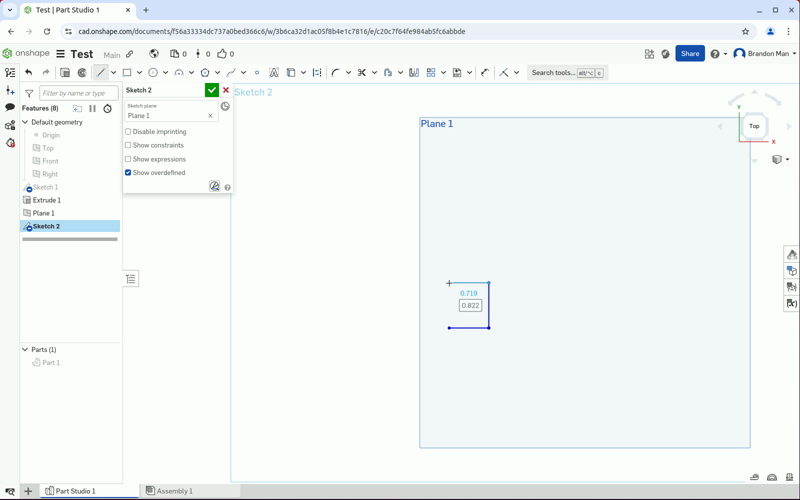
scroll(-6)
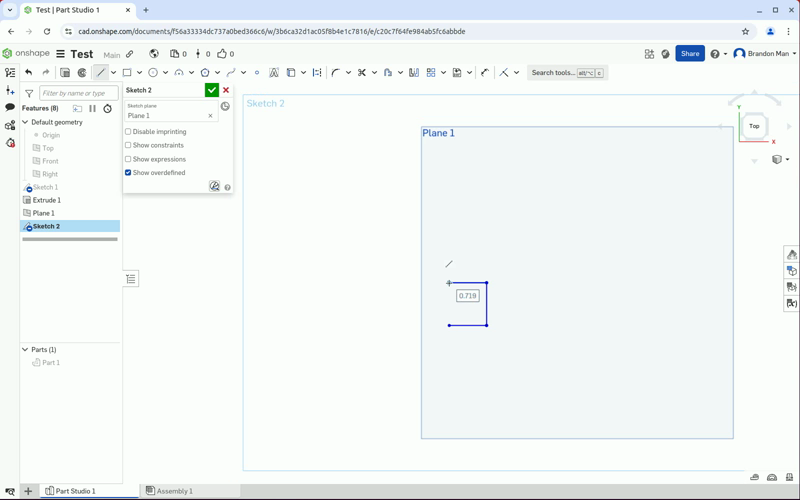
scroll(-6)
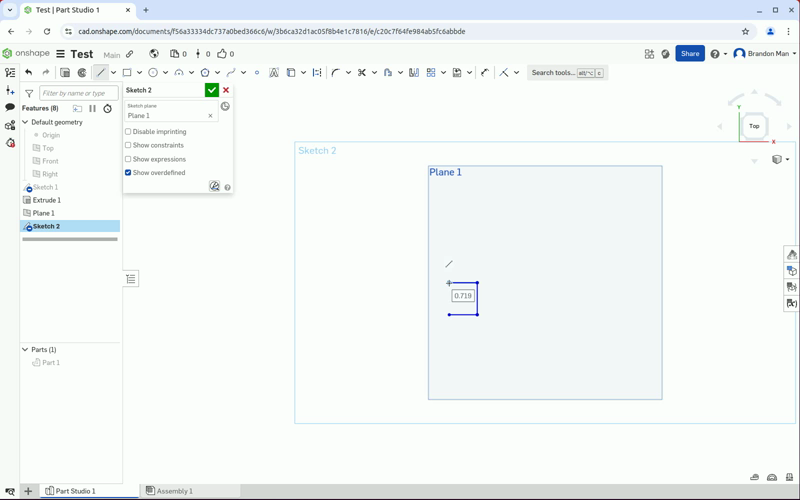
scroll(-6)
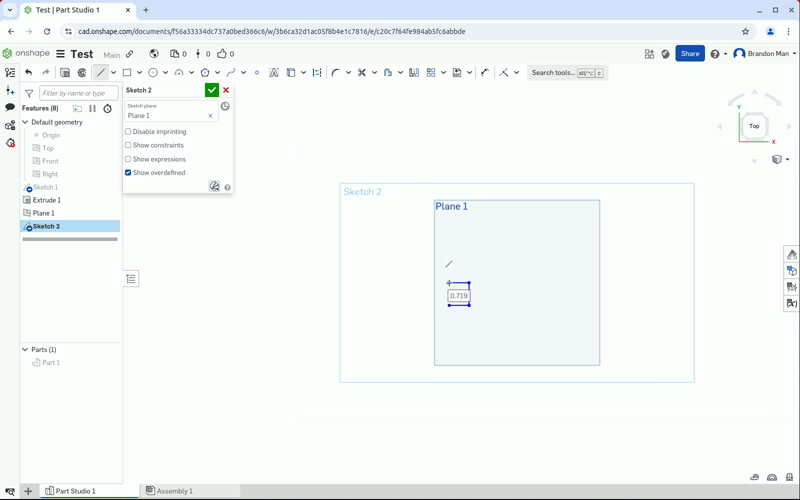
scroll(-6)
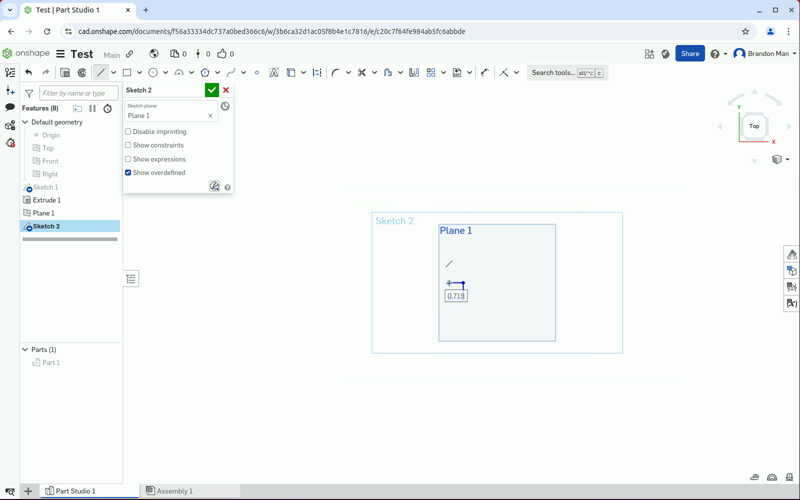
scroll(-6)
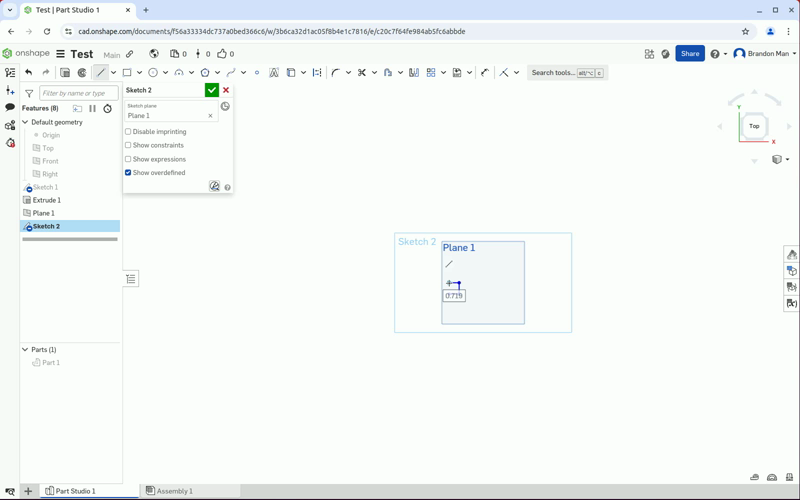
scroll(-6)
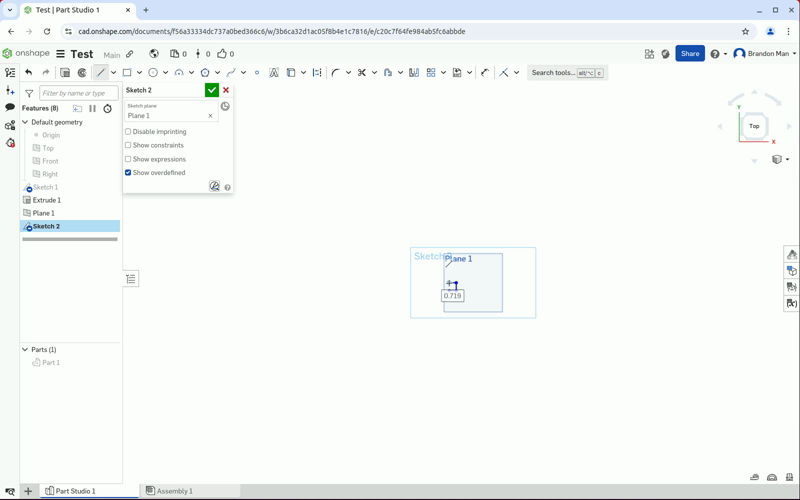
scroll(-6)
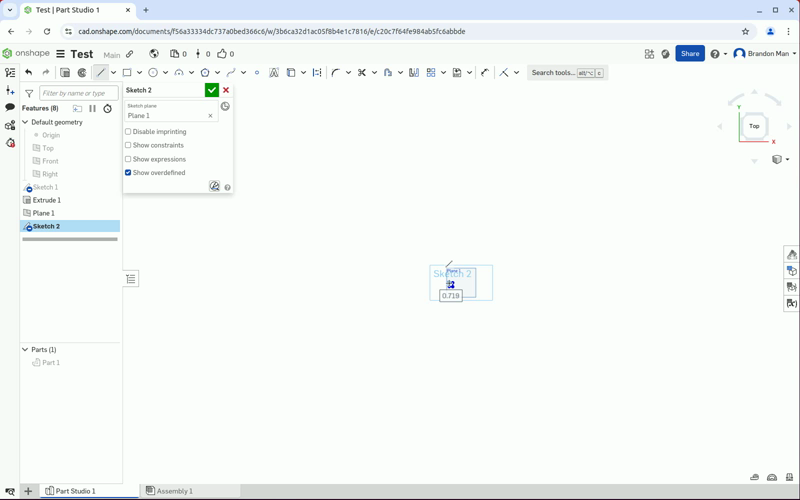
key_up(shift)
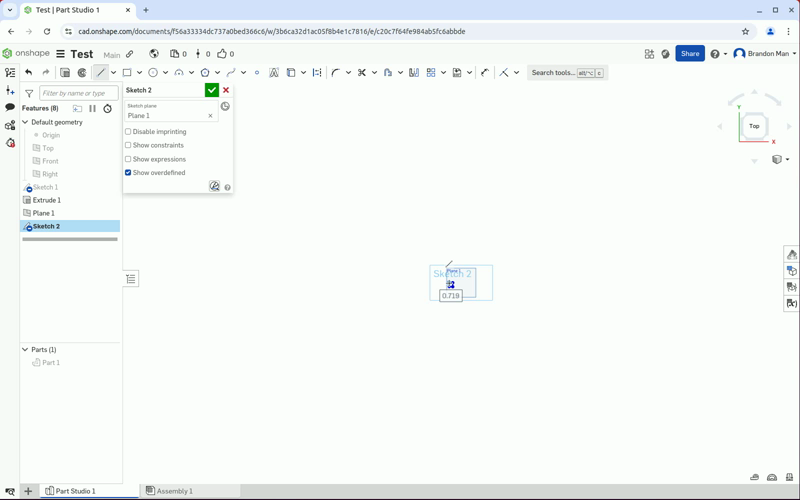
mouse_move(479, 282)
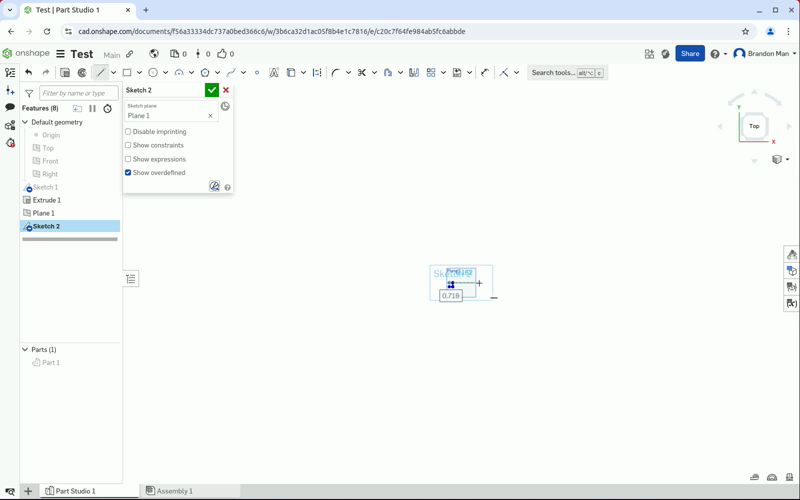
key_down(shift)
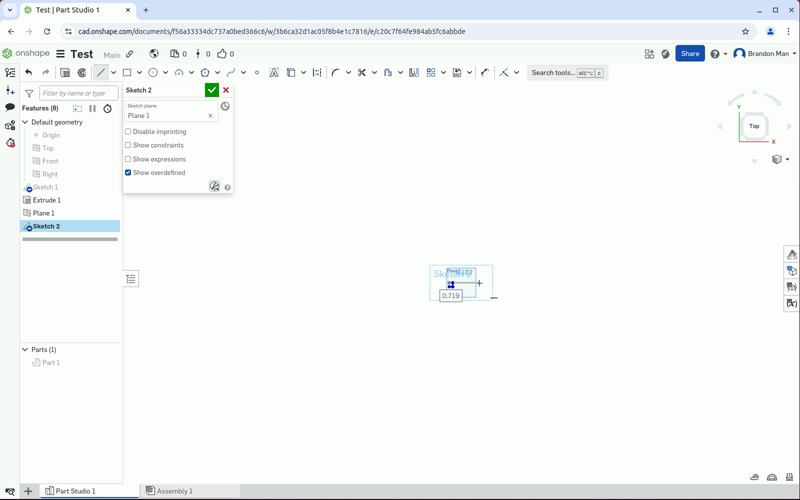
mouse_move(449, 286)
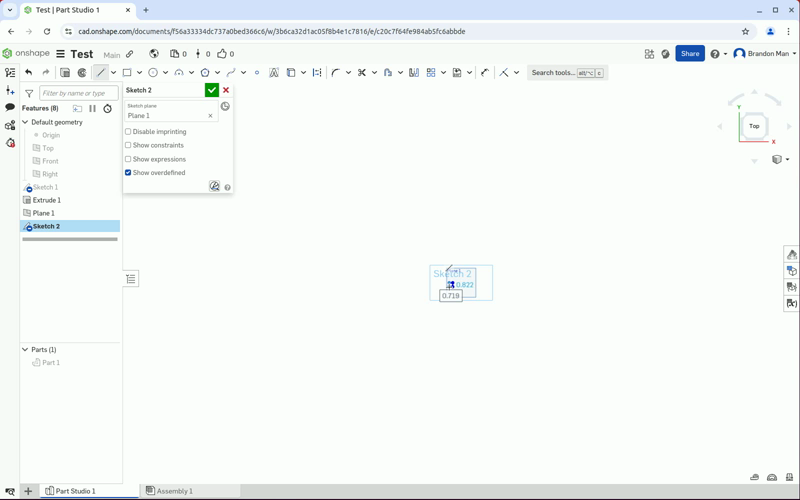
scroll(6)
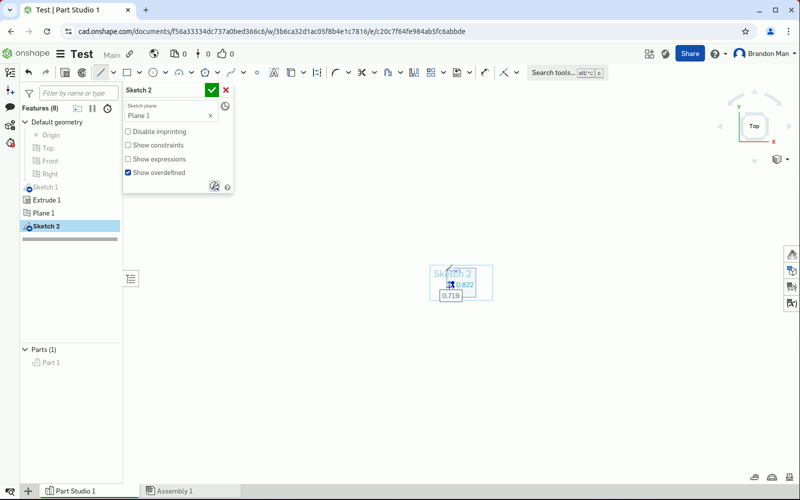
scroll(6)
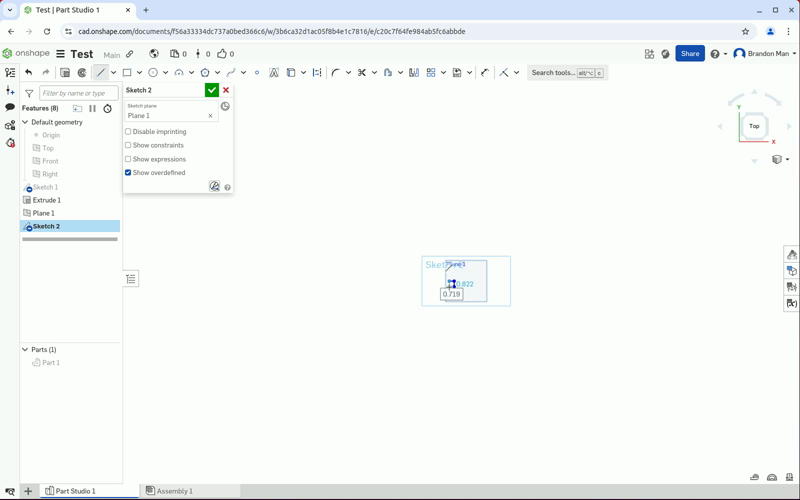
scroll(6)
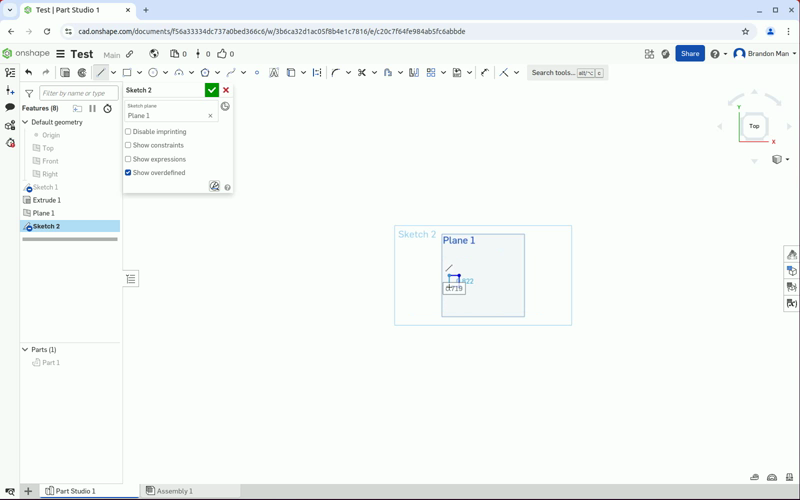
scroll(6)
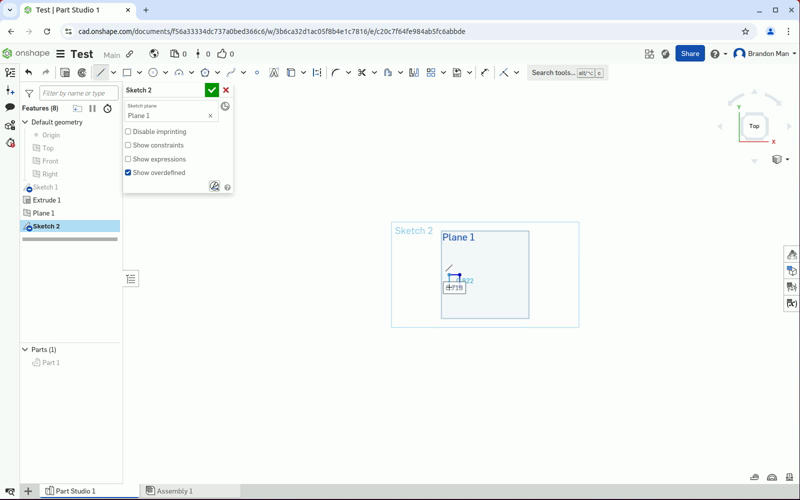
scroll(6)
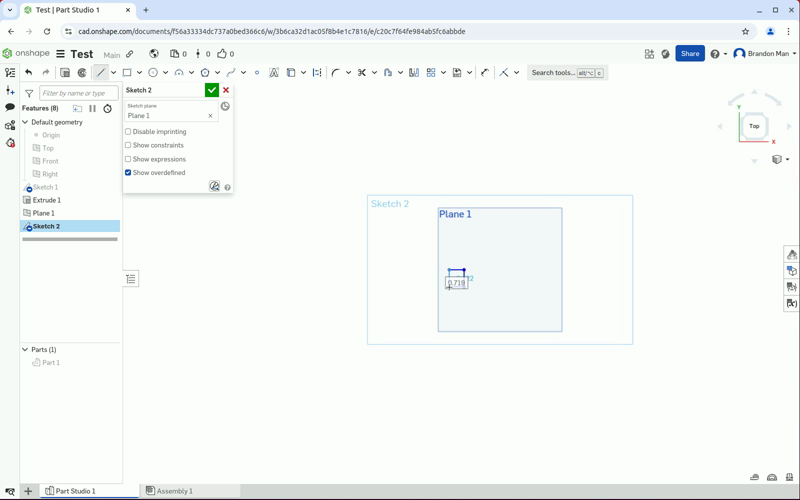
scroll(6)
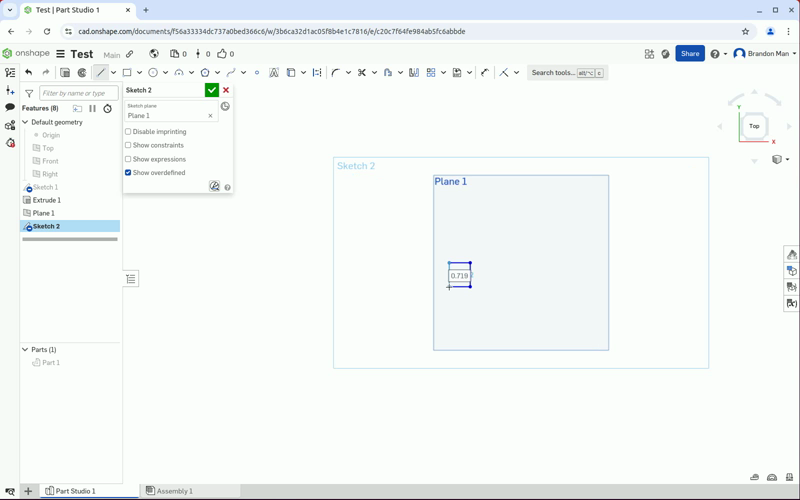
scroll(6)
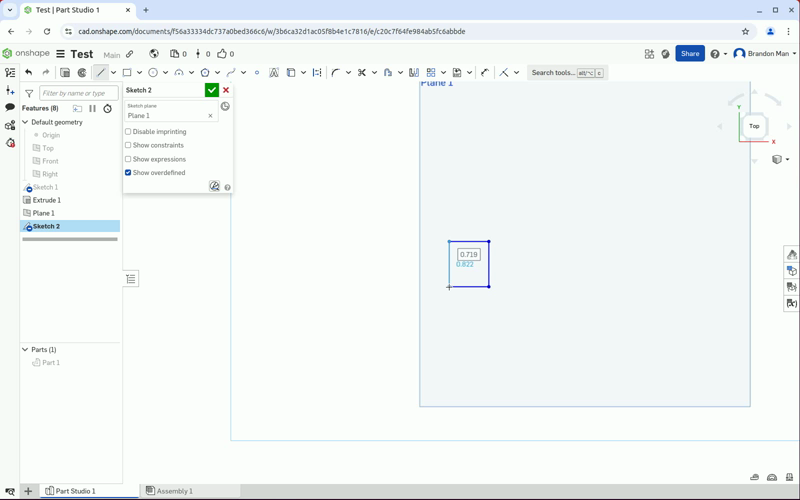
key_up(shift)
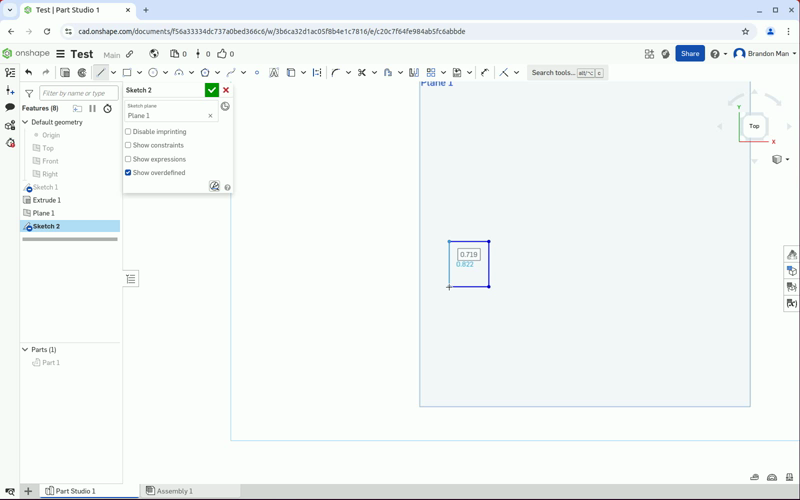
click(449, 286)
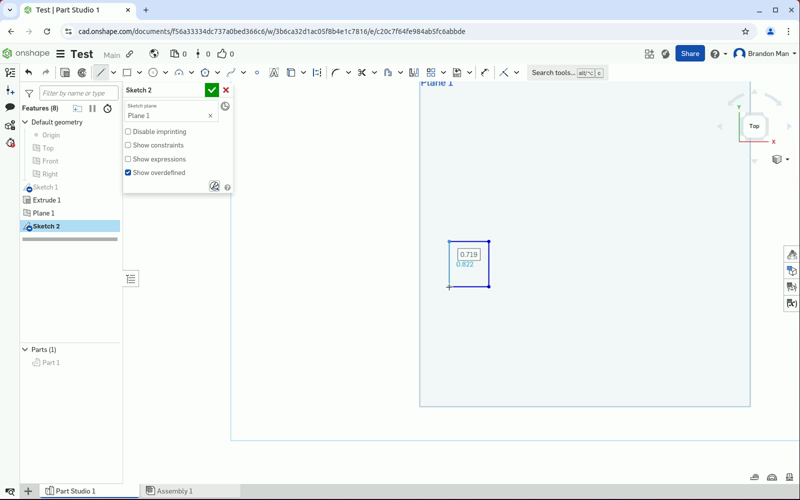
scroll(-6)
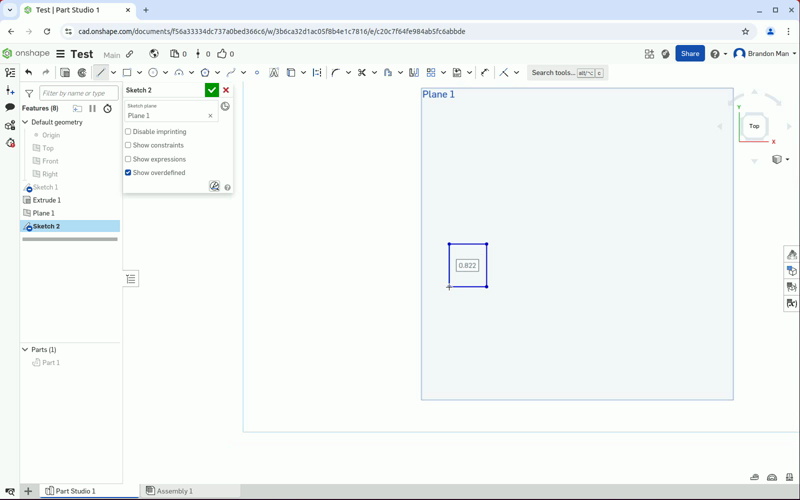
scroll(-6)
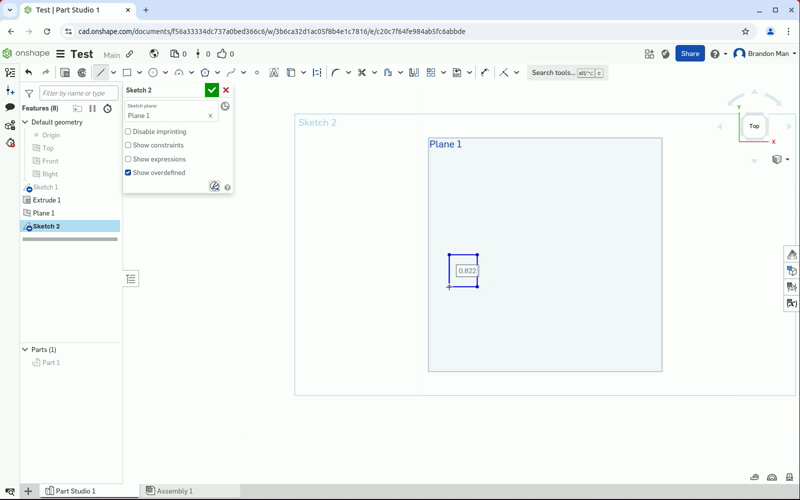
scroll(-6)
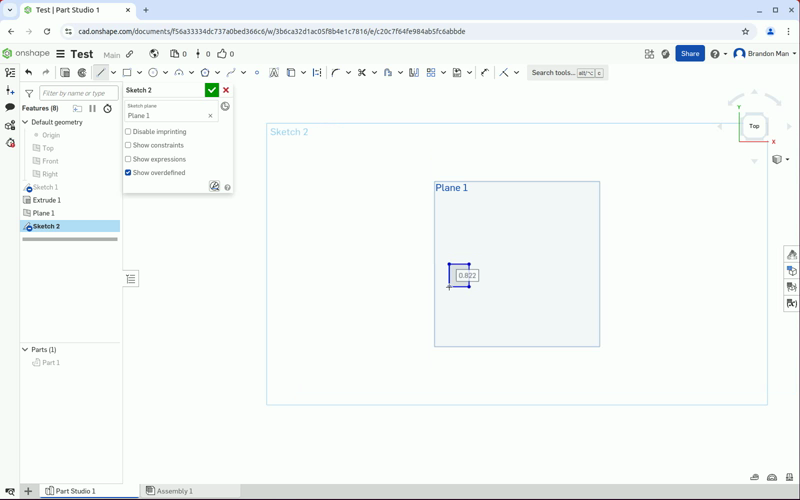
scroll(-6)
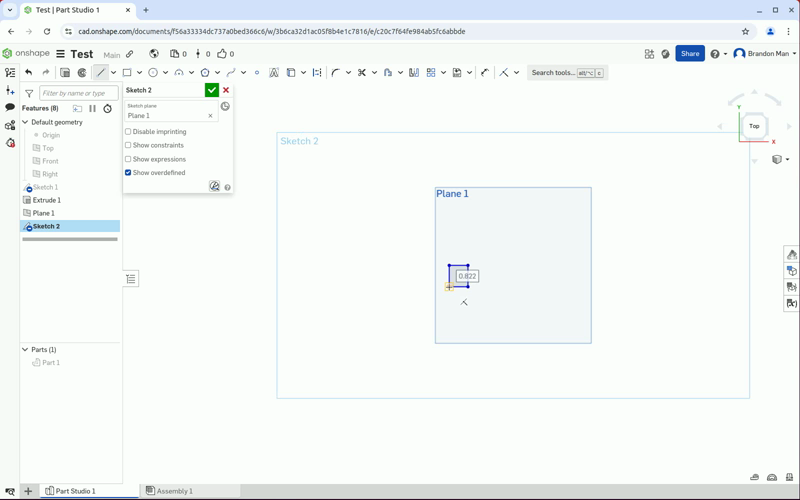
scroll(-6)
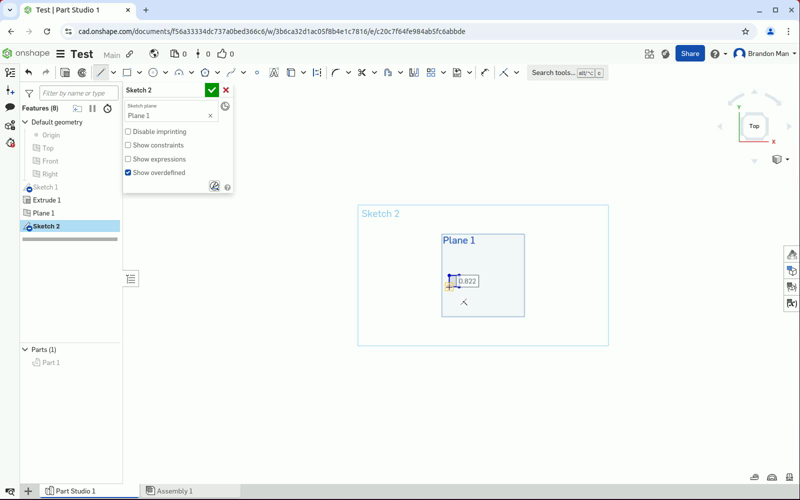
scroll(-6)
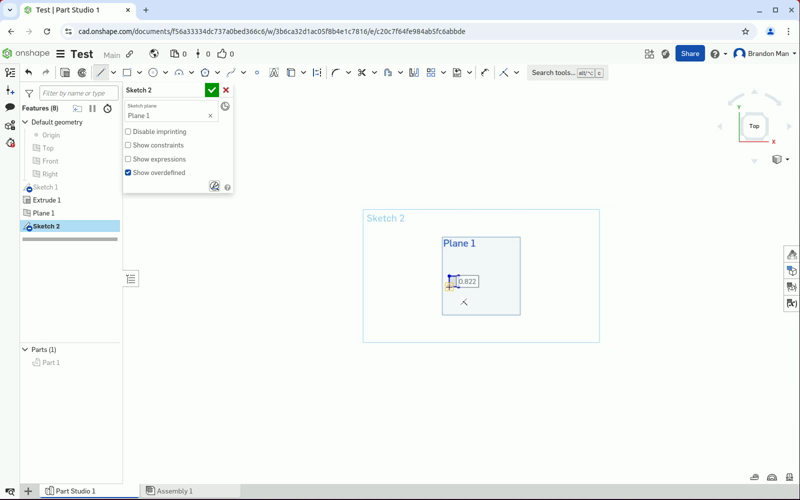
scroll(-6)
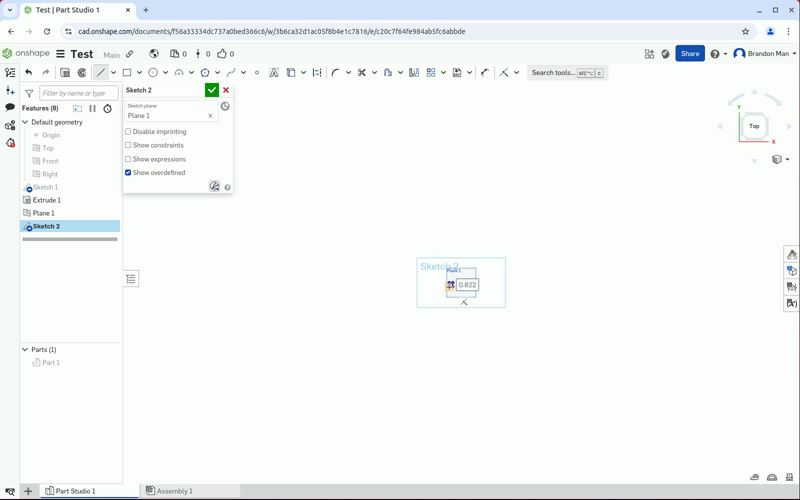
key(esc)
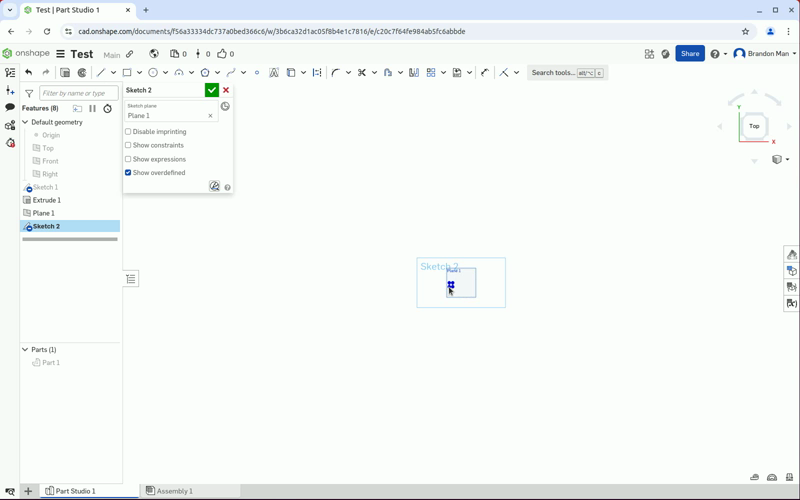
mouse_move(451, 283)
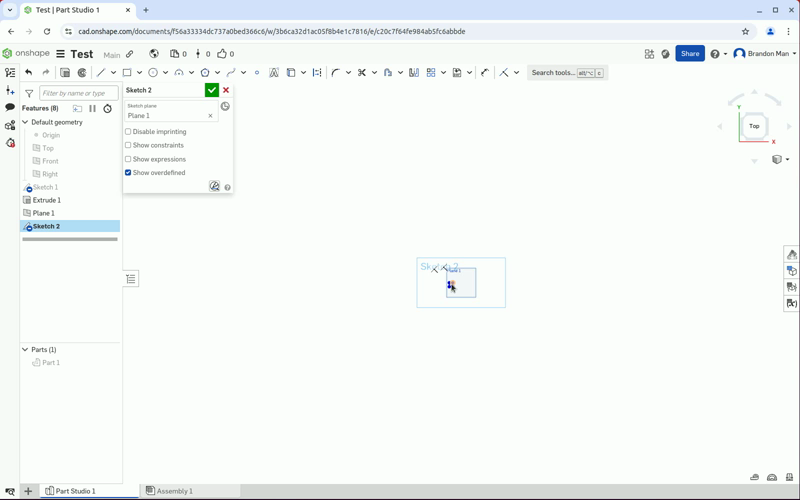
scroll(6)
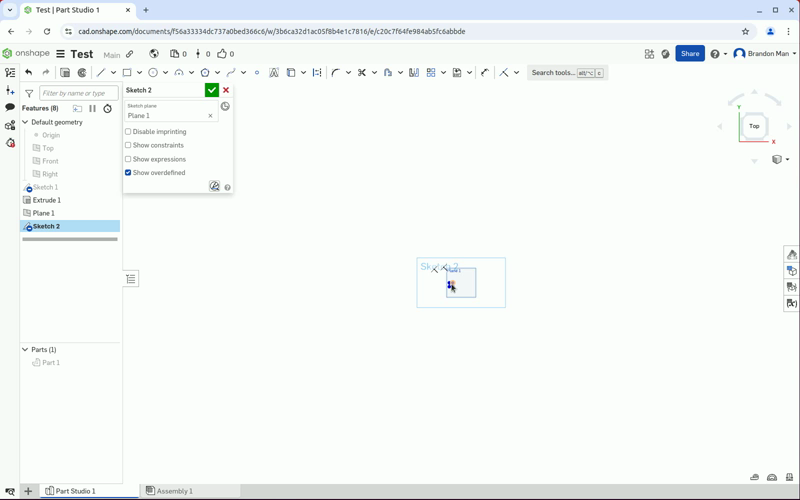
scroll(6)
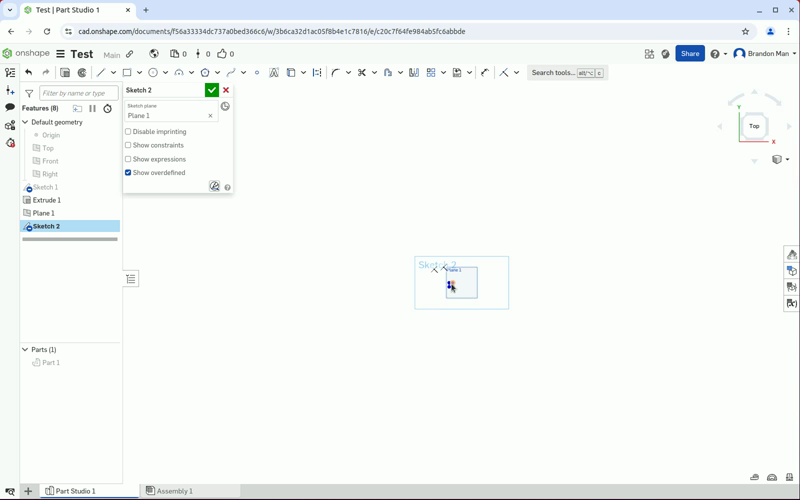
scroll(6)
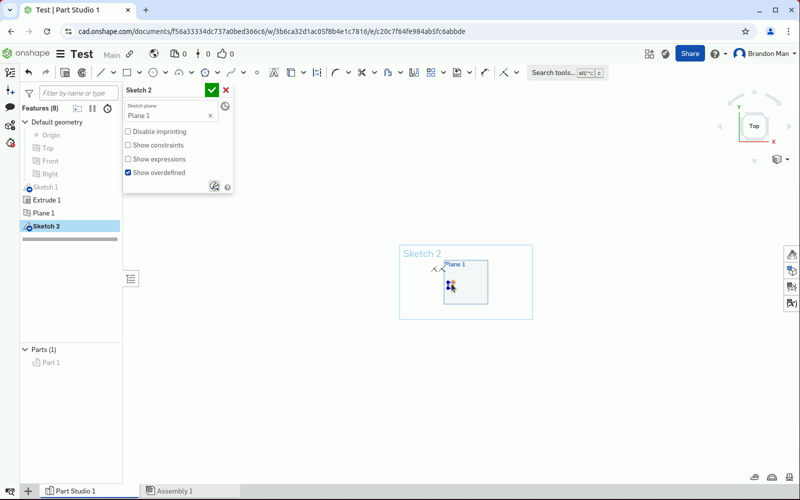
scroll(6)
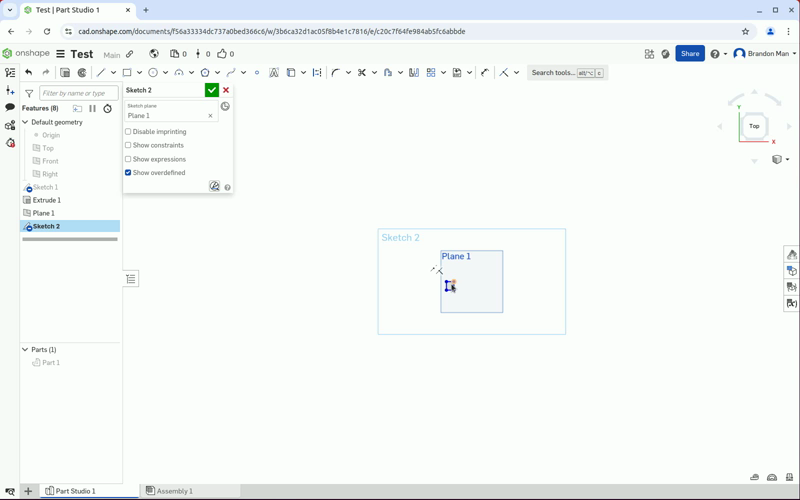
scroll(6)
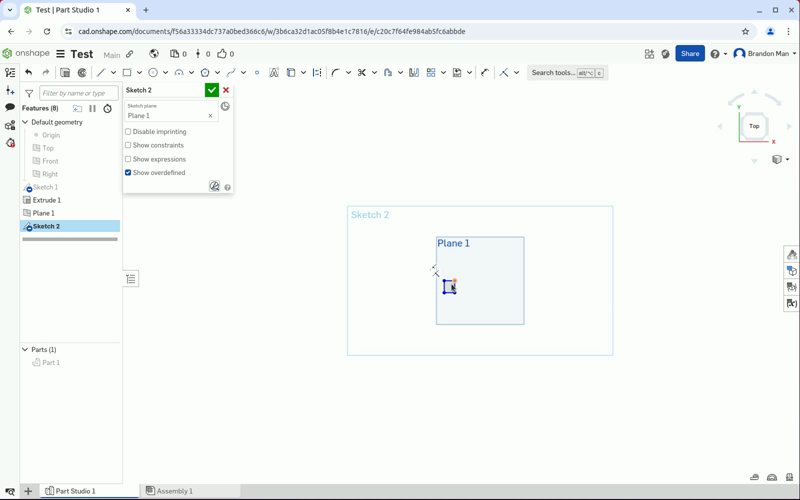
scroll(6)
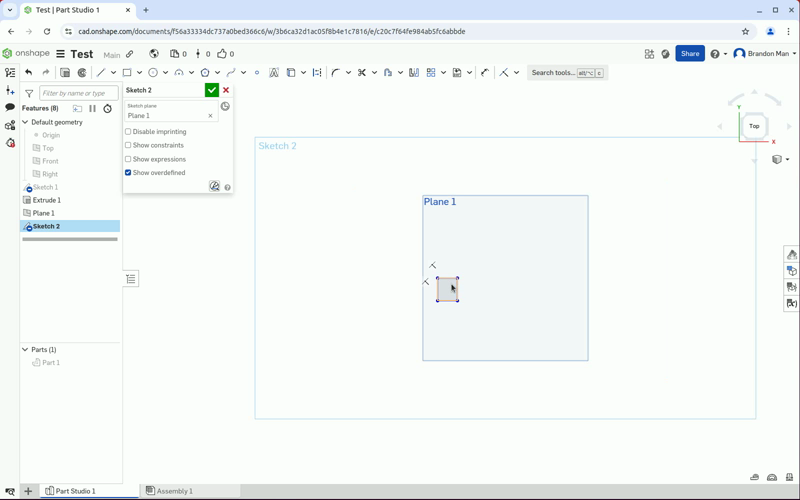
scroll(6)
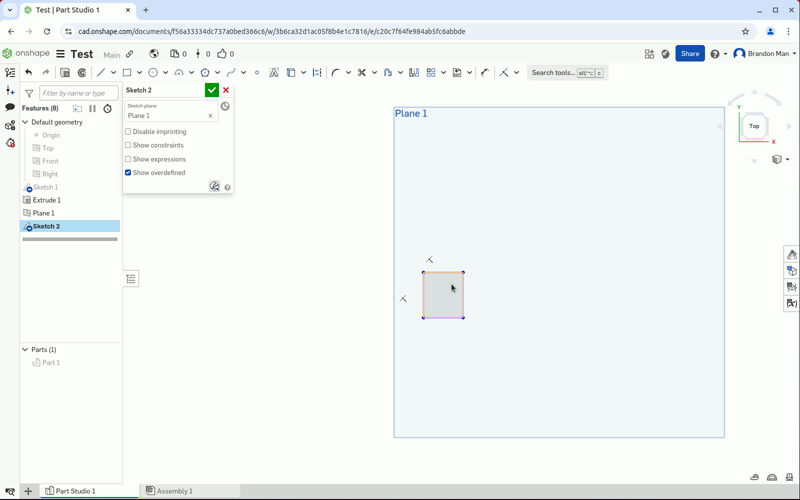
click(451, 283)
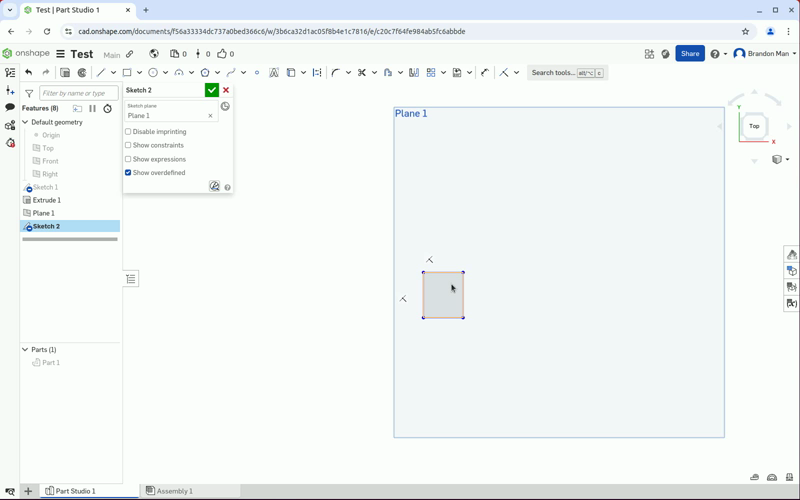
scroll(-6)
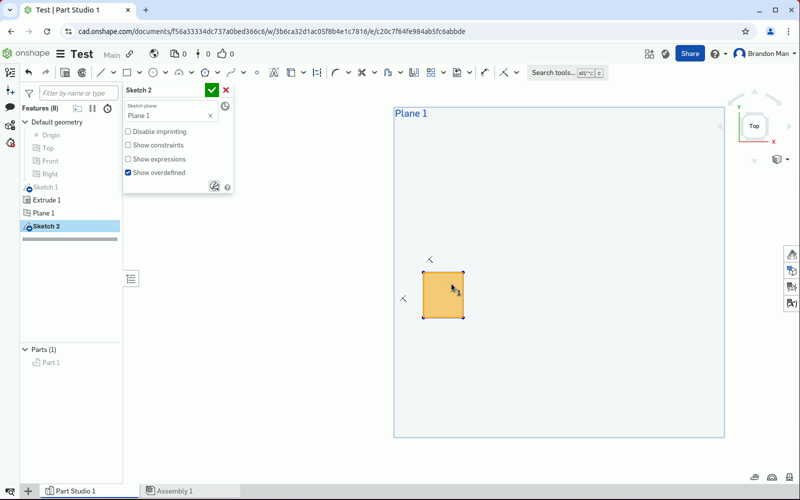
scroll(-6)
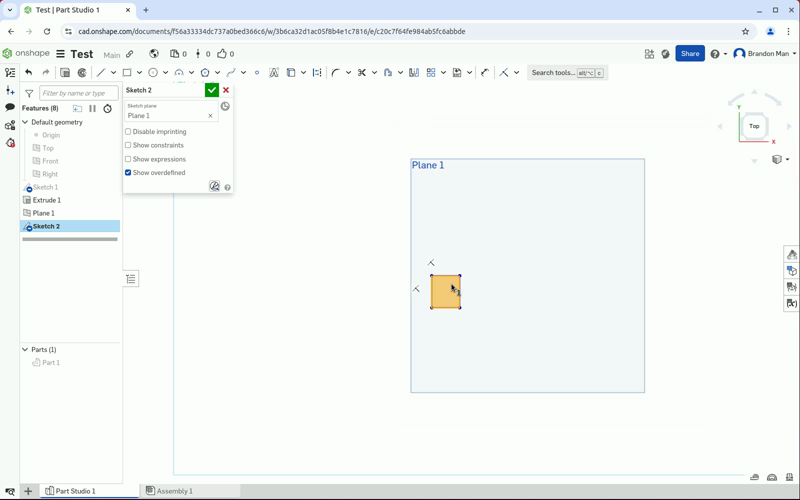
scroll(-6)
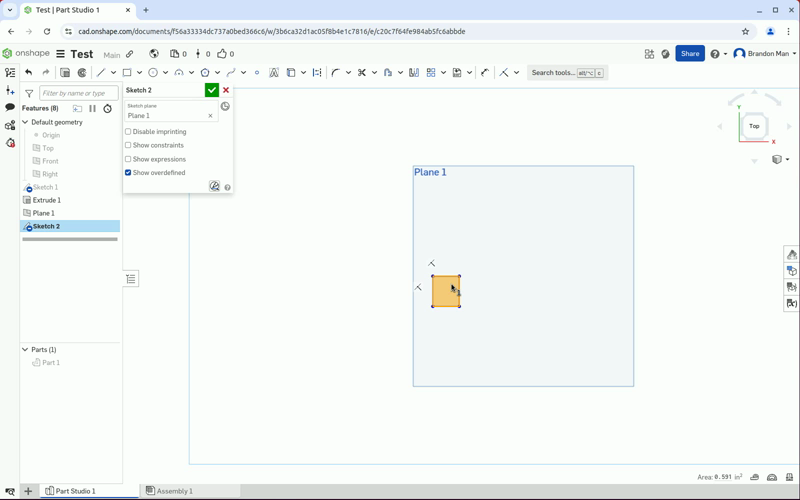
scroll(-6)
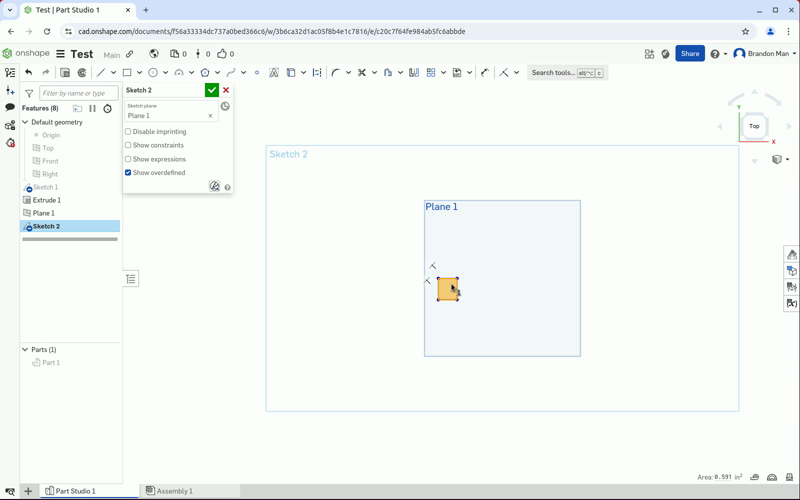
scroll(-6)
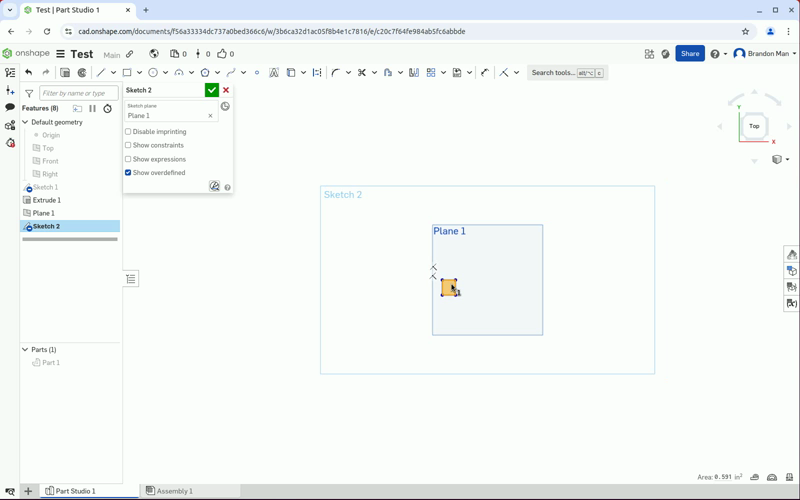
scroll(-6)
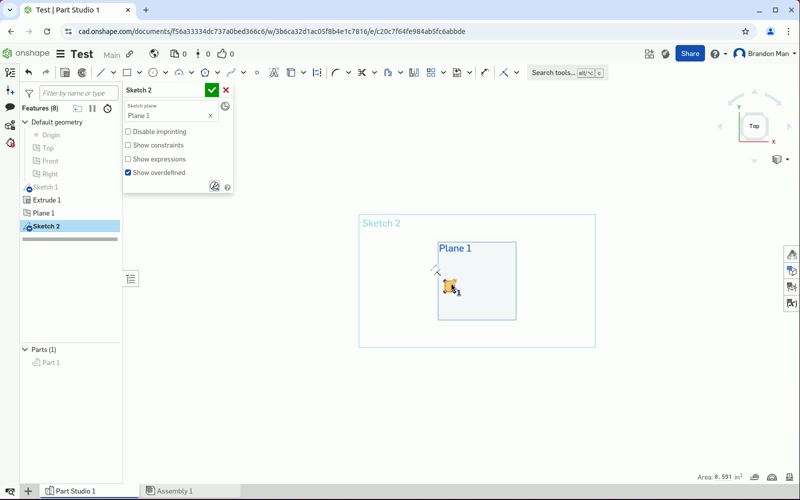
scroll(-6)
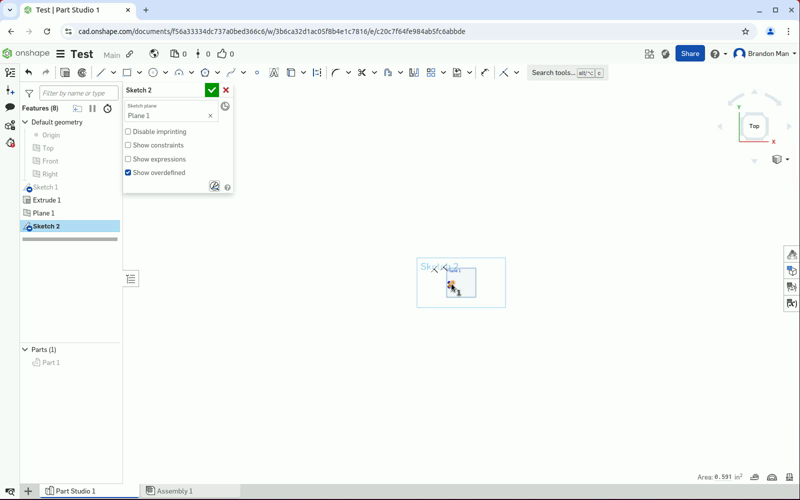
mouse_move(73, 352)
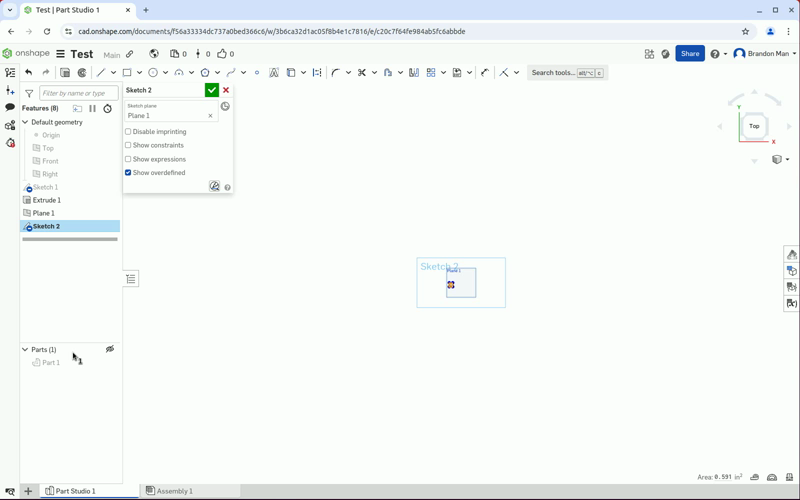
key(shift+y)
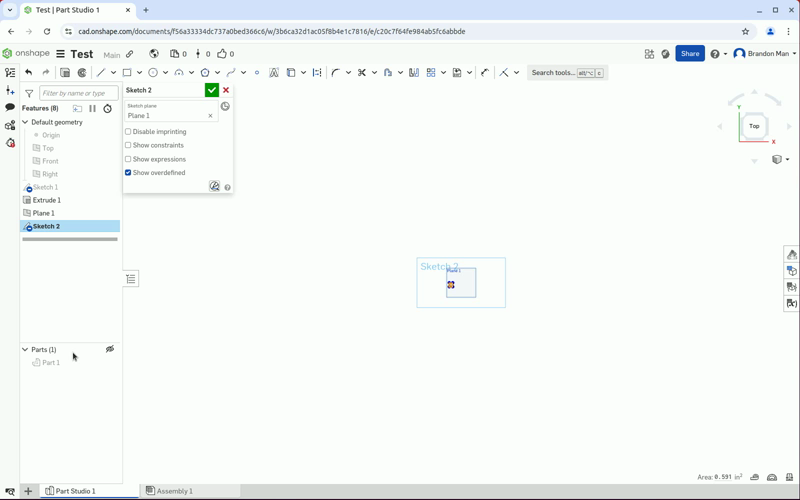
key(shift+e)
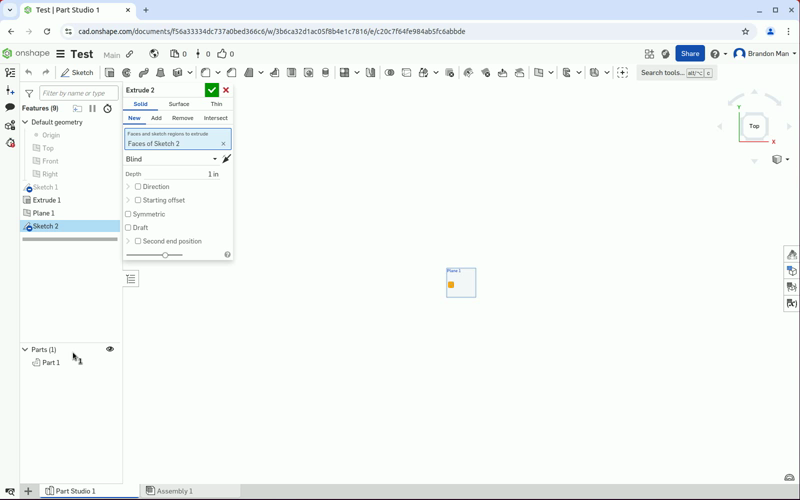
mouse_move(143, 106)
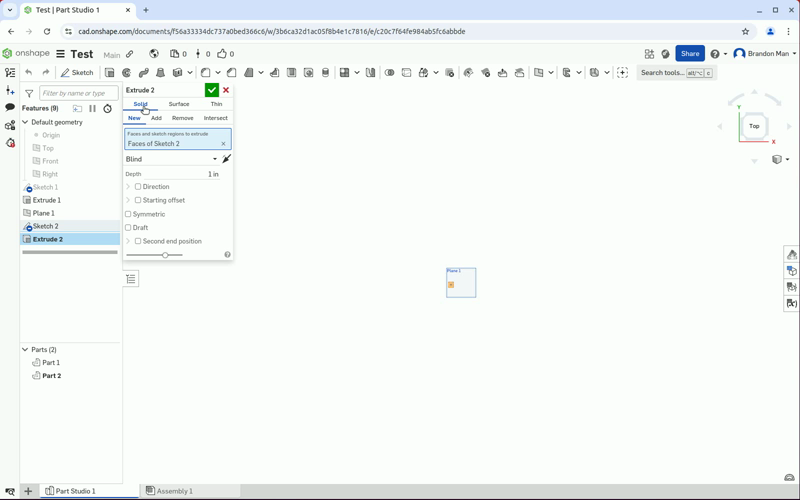
click(143, 106)
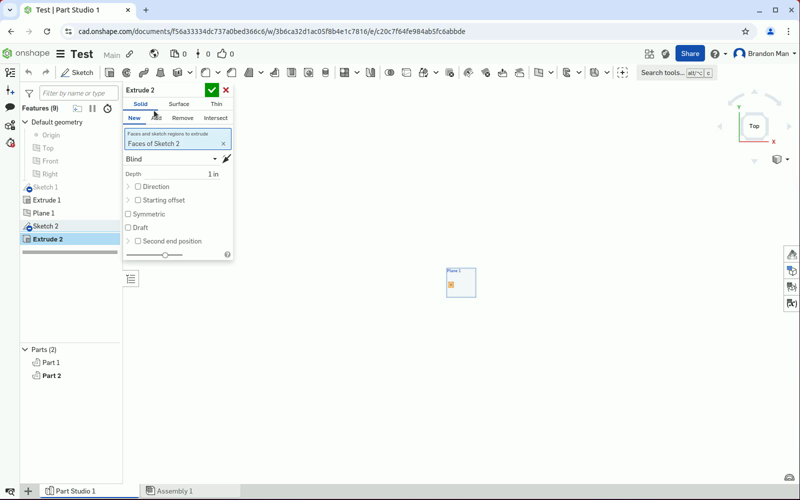
mouse_move(186, 120)
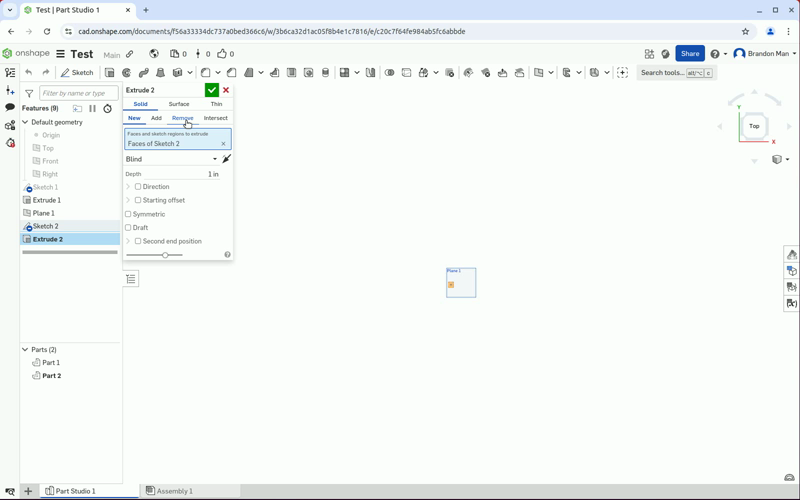
click(186, 120)
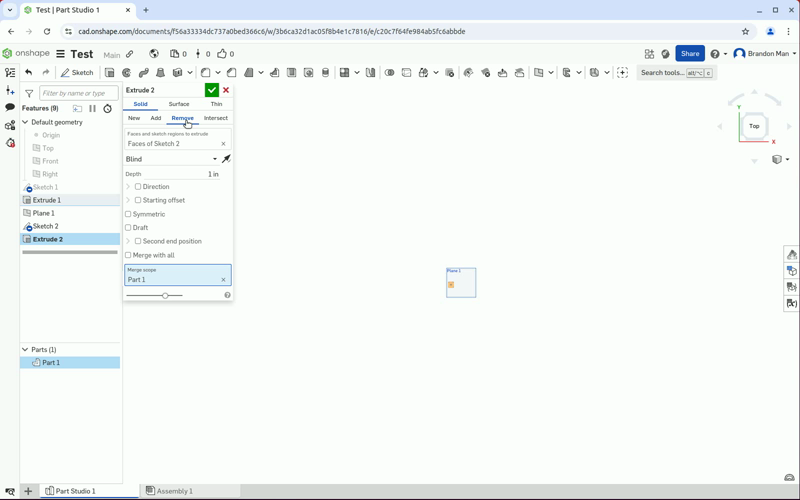
key(tab, 4)
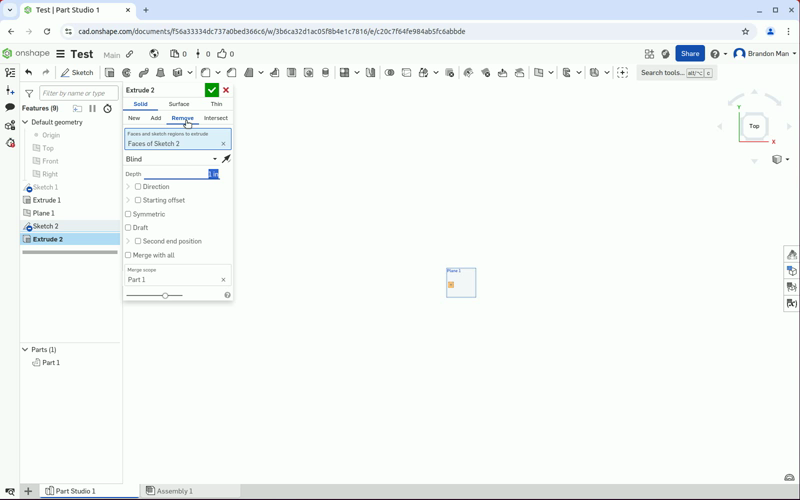
text(30.811)
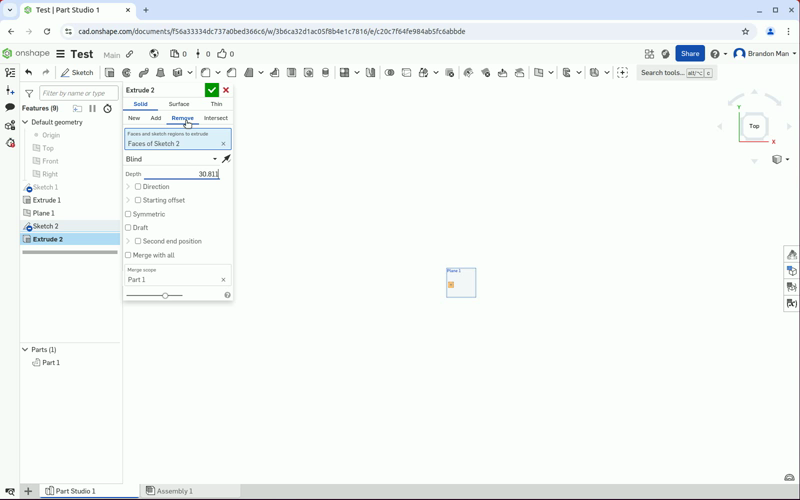
key(tab, 6)
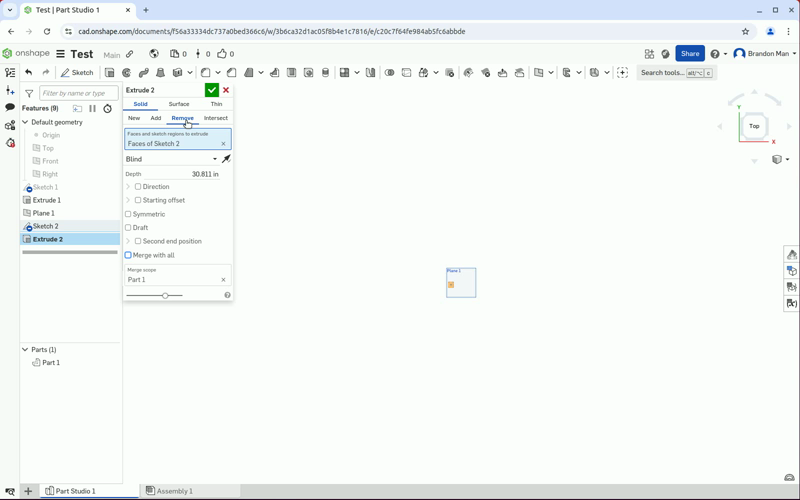
key(space)
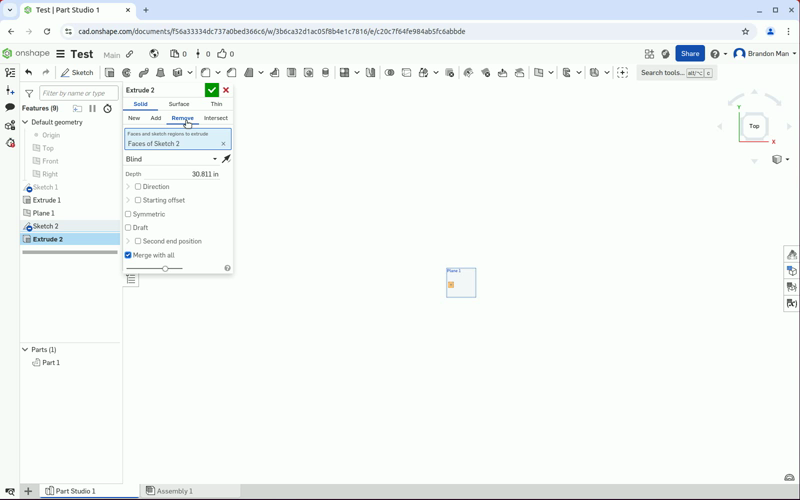
key(enter)
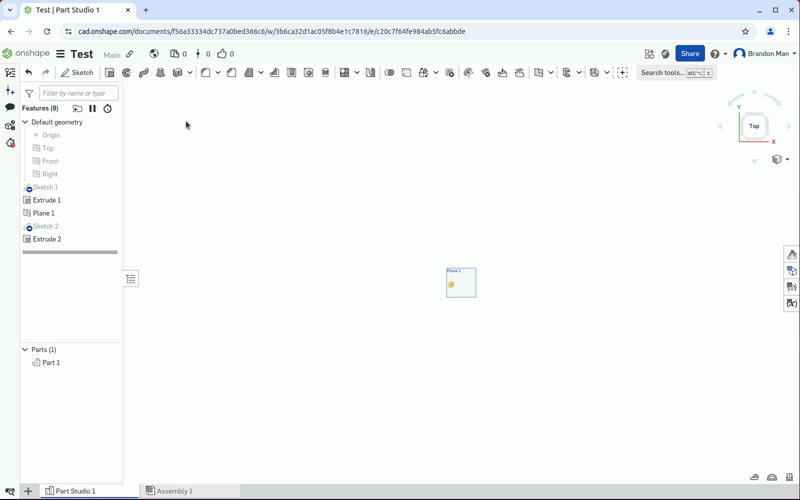
key(shift+h)
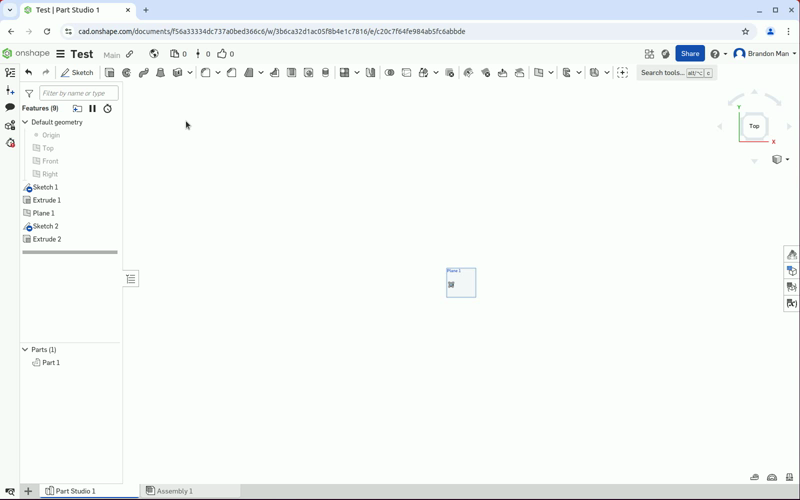
key(shift+h)
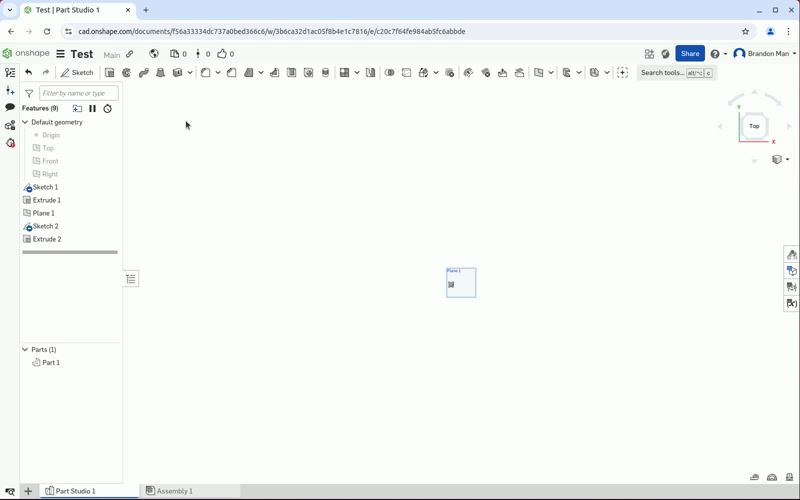
key(shift+7)
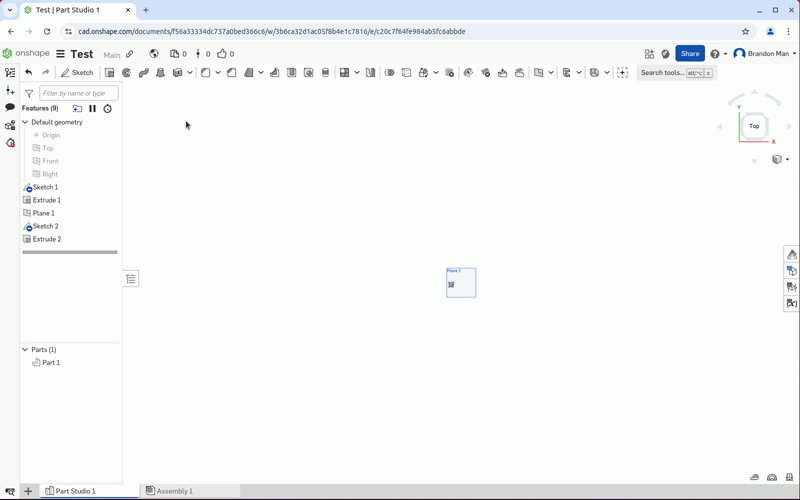
key(up, 3)
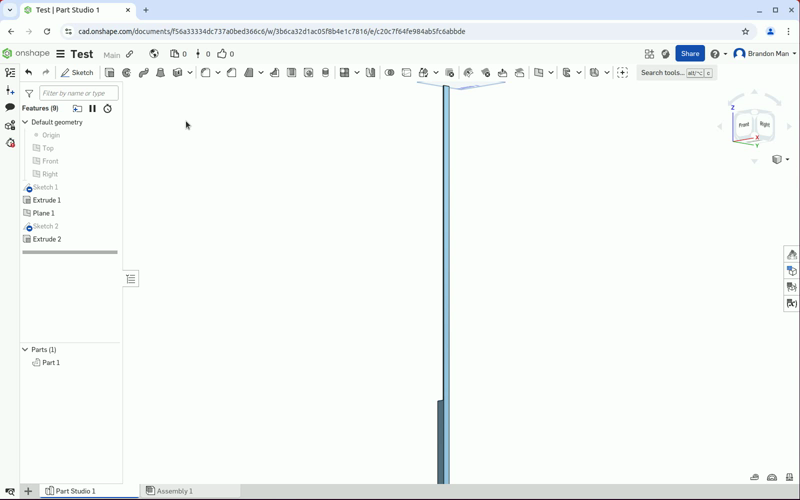
key(left, 3)
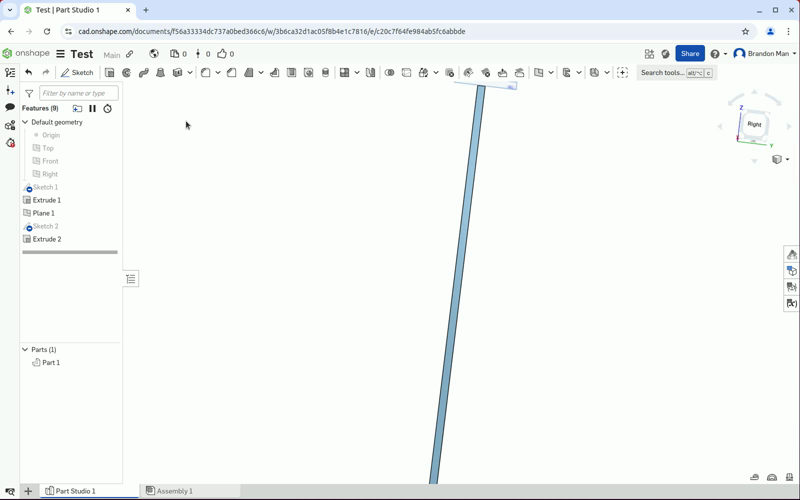
key(right, 3)
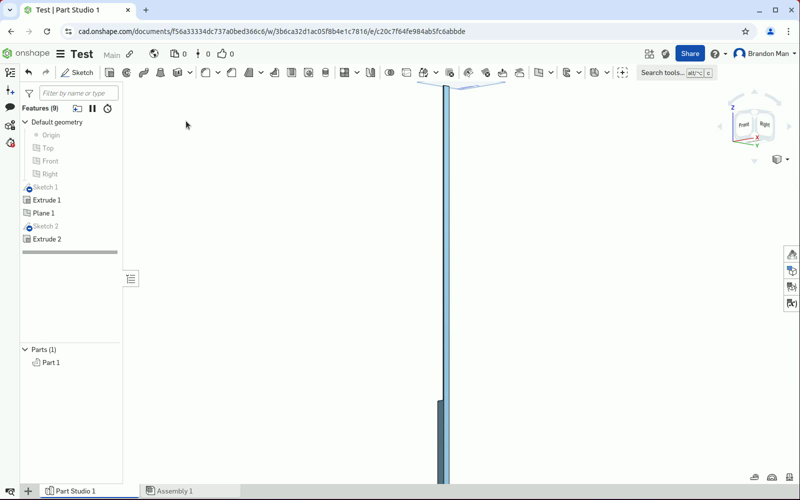
key(down, 3)
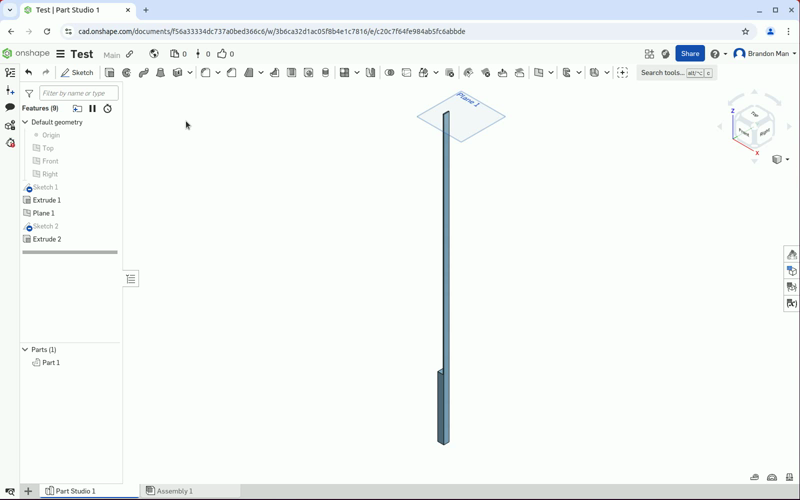
mouse_move(73, 189)
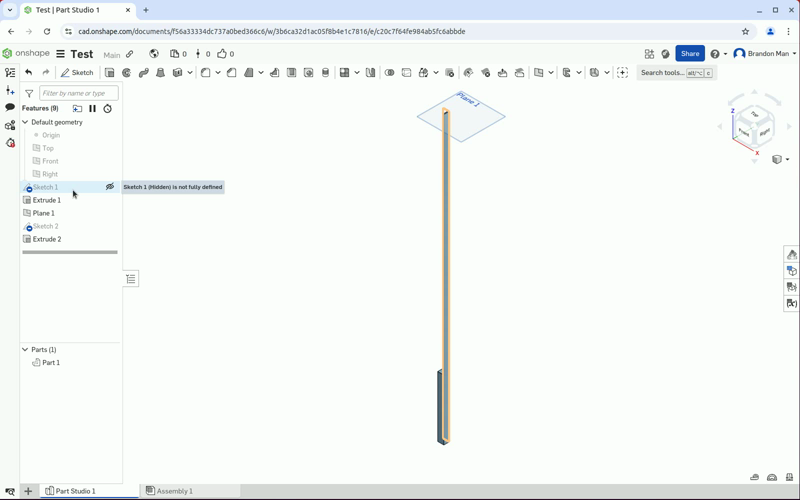
click(73, 189)